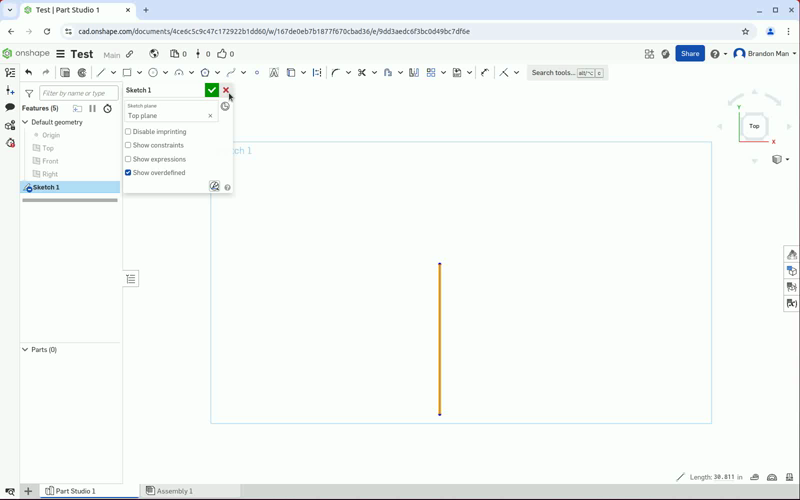
key(shift+h)
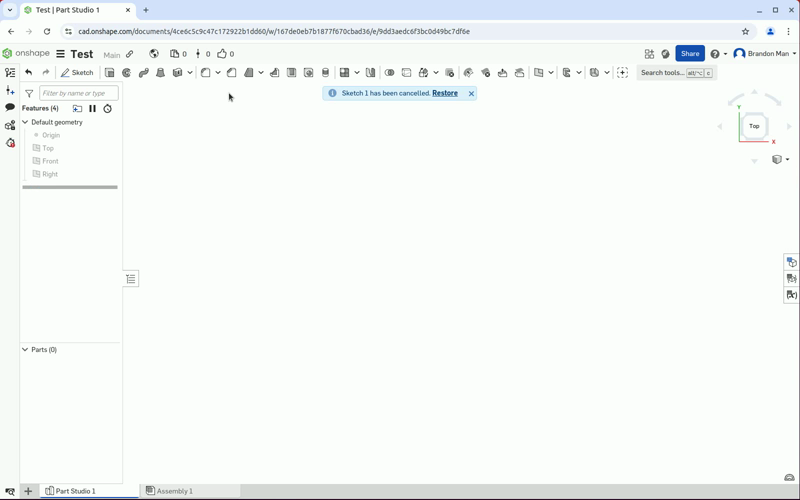
mouse_move(73, 352)
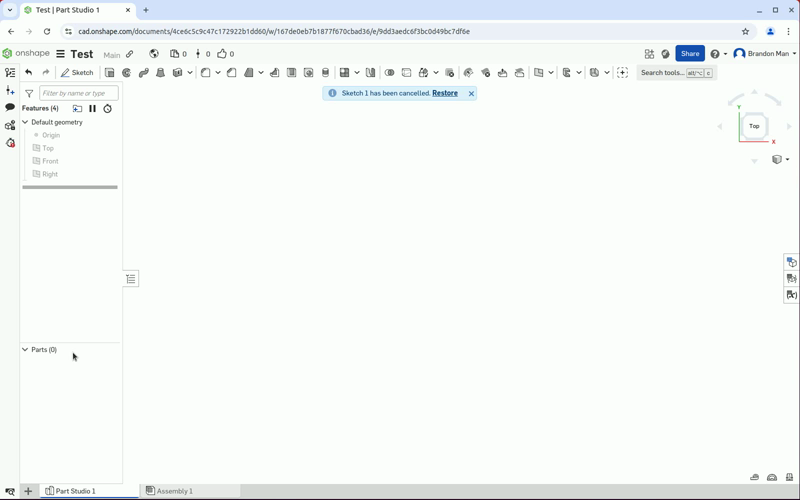
key(y)
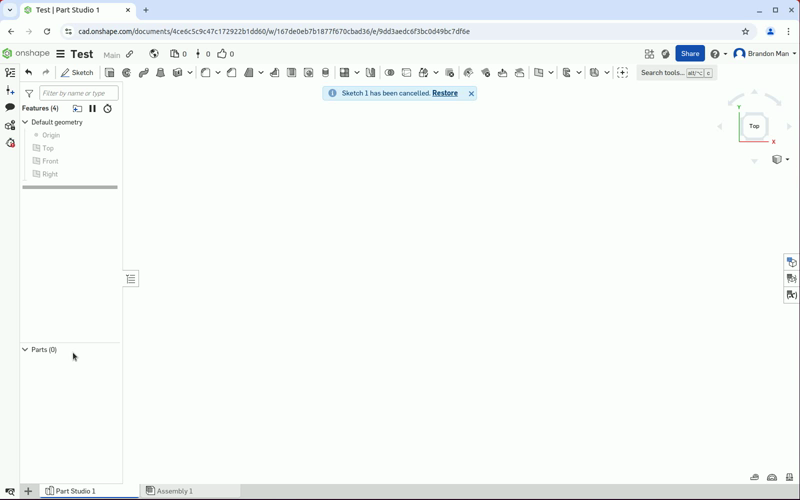
key(shift+p)
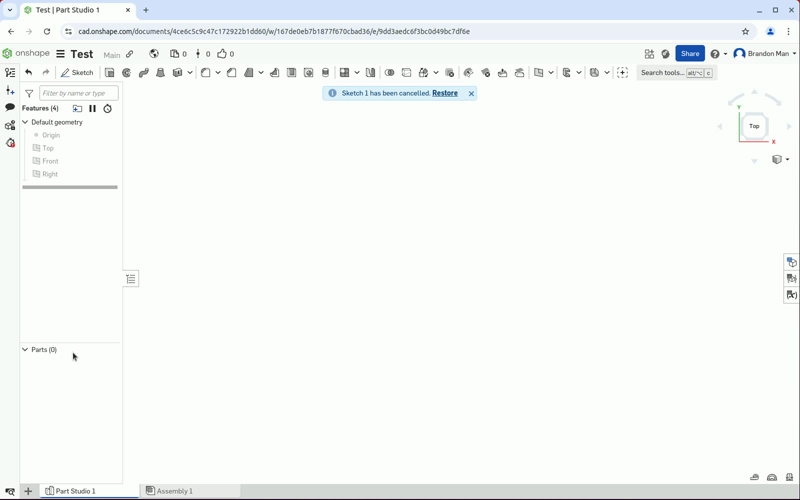
key(space)
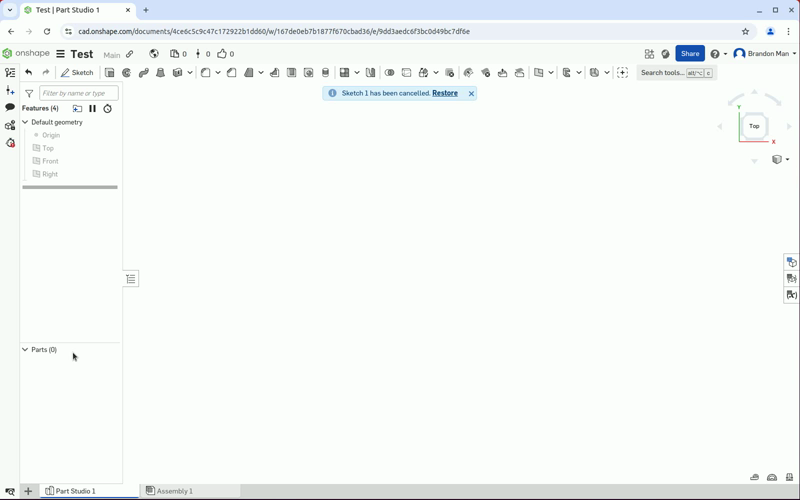
key_down(shift)
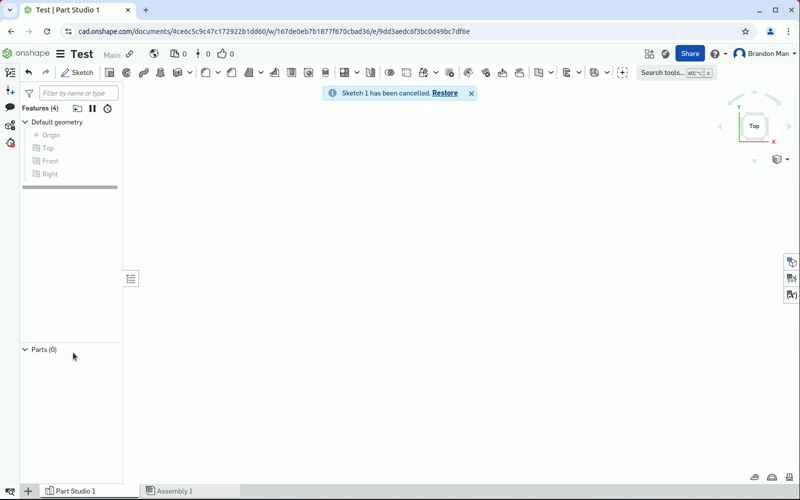
key(up)
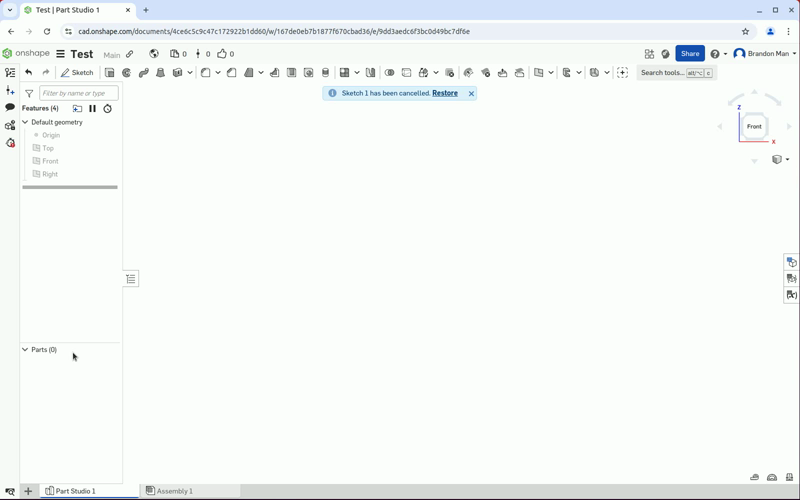
key_up(shift)
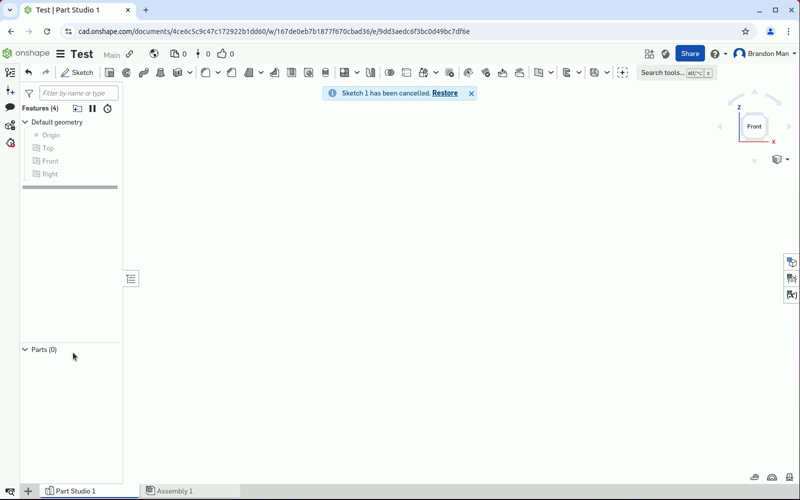
mouse_move(73, 352)
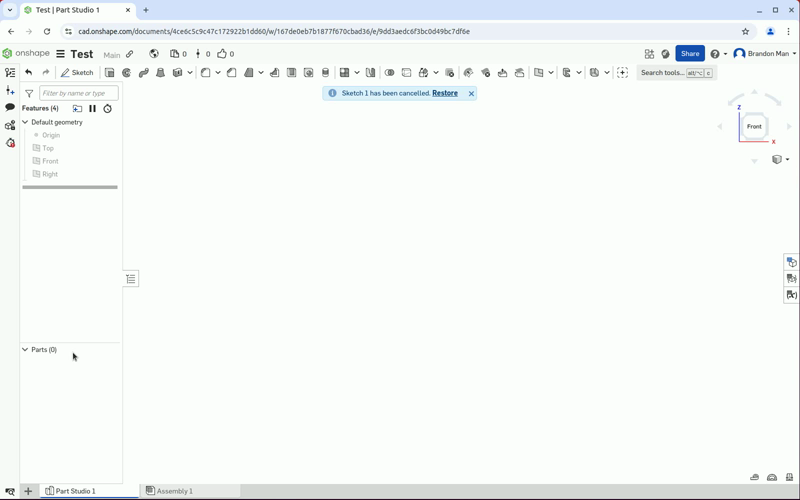
key(shift+y)
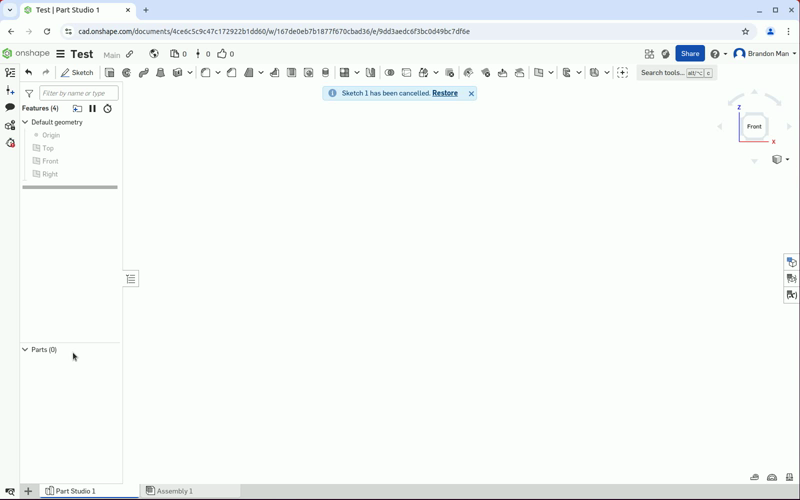
key(shift+s)
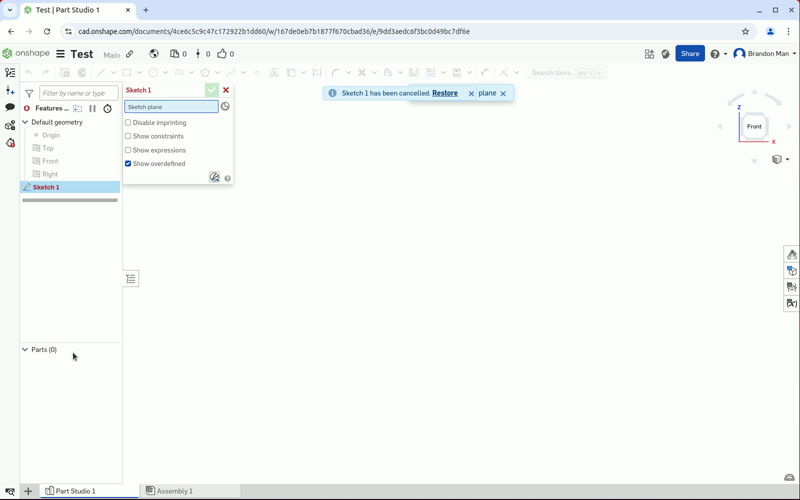
mouse_move(73, 163)
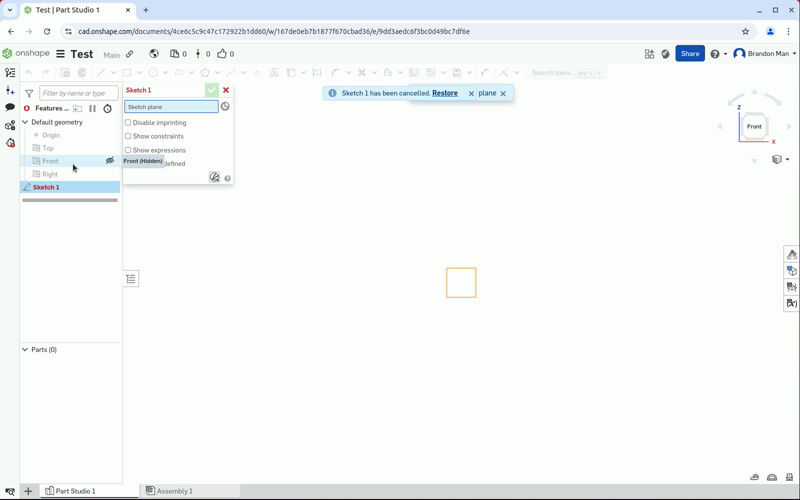
click(73, 163)
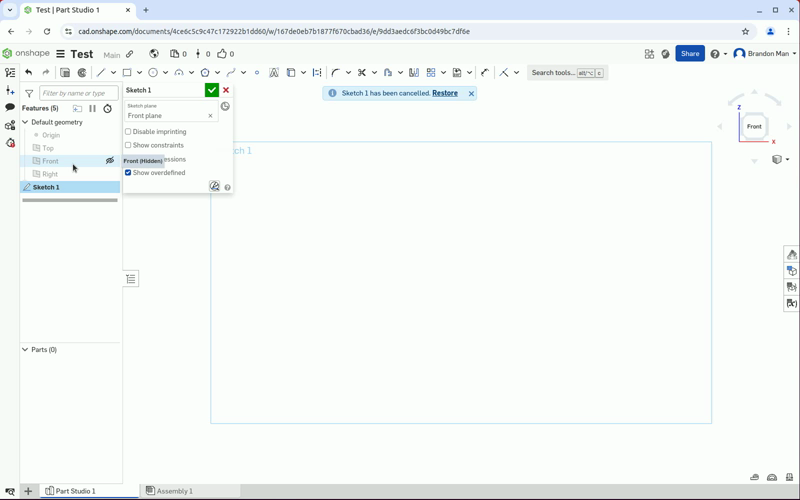
mouse_move(73, 352)
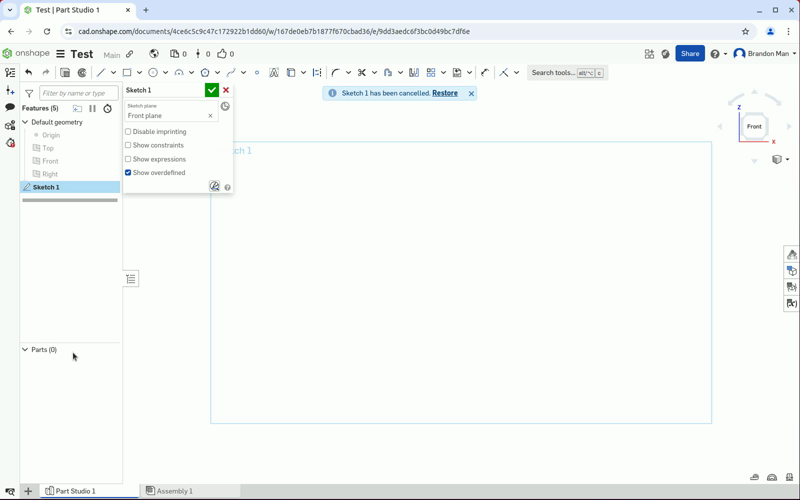
key(y)
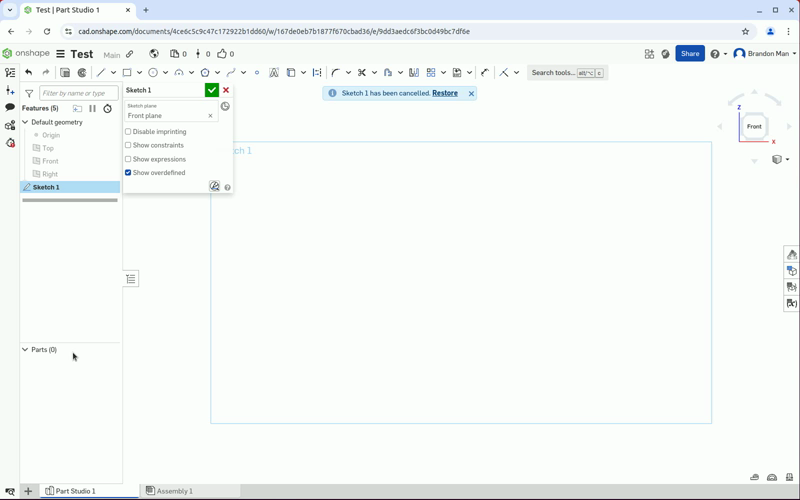
key(l)
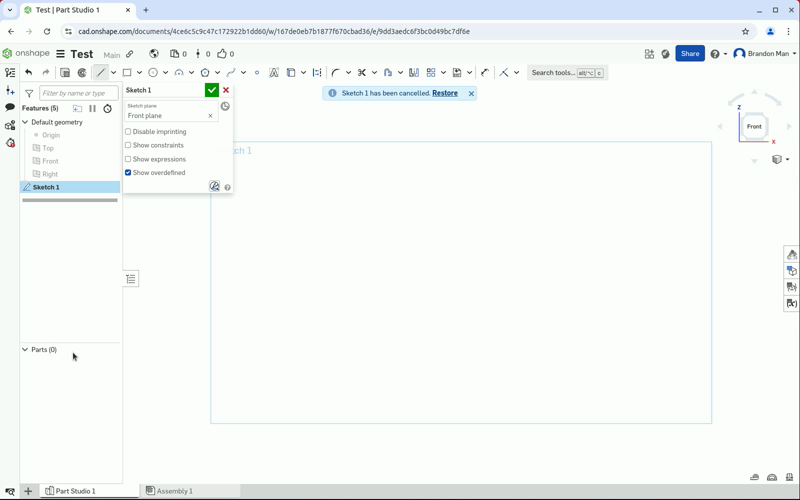
key_down(shift)
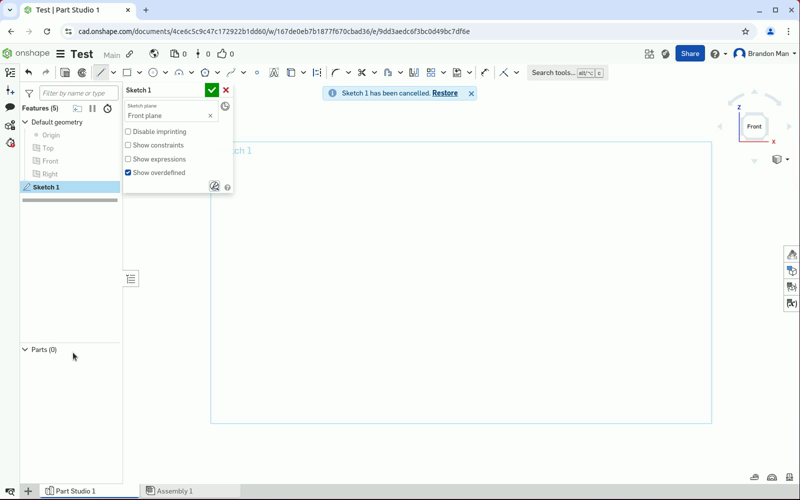
mouse_move(449, 282)
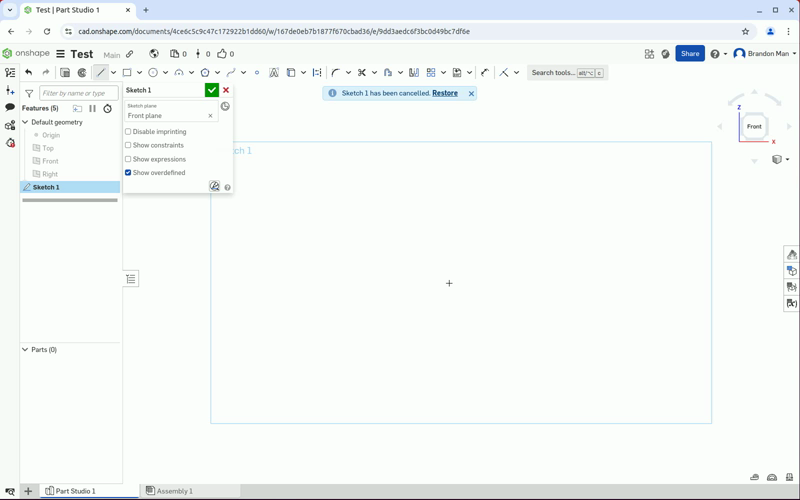
click(449, 282)
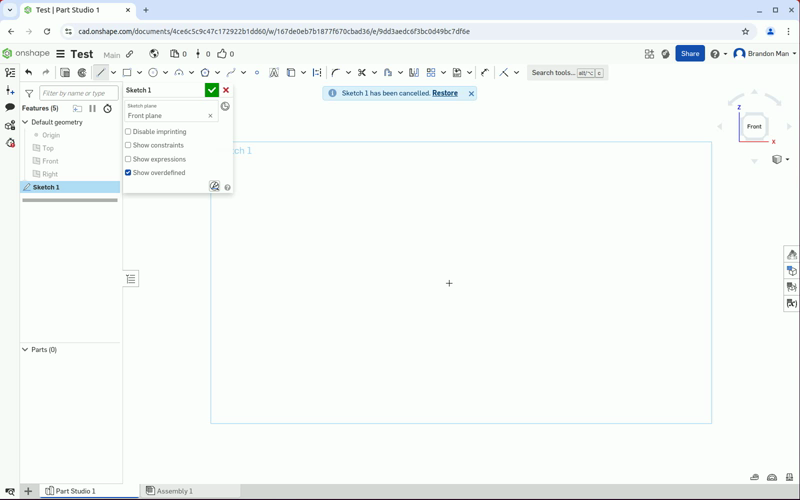
key_up(shift)
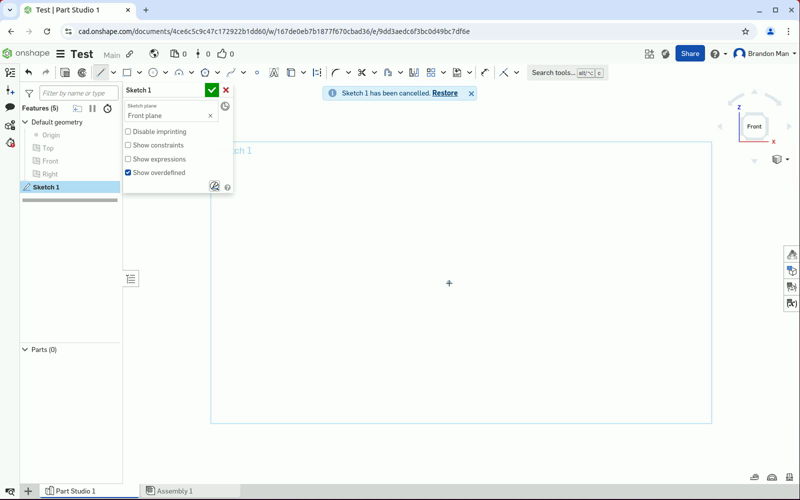
key_down(shift)
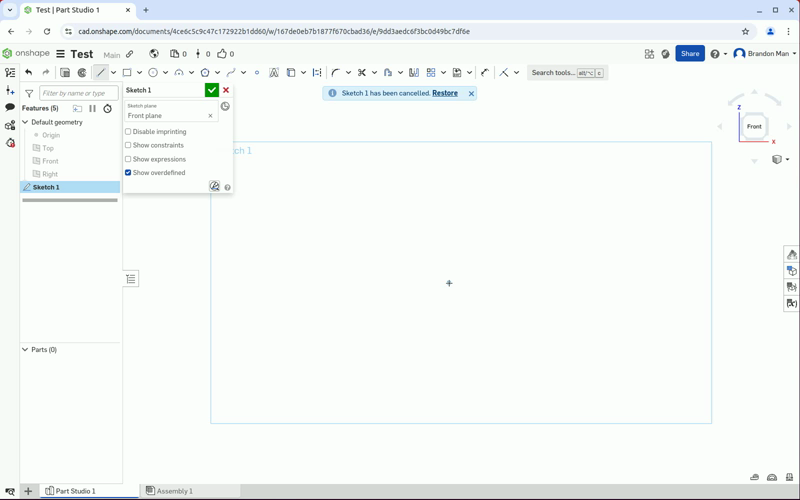
mouse_move(479, 282)
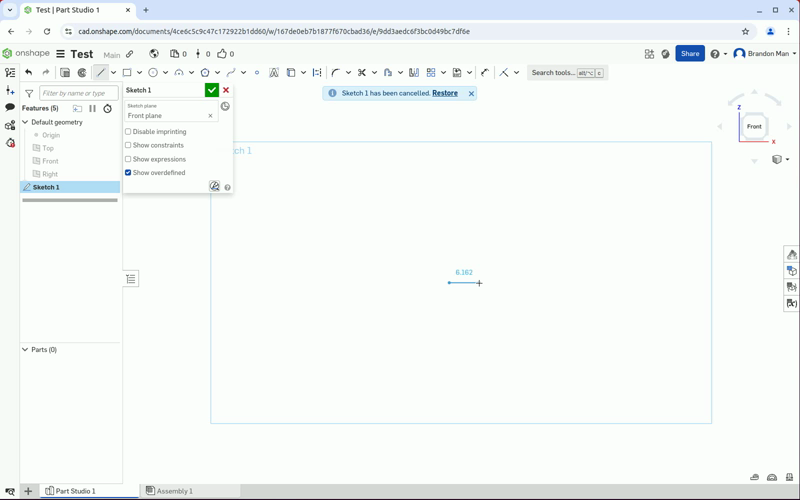
mouse_move(455, 293)
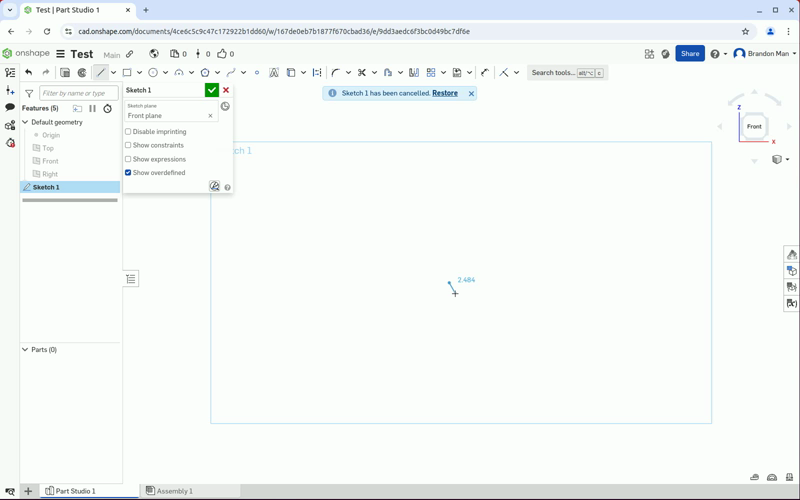
click(455, 293)
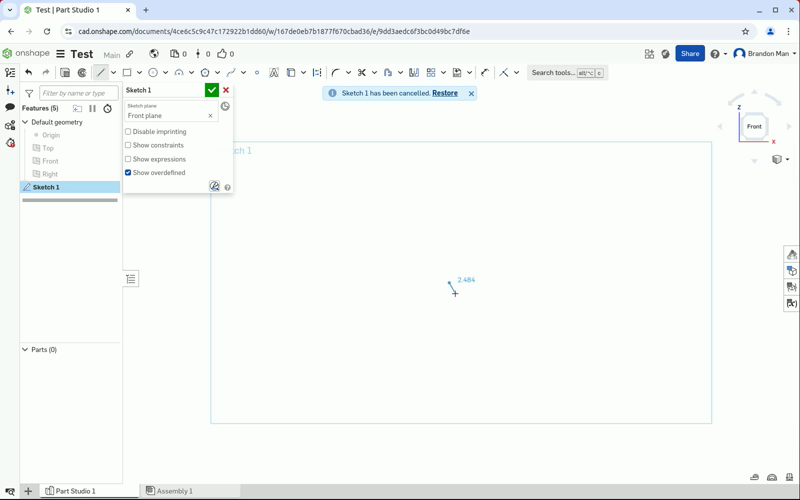
key_up(shift)
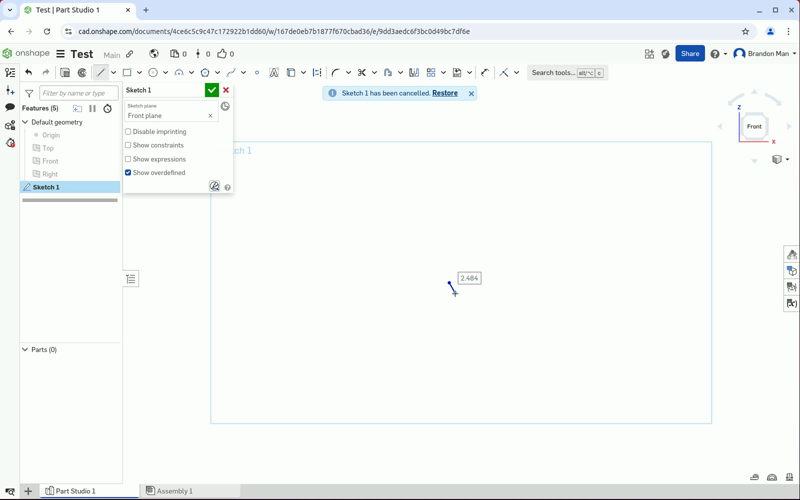
key_down(shift)
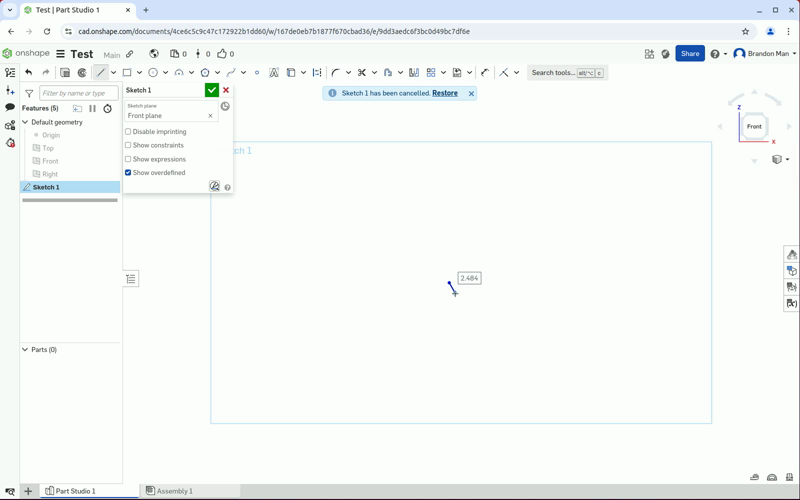
mouse_move(485, 293)
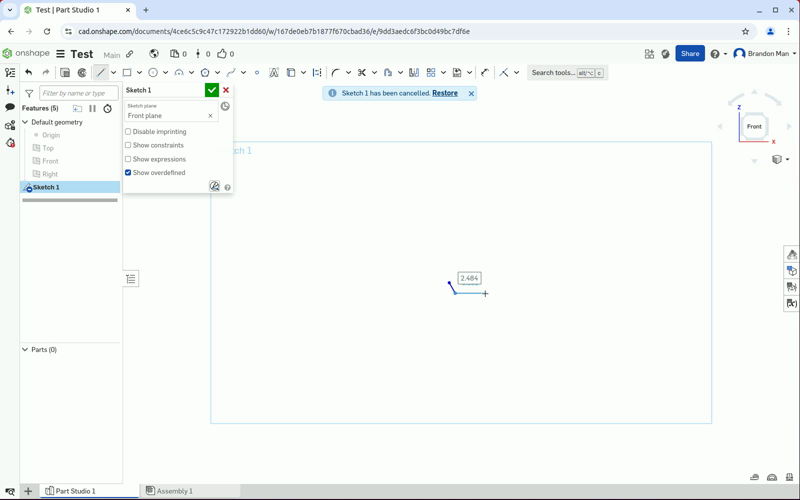
mouse_move(467, 293)
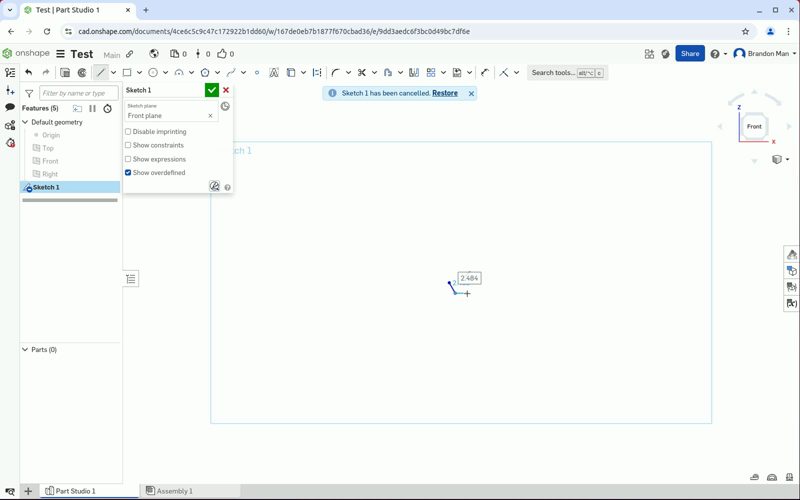
click(467, 293)
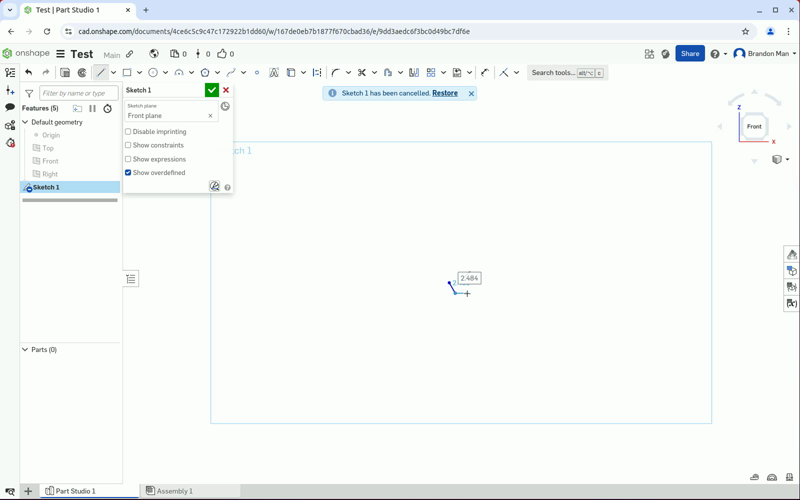
key_up(shift)
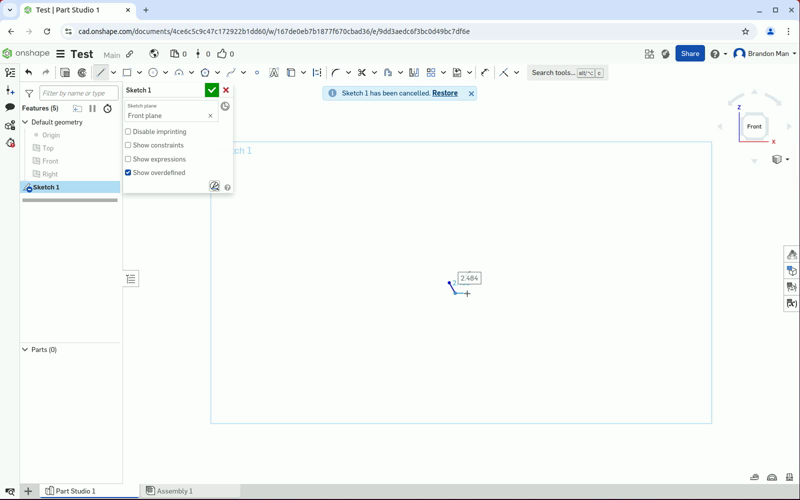
key_down(shift)
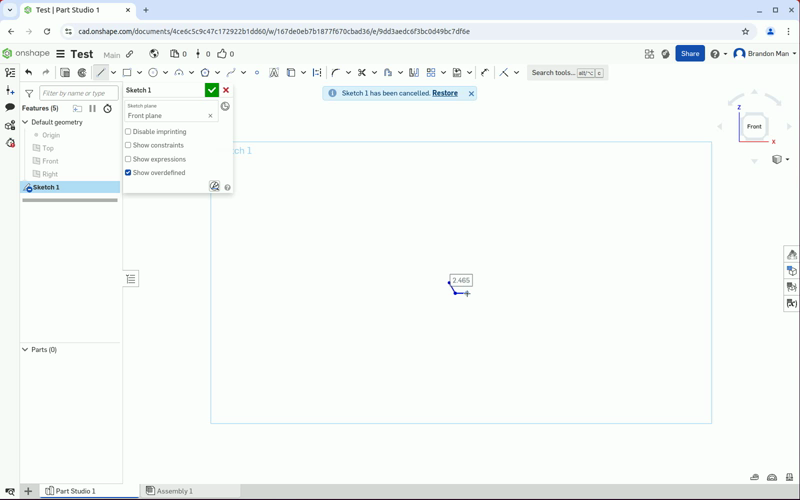
mouse_move(497, 293)
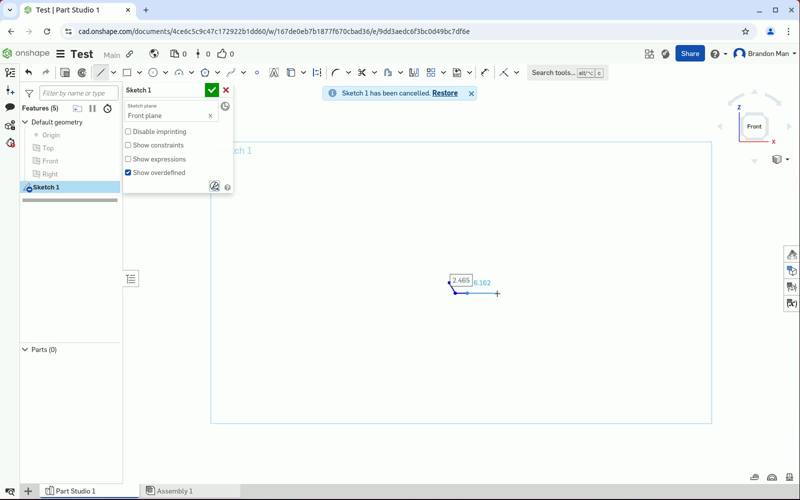
mouse_move(473, 282)
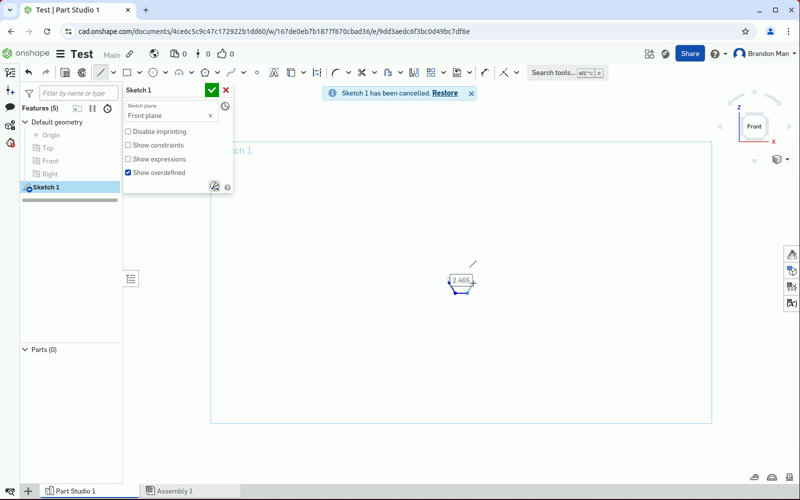
click(473, 282)
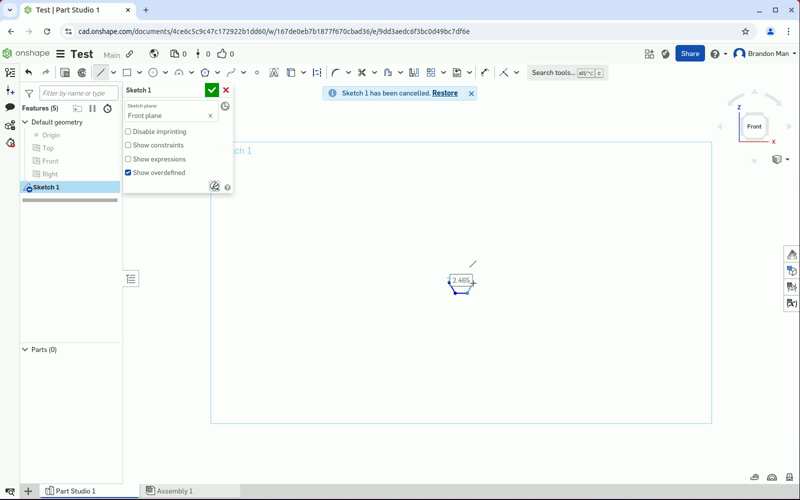
key_up(shift)
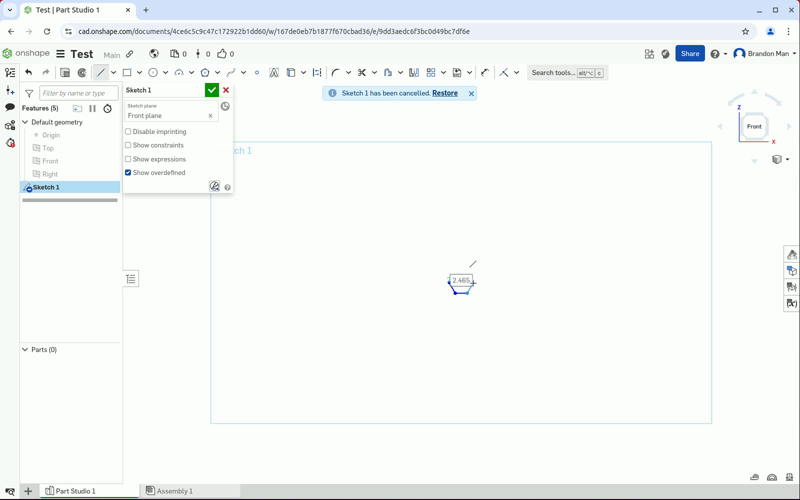
key_down(shift)
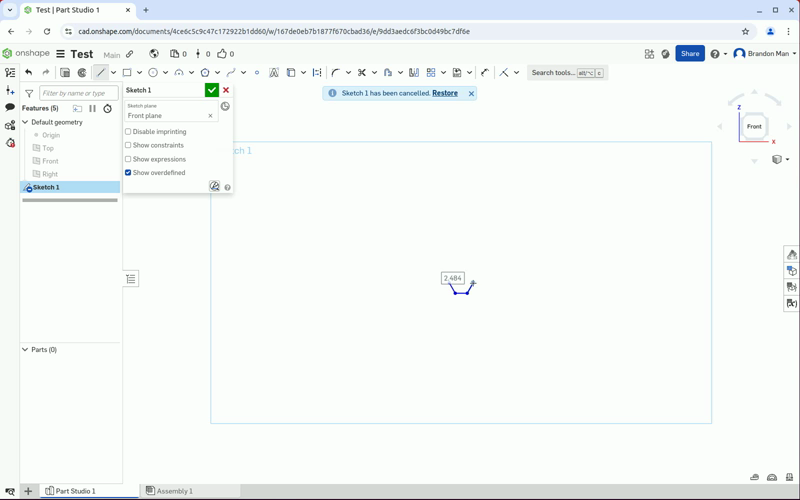
mouse_move(503, 282)
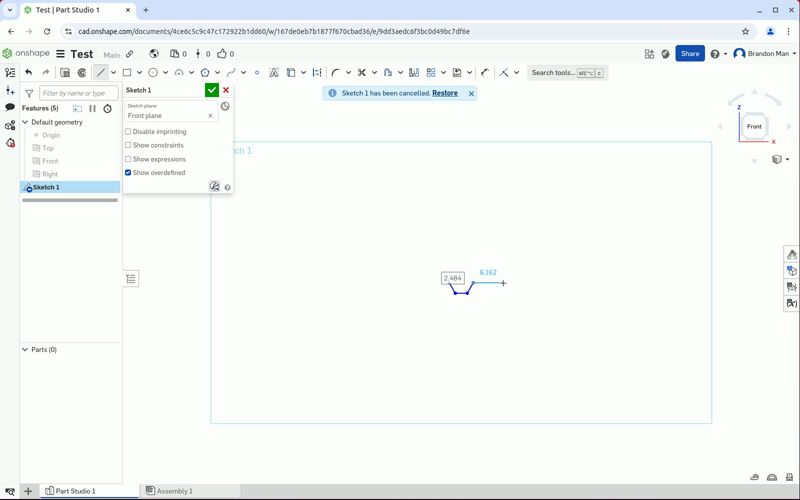
mouse_move(467, 272)
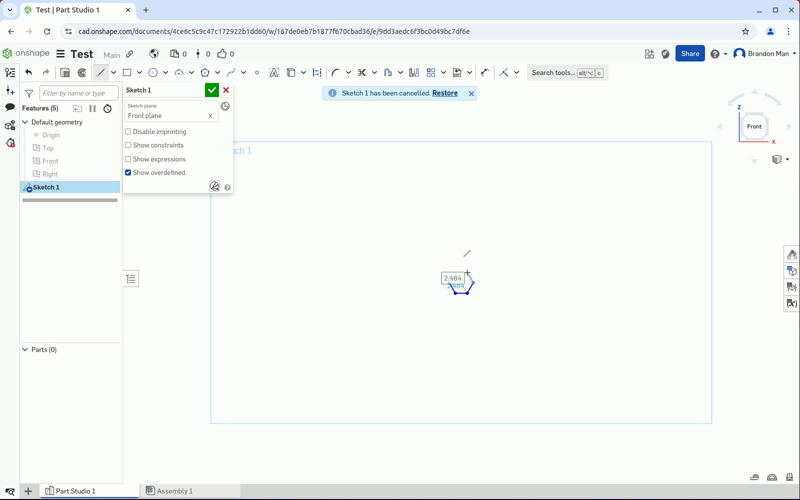
click(467, 272)
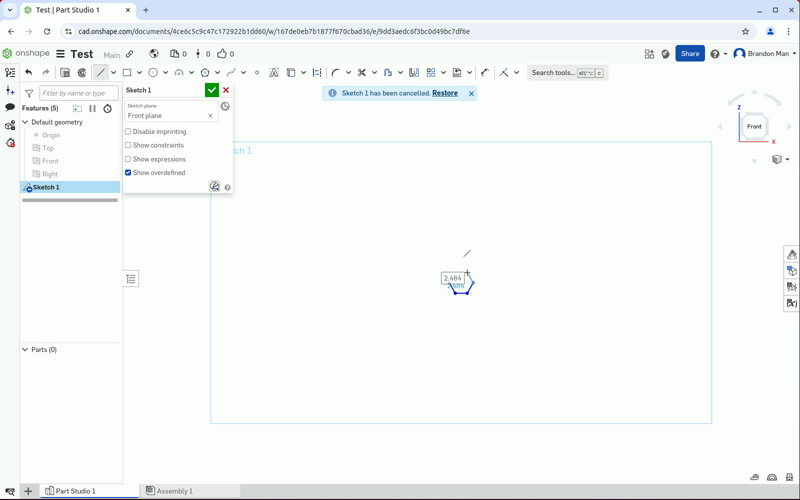
key_up(shift)
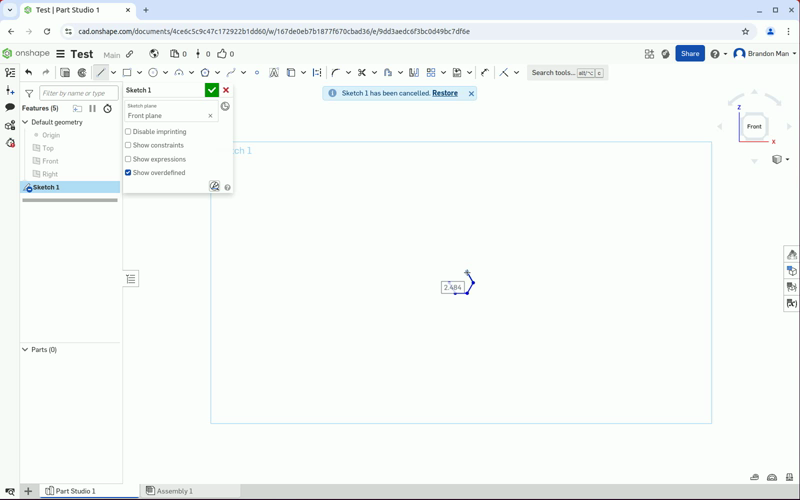
key_down(shift)
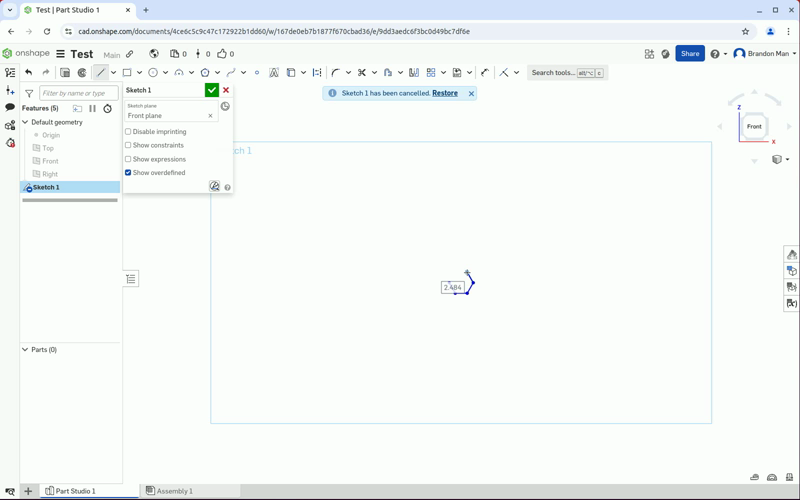
mouse_move(497, 272)
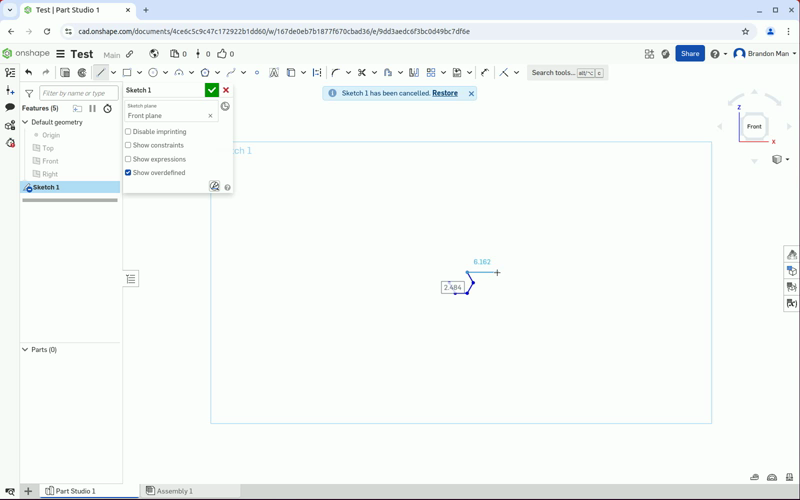
mouse_move(455, 272)
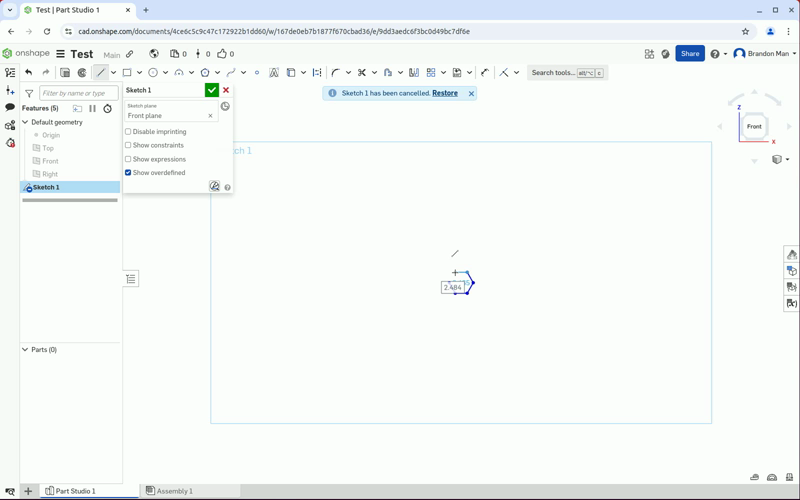
click(455, 272)
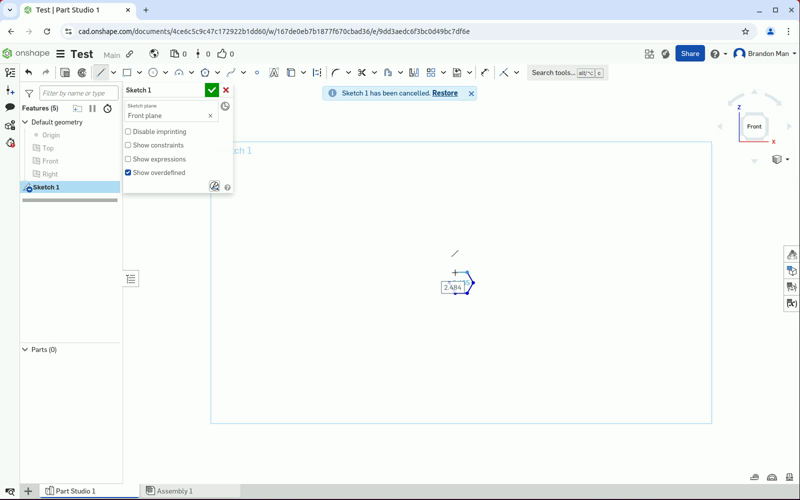
key_up(shift)
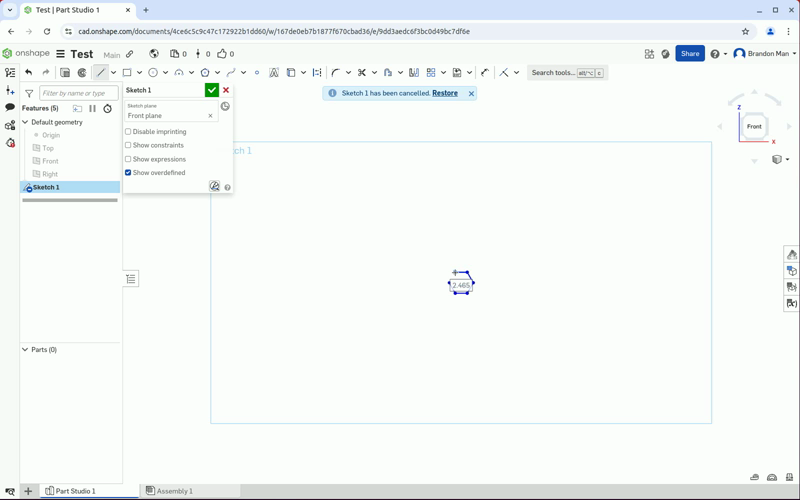
mouse_move(485, 272)
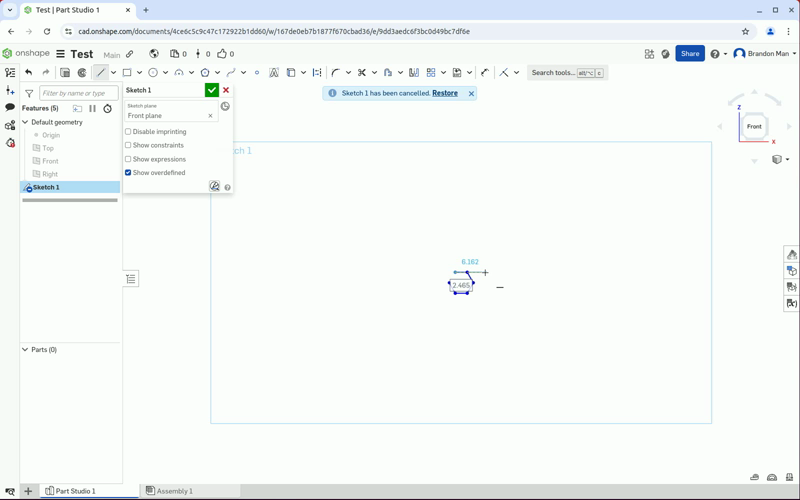
key_down(shift)
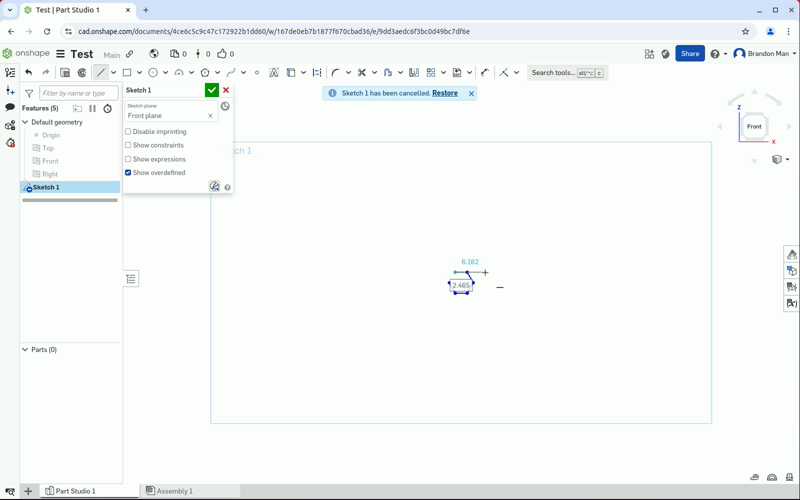
mouse_move(449, 282)
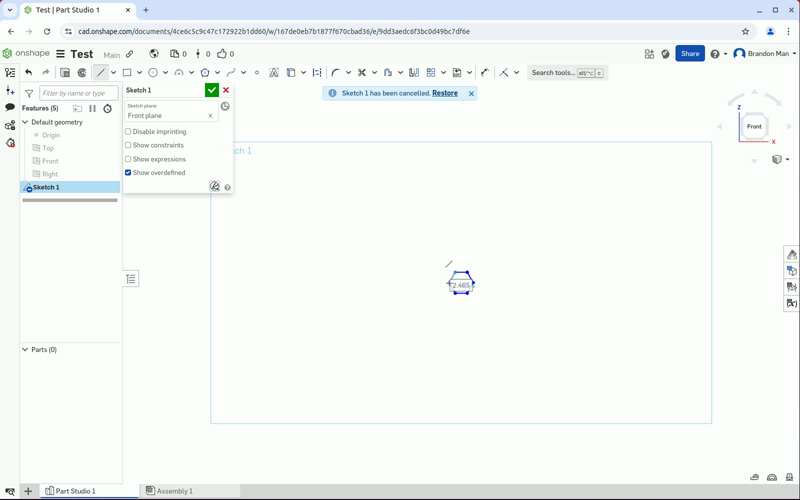
key_up(shift)
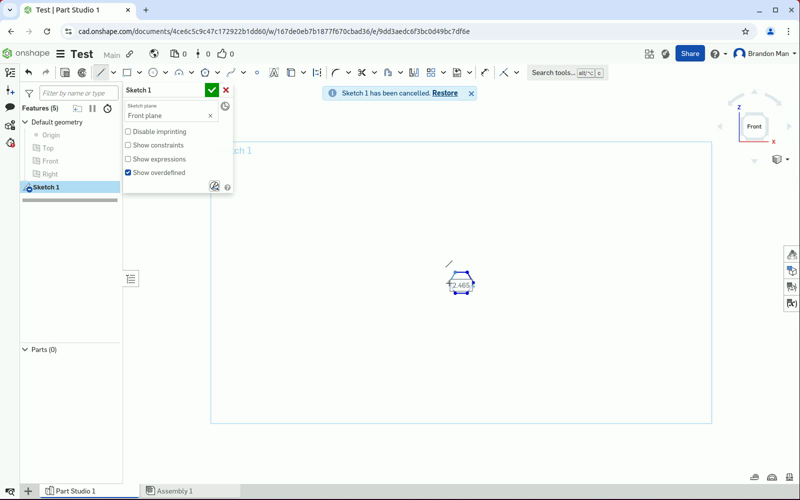
click(449, 282)
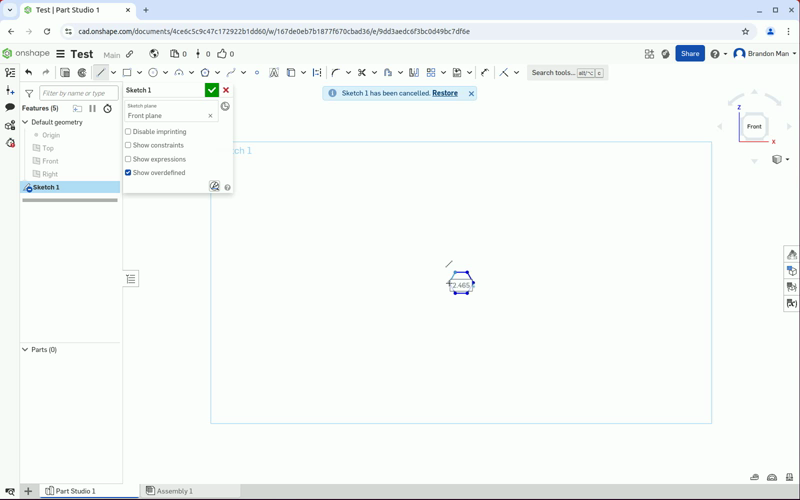
key(esc)
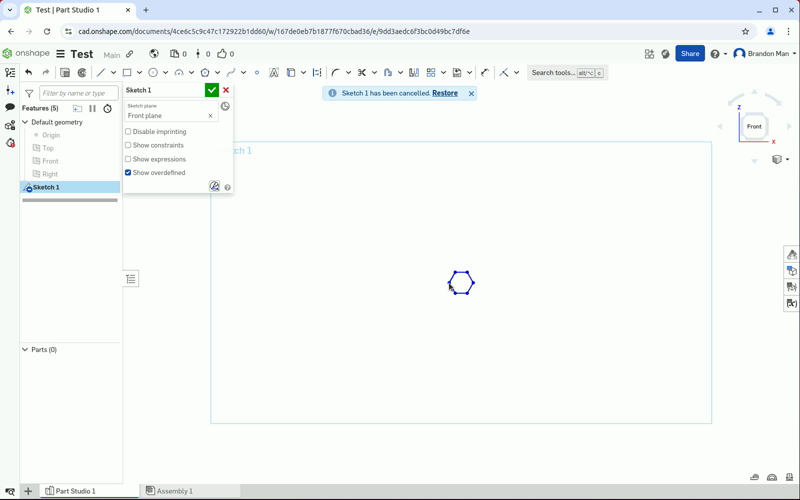
mouse_move(454, 277)
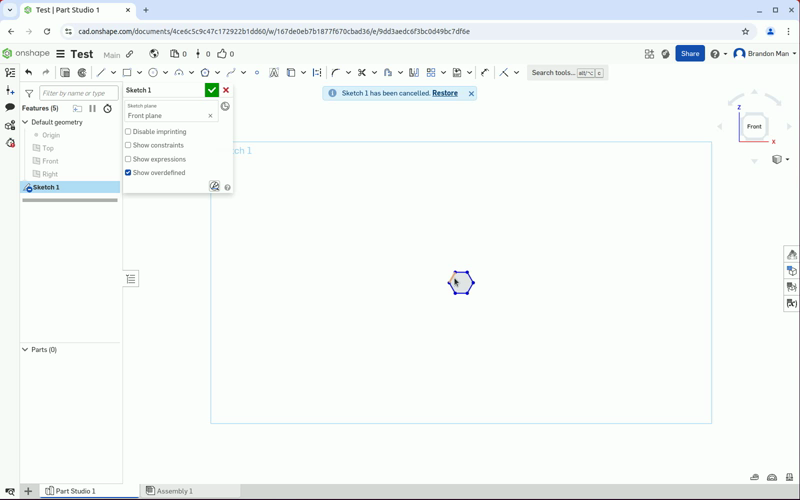
scroll(6)
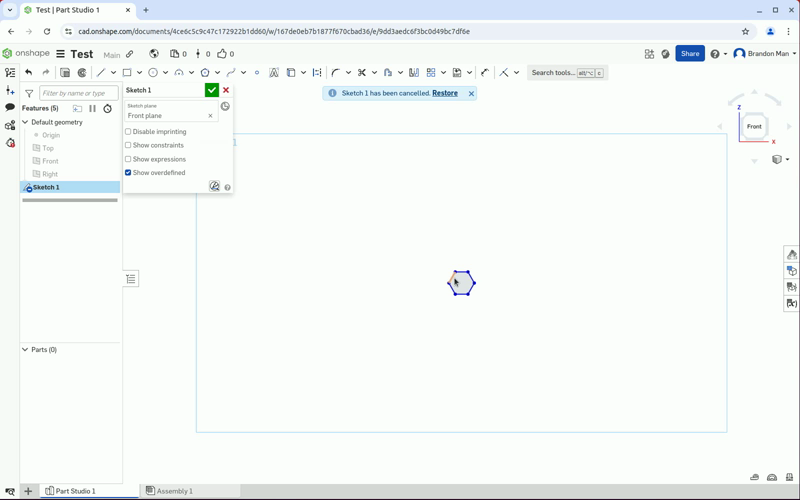
scroll(6)
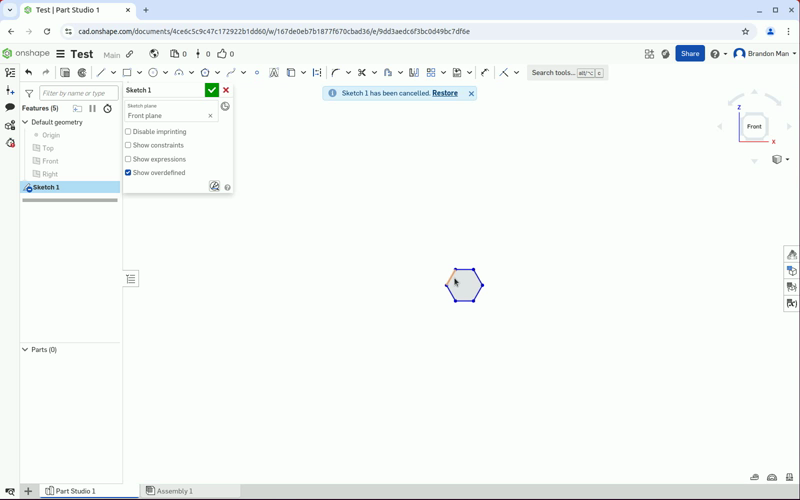
scroll(6)
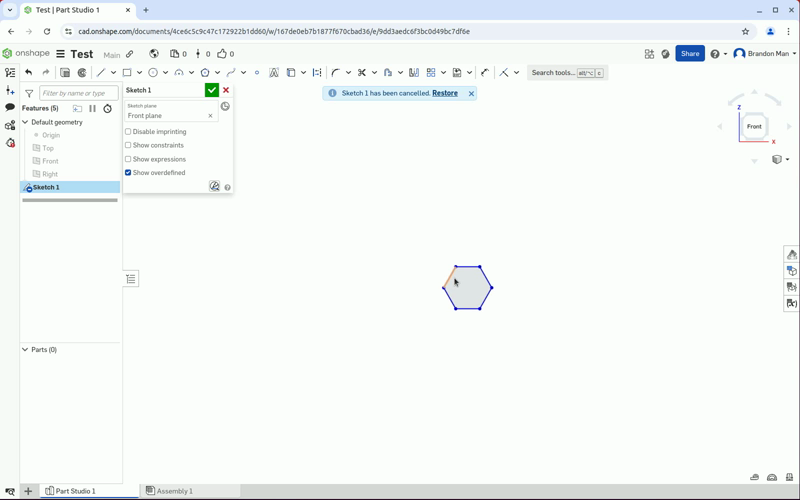
scroll(6)
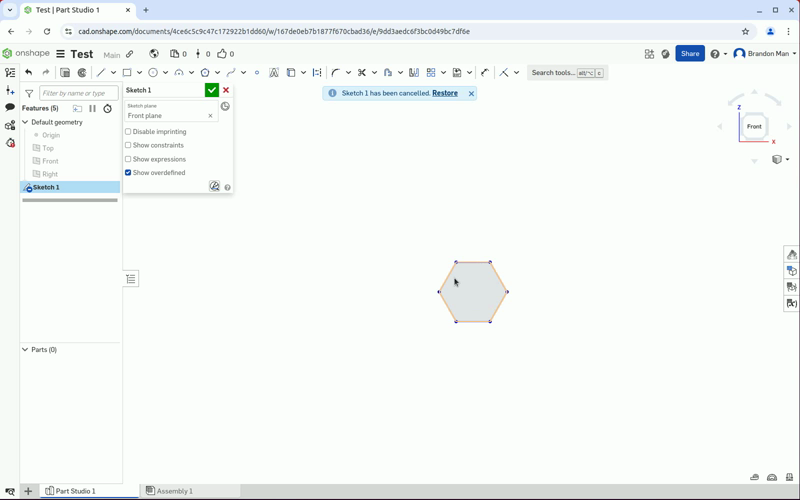
scroll(6)
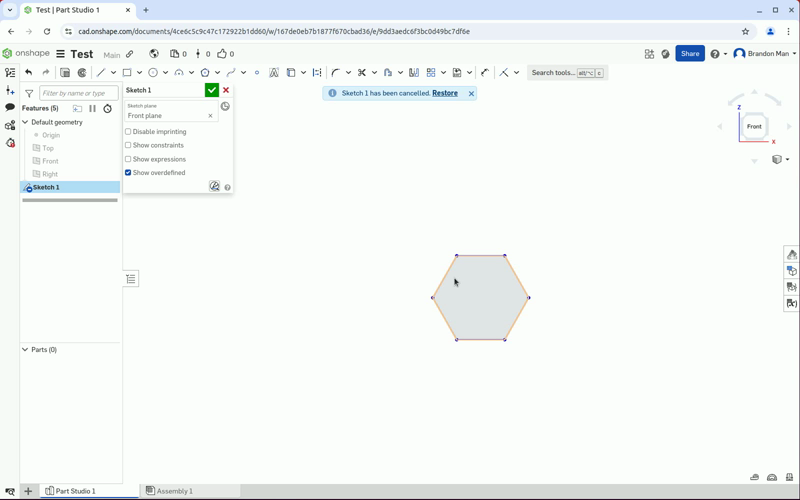
scroll(6)
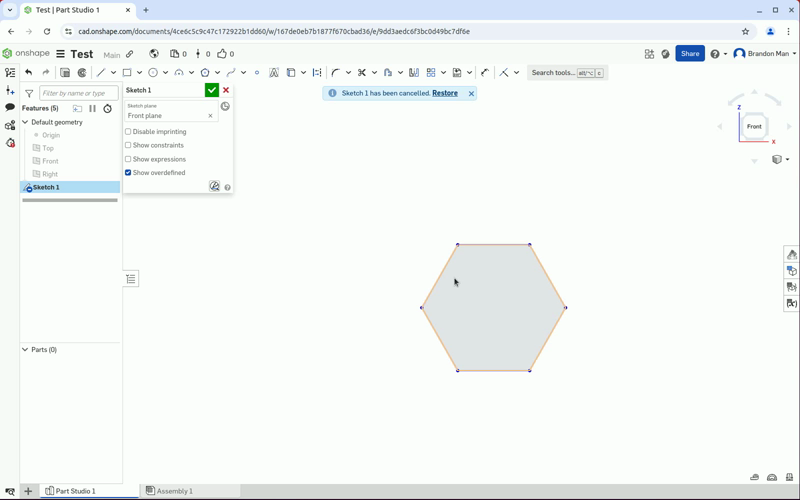
scroll(6)
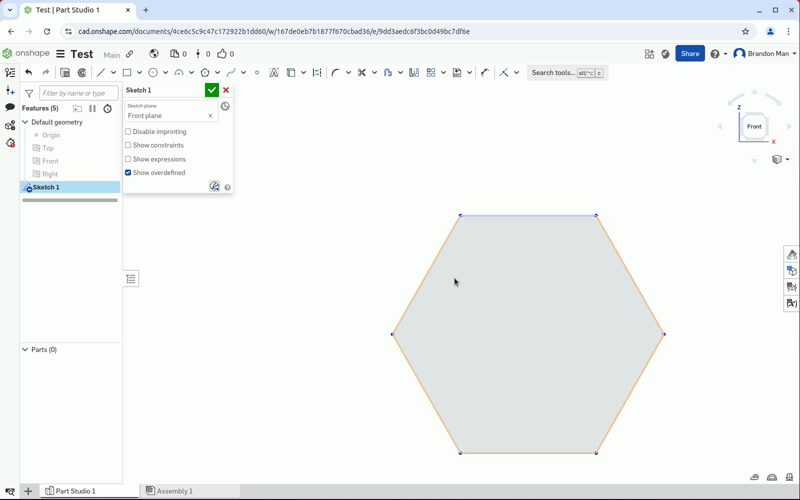
click(454, 277)
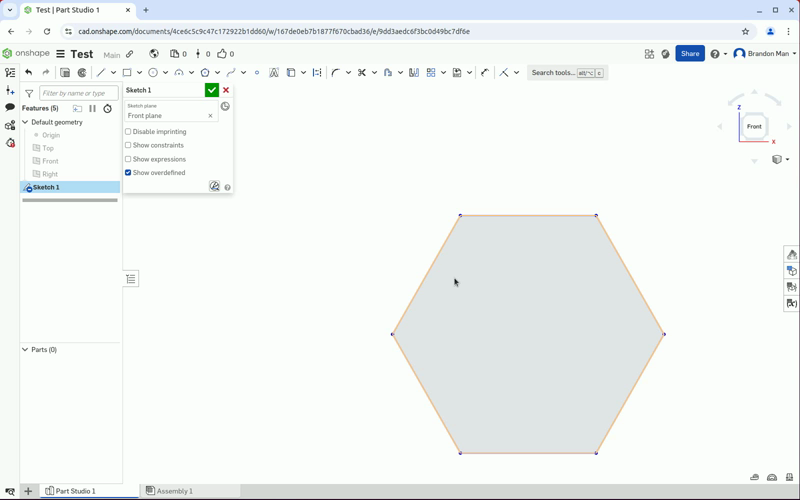
scroll(-6)
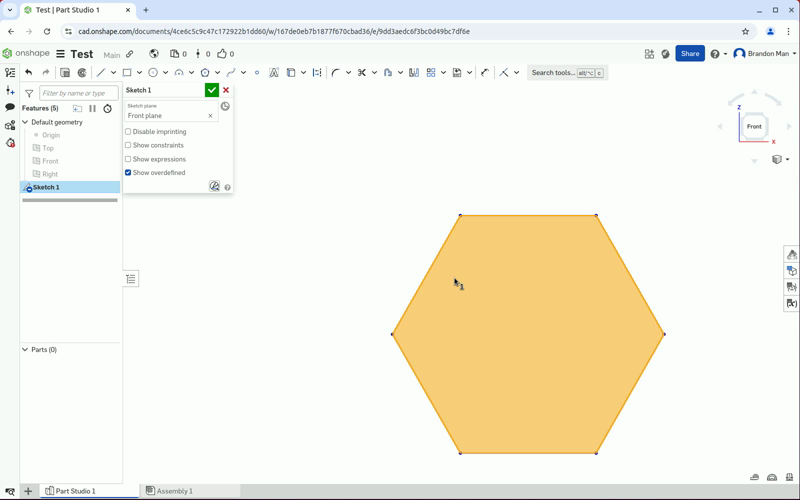
scroll(-6)
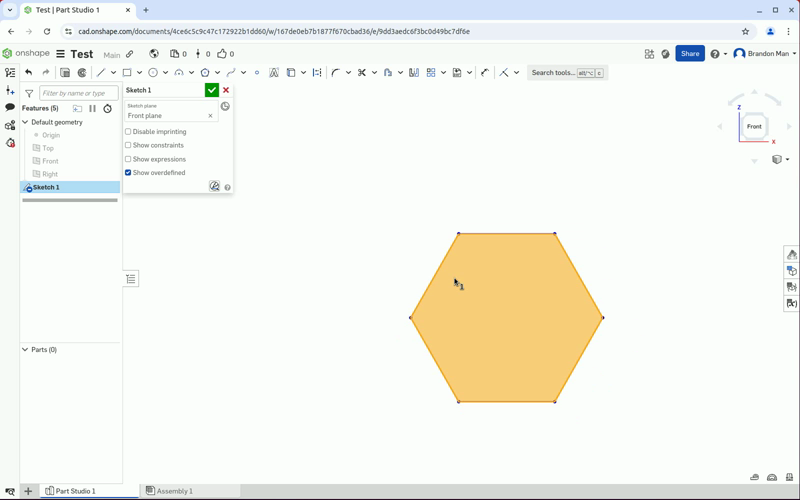
scroll(-6)
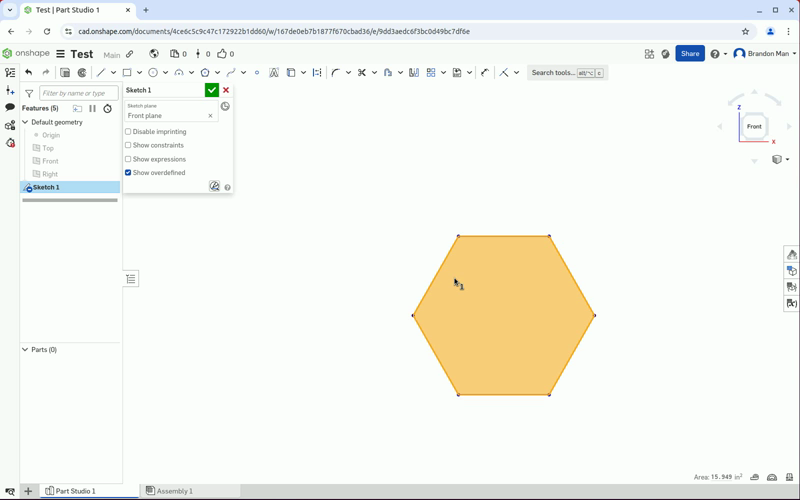
scroll(-6)
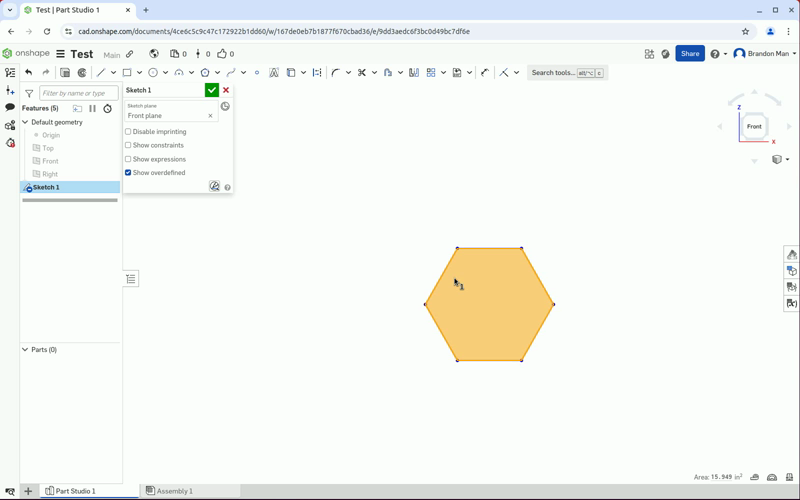
scroll(-6)
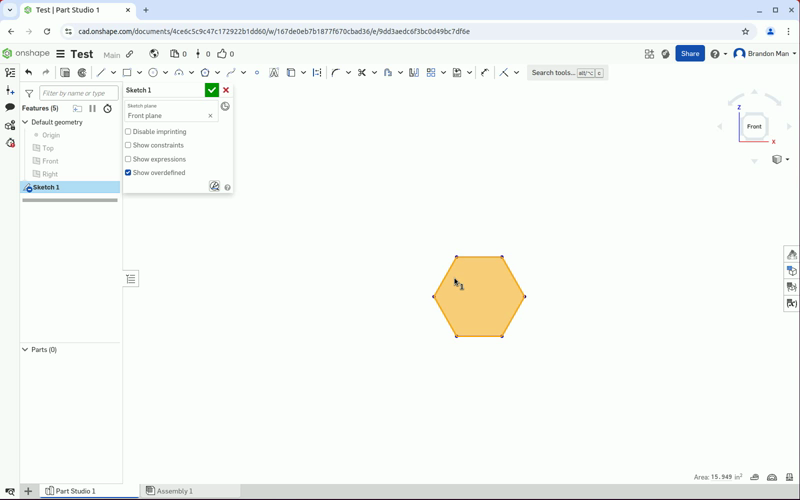
scroll(-6)
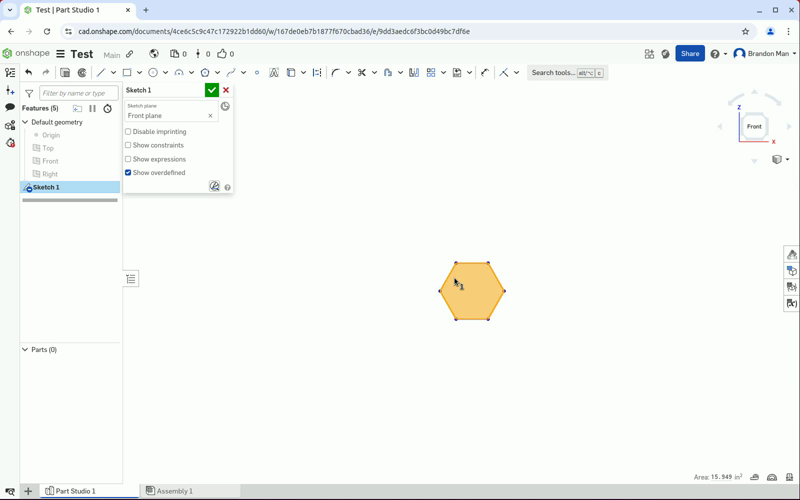
scroll(-6)
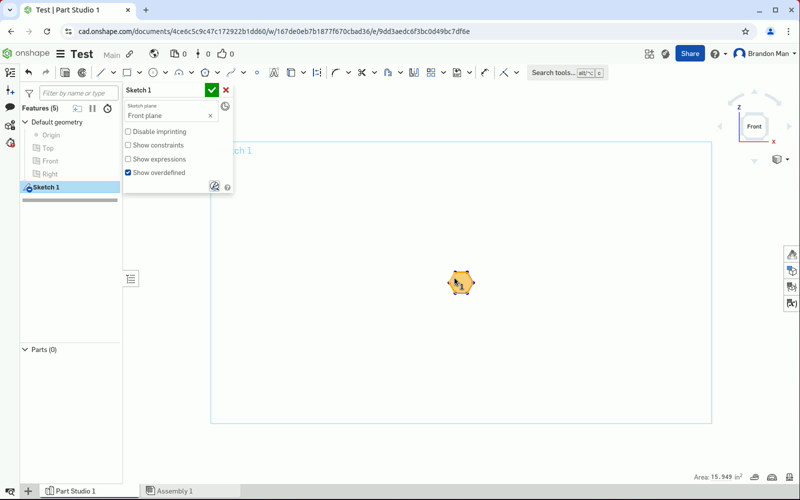
mouse_move(73, 352)
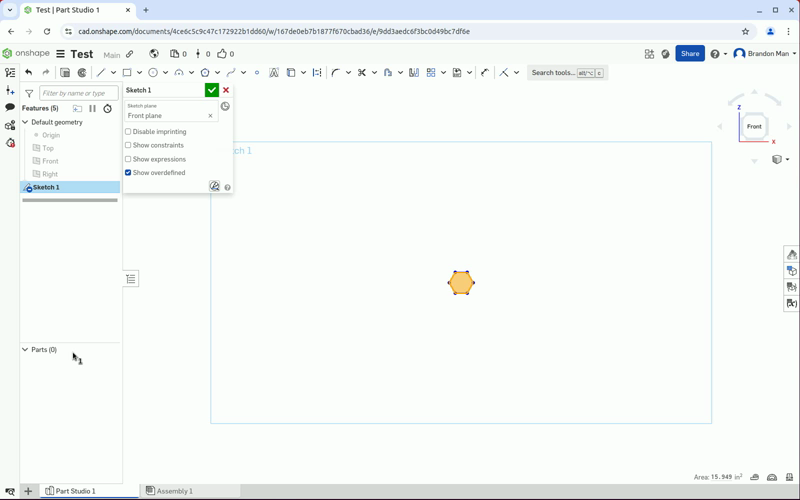
key(shift+y)
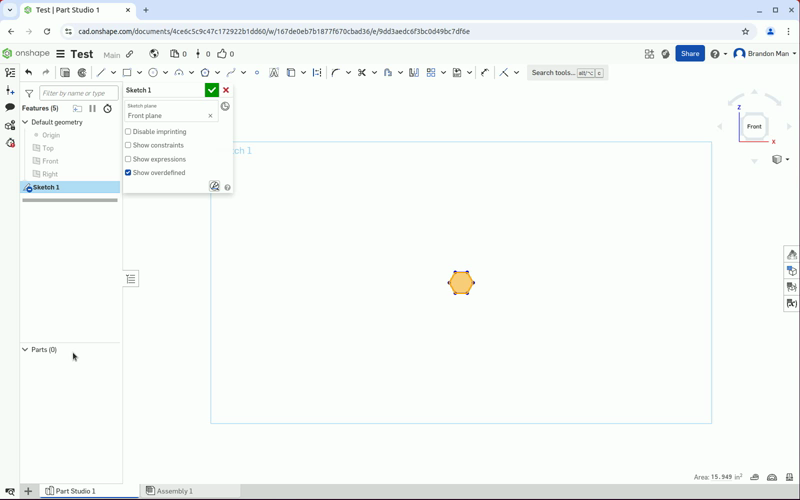
key(shift+e)
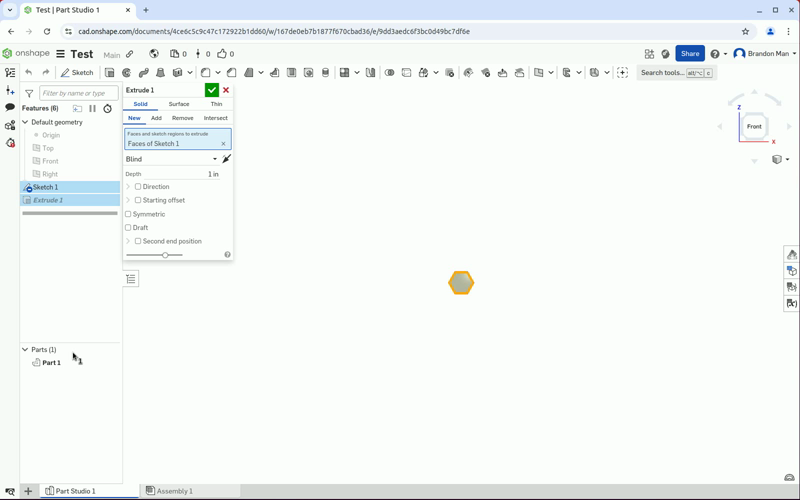
mouse_move(143, 106)
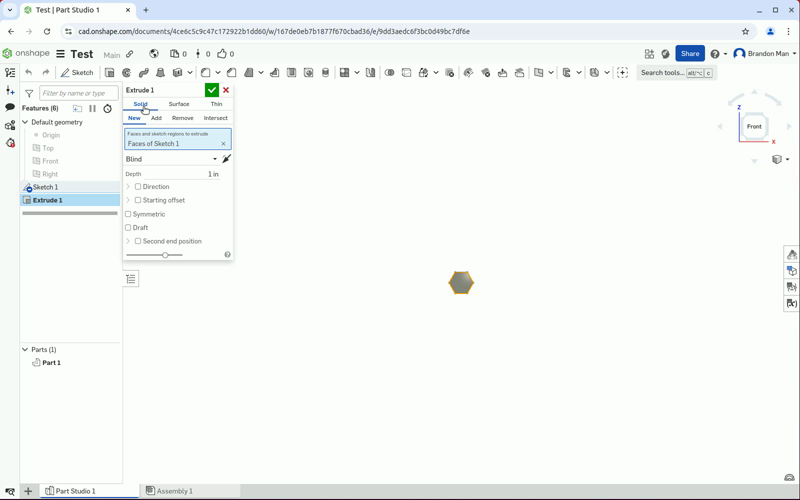
click(143, 106)
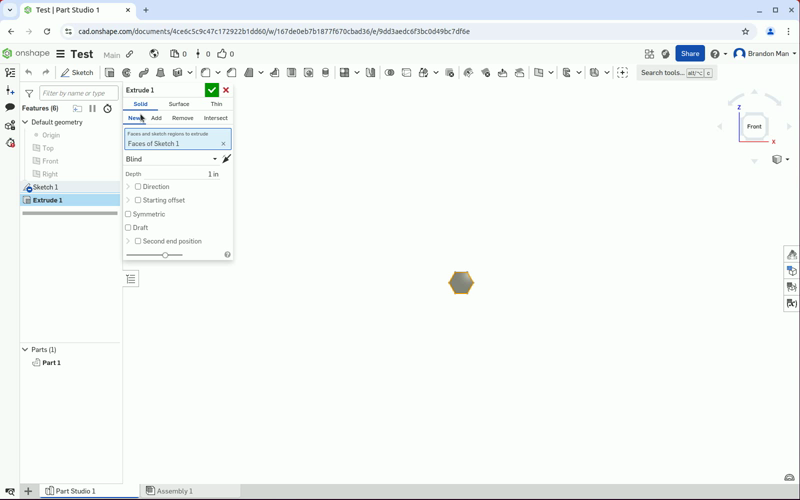
mouse_move(137, 120)
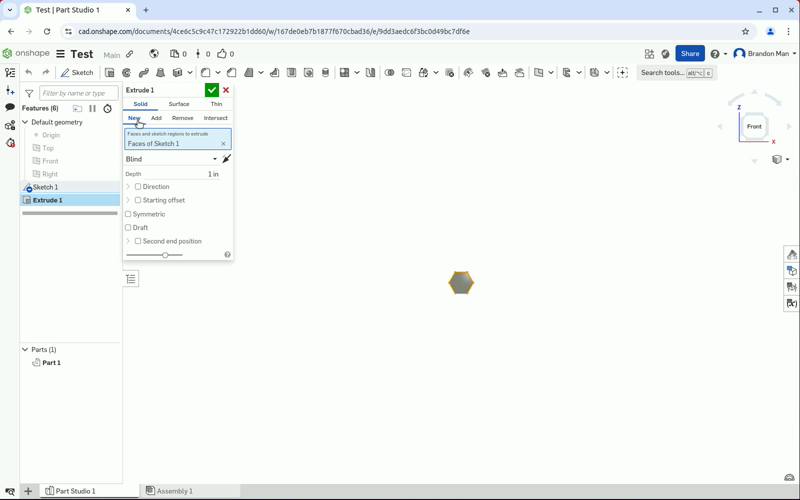
click(137, 120)
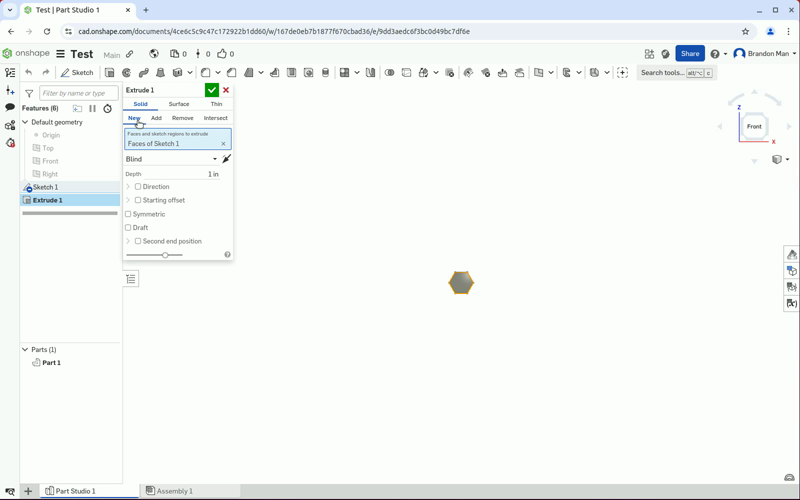
key(tab, 4)
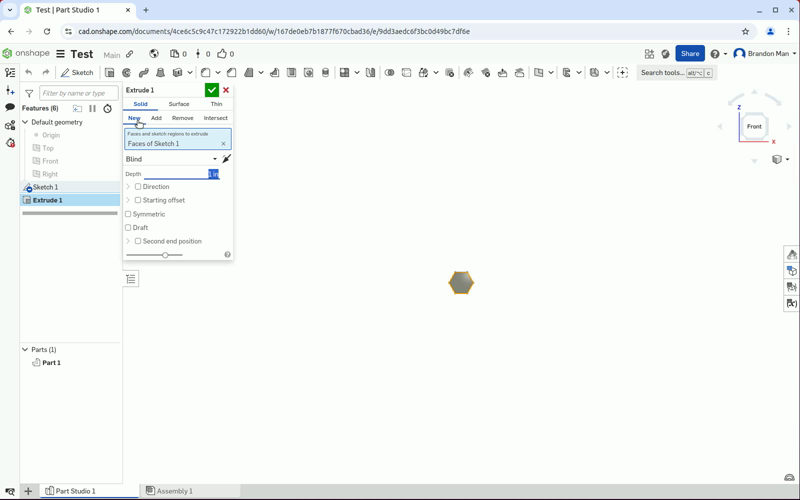
text(8.425)
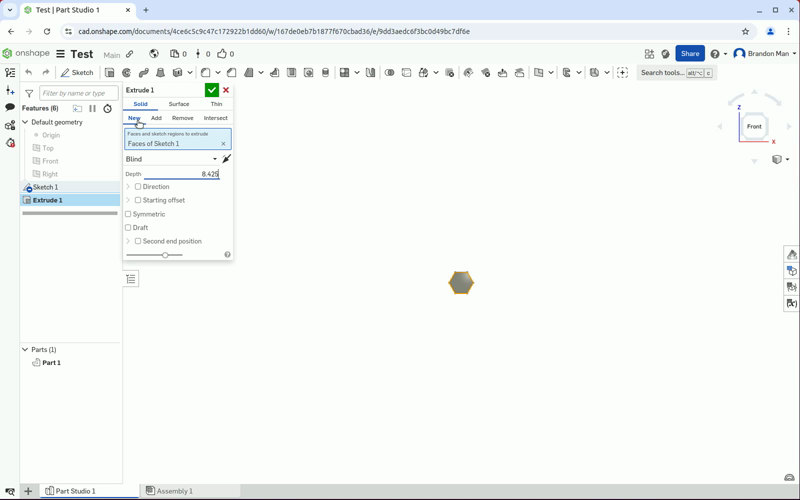
key(enter)
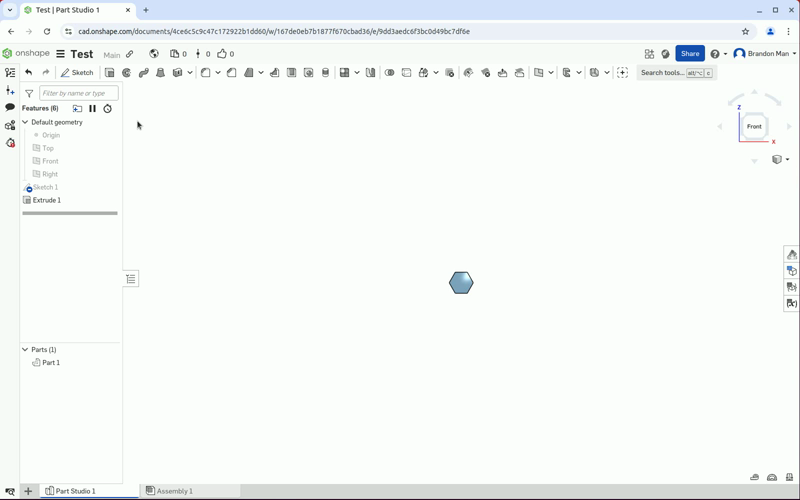
key(shift+h)
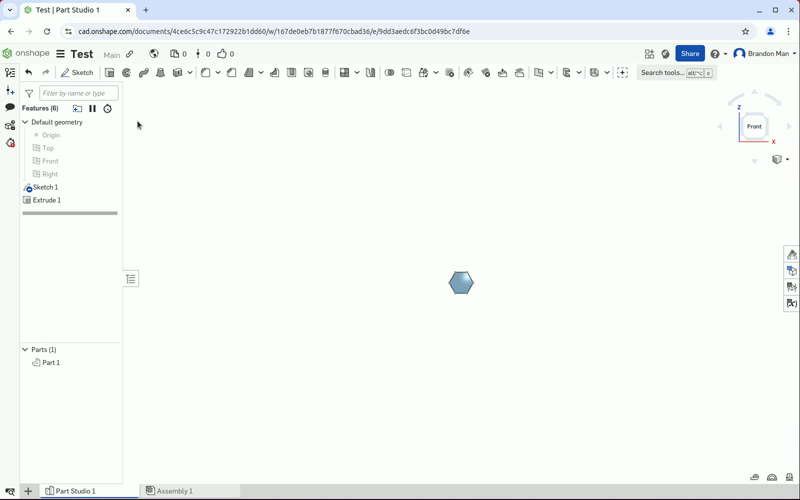
key(shift+h)
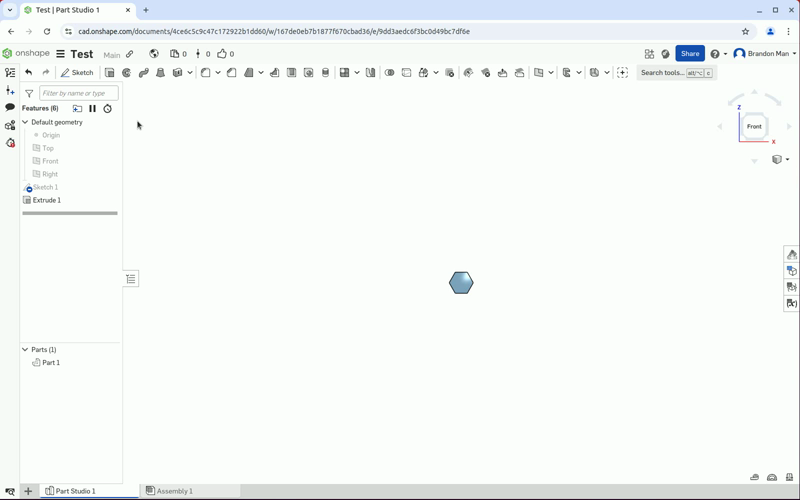
mouse_move(73, 189)
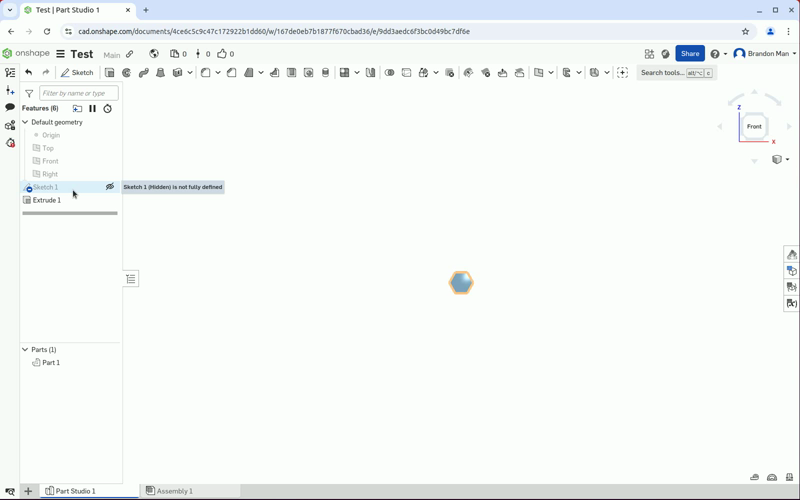
click(73, 189)
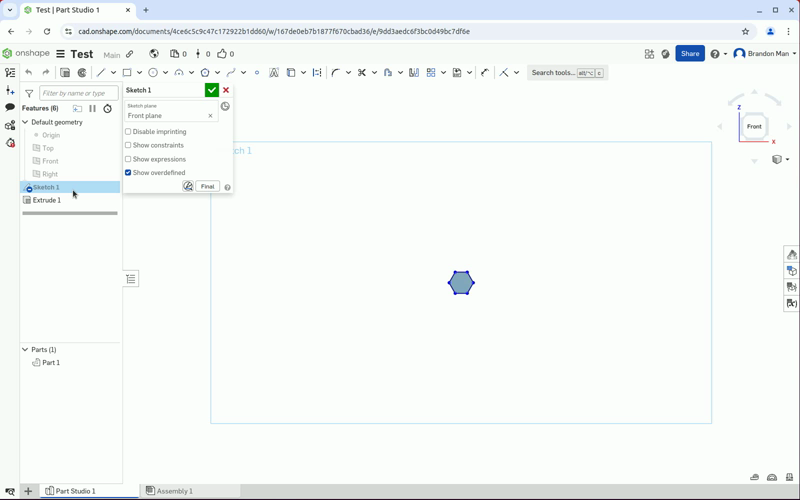
mouse_move(229, 92)
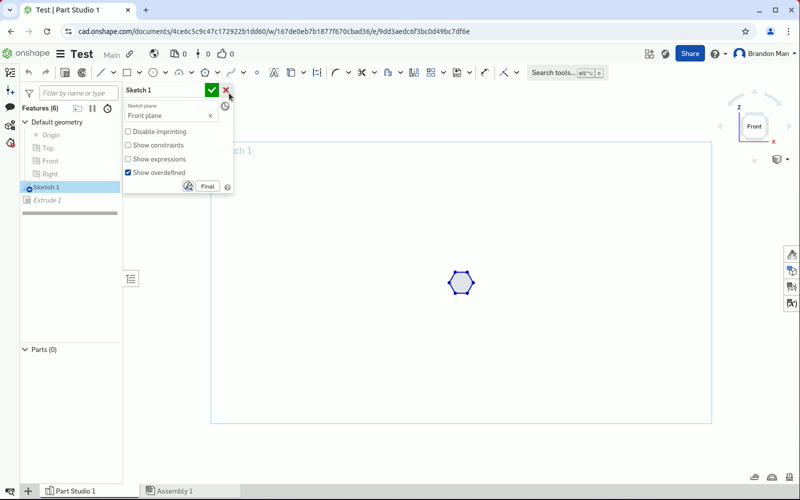
click(229, 92)
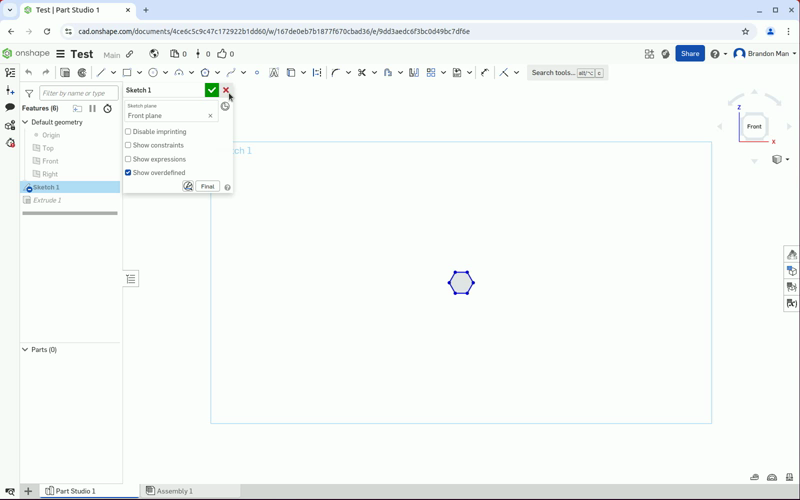
key(shift+s)
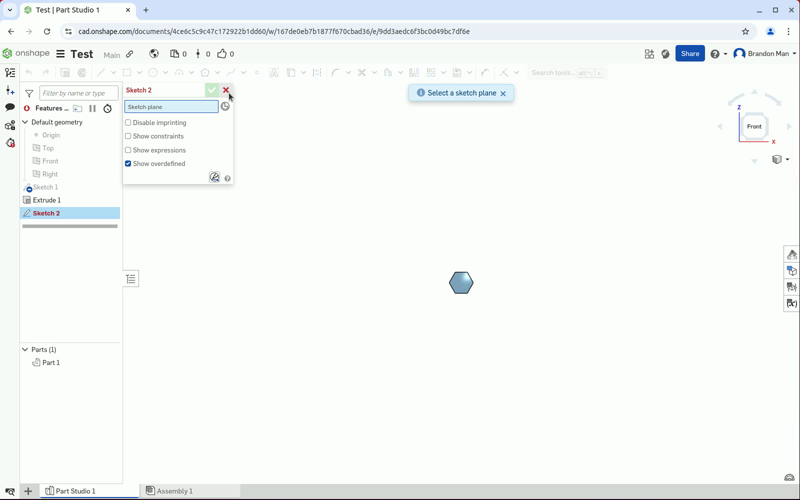
mouse_move(73, 163)
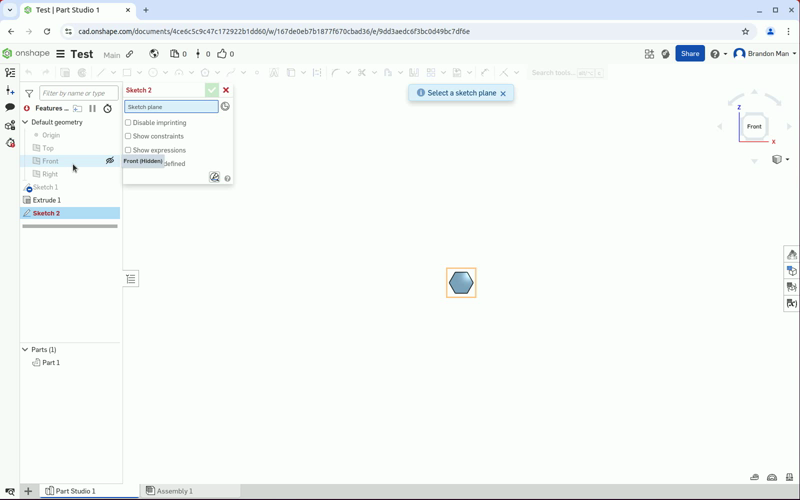
click(73, 163)
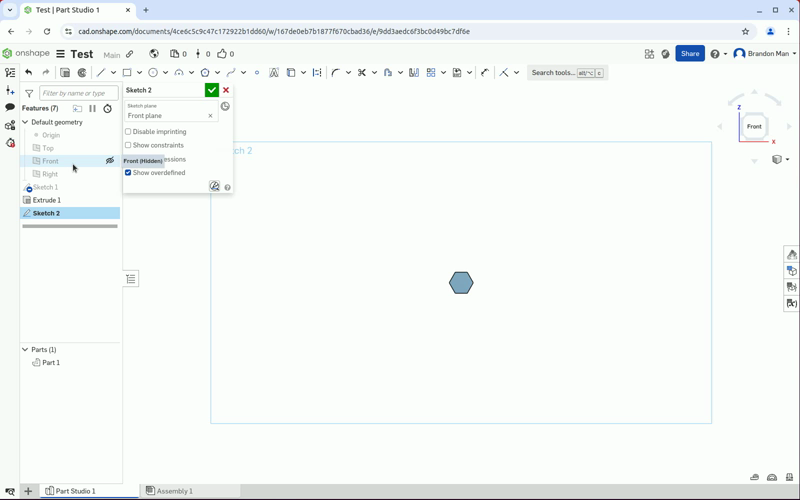
mouse_move(73, 352)
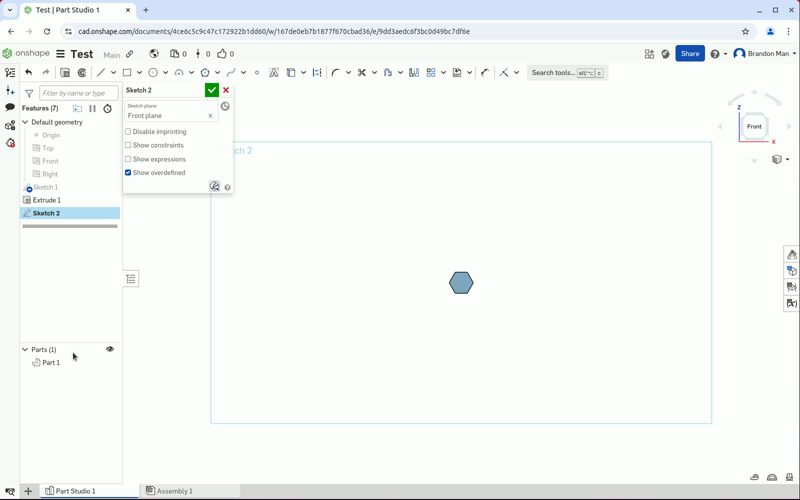
key(y)
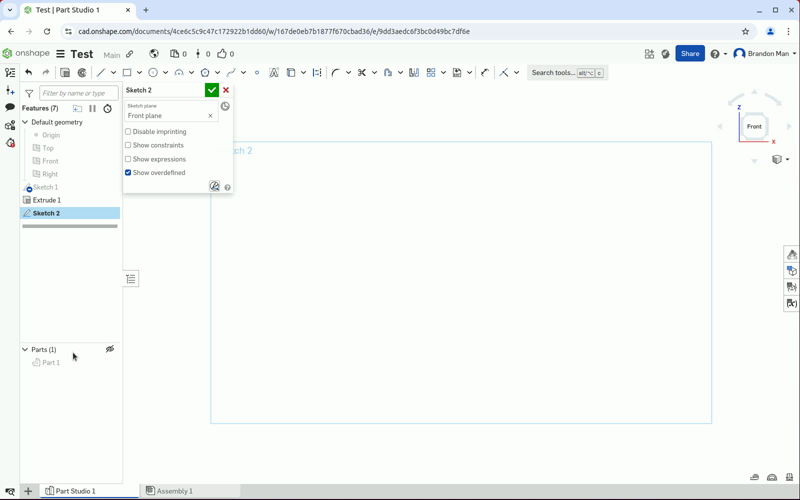
key(c)
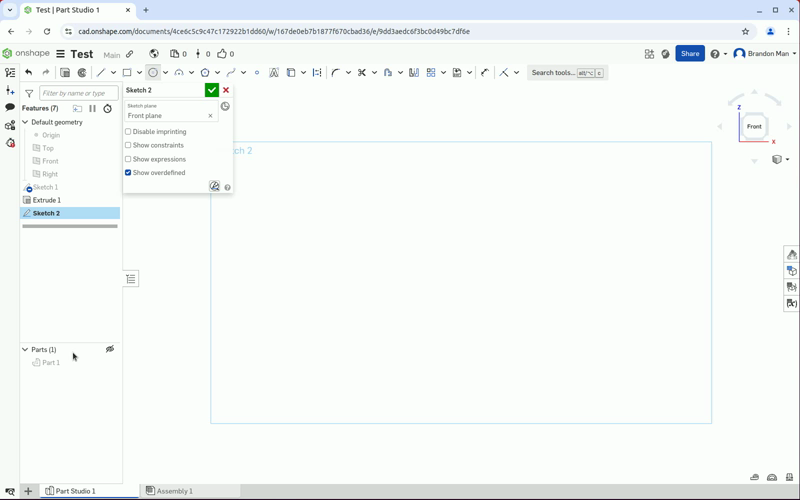
key_down(shift)
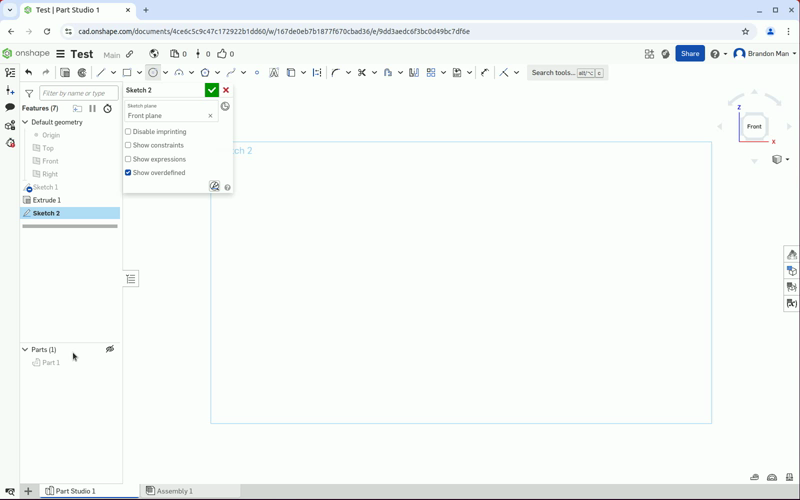
mouse_move(461, 282)
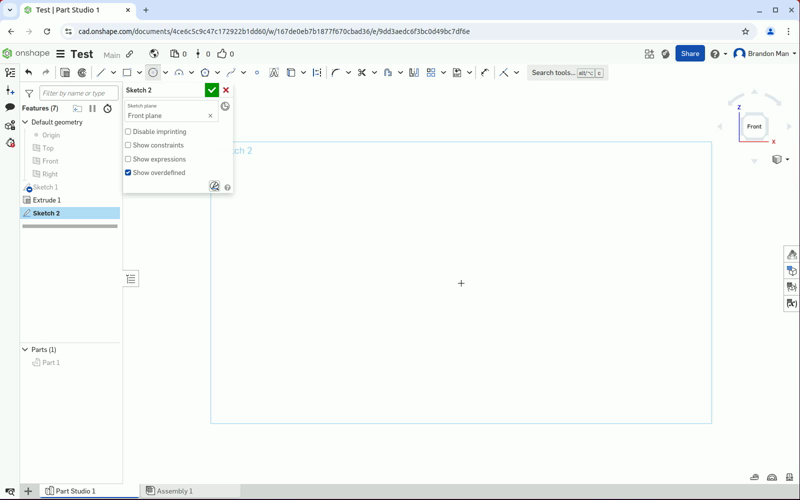
click(461, 282)
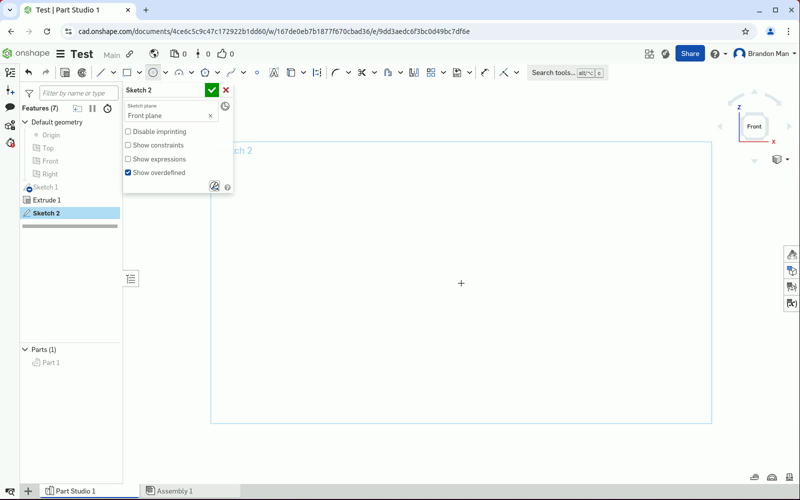
key_up(shift)
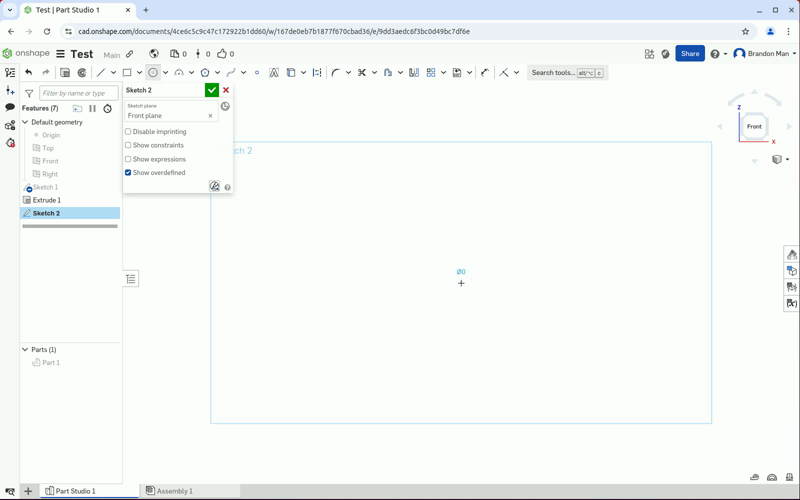
mouse_move(474, 282)
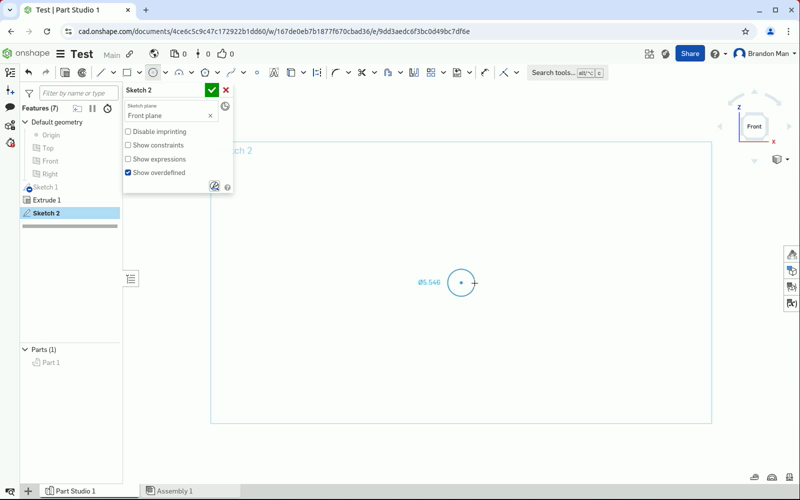
click(474, 282)
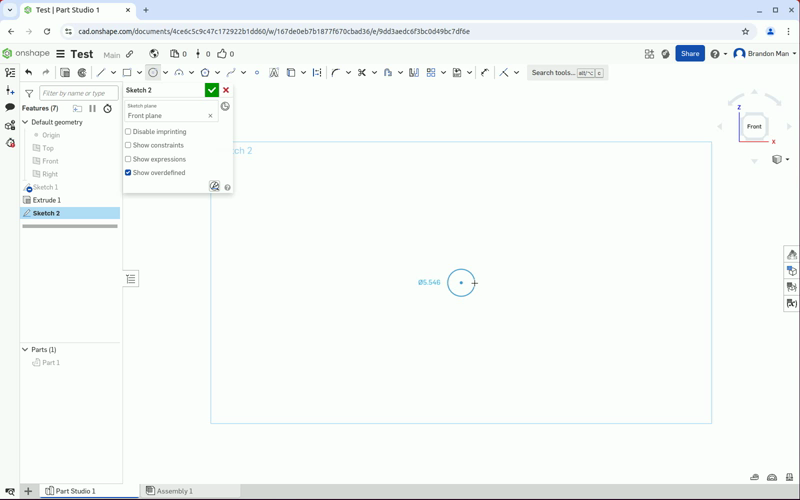
key(esc)
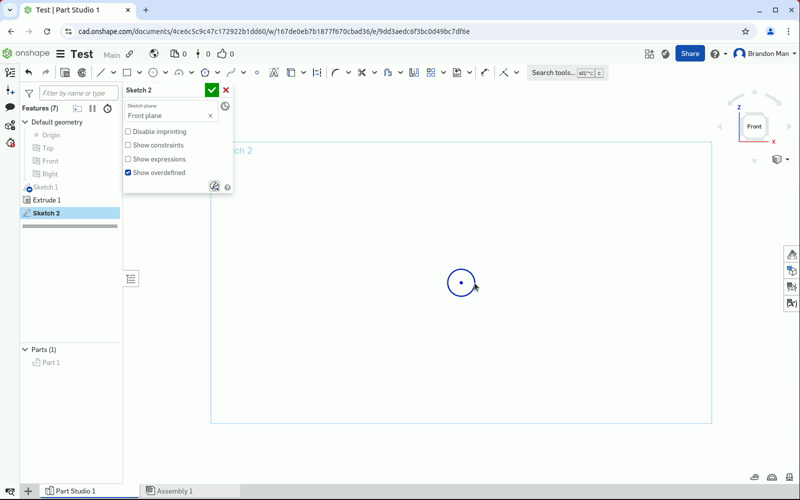
key(l)
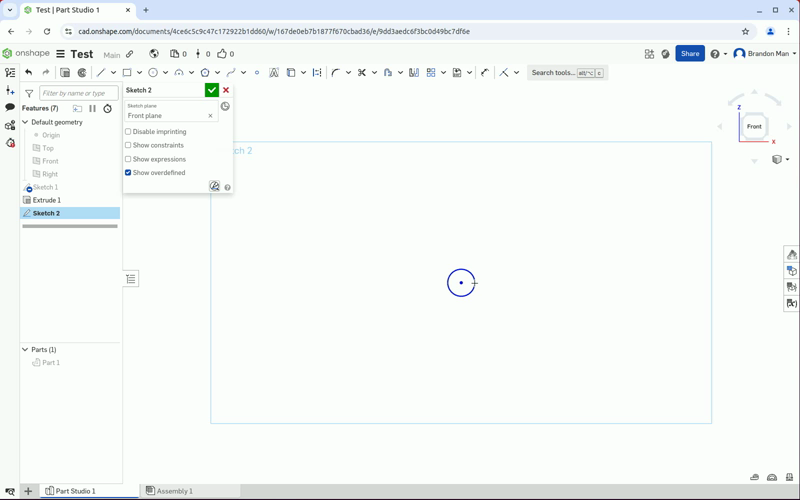
key_down(shift)
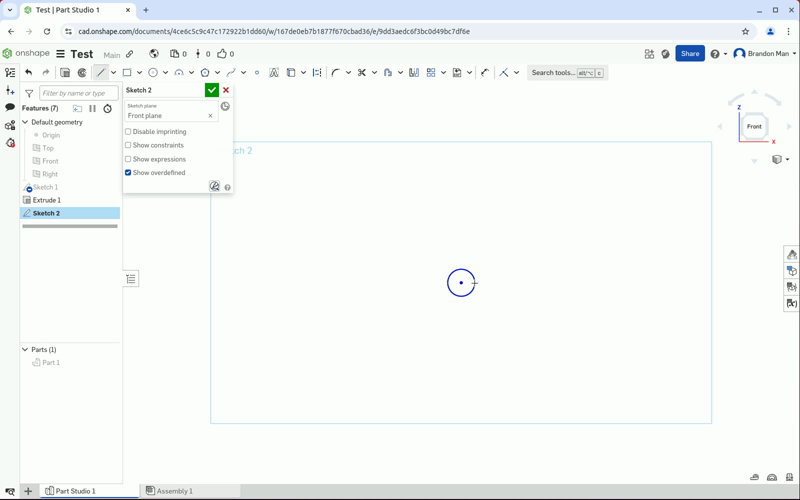
mouse_move(448, 282)
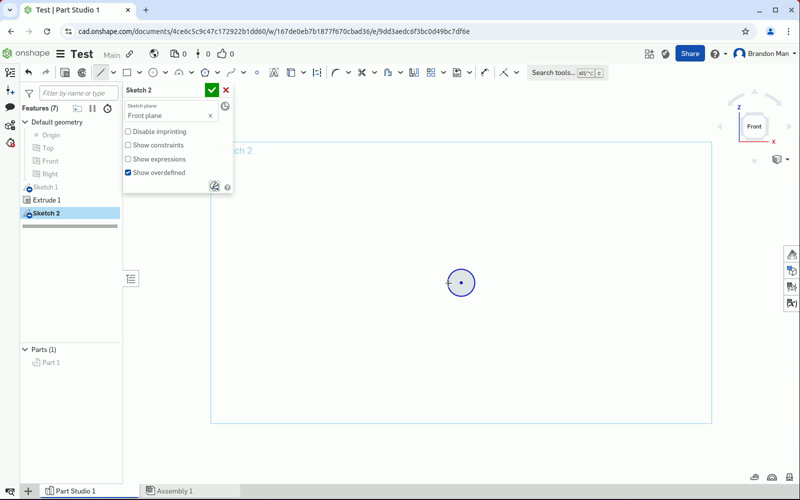
click(448, 282)
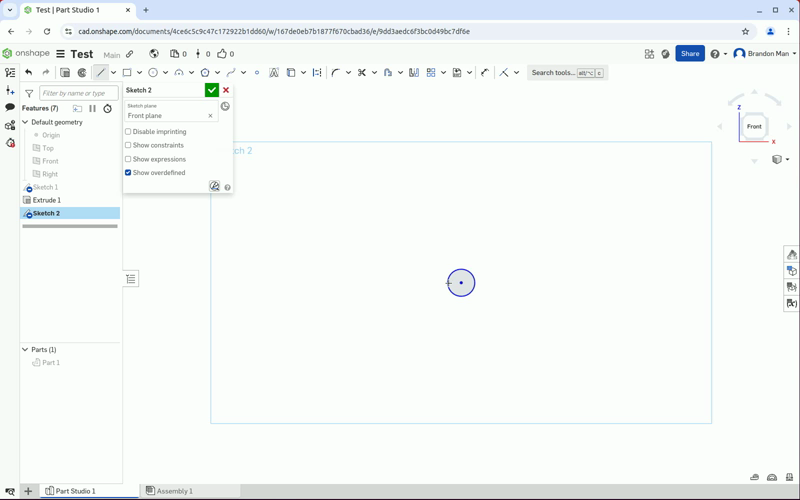
key_up(shift)
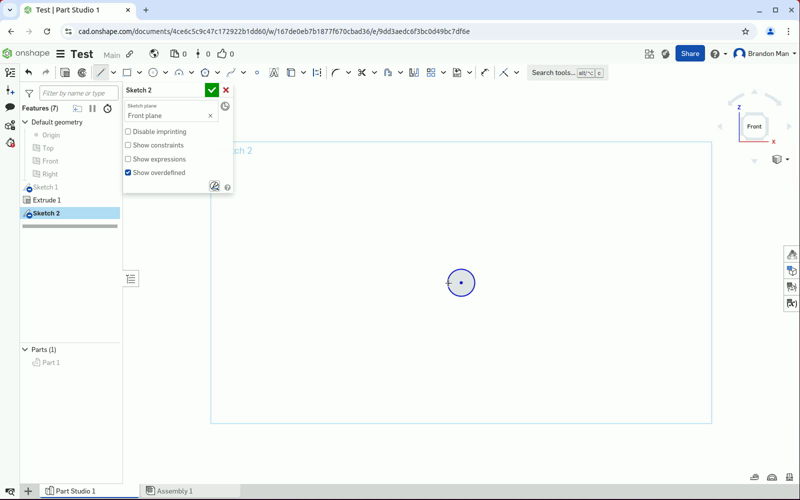
key_down(shift)
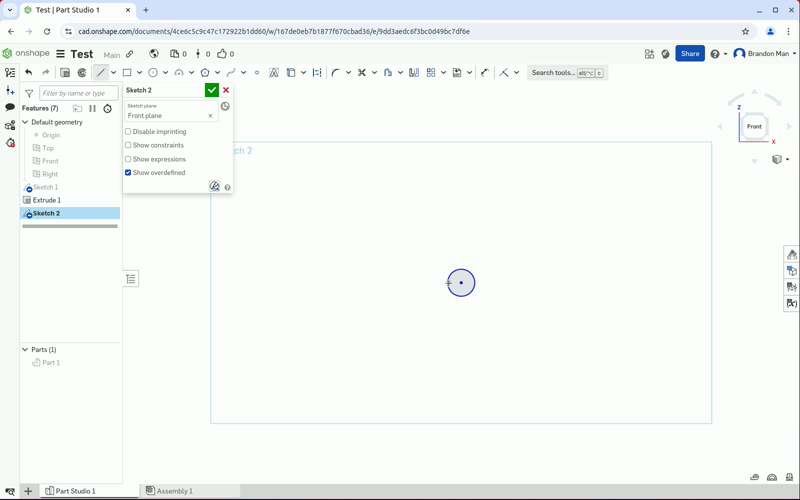
mouse_move(478, 282)
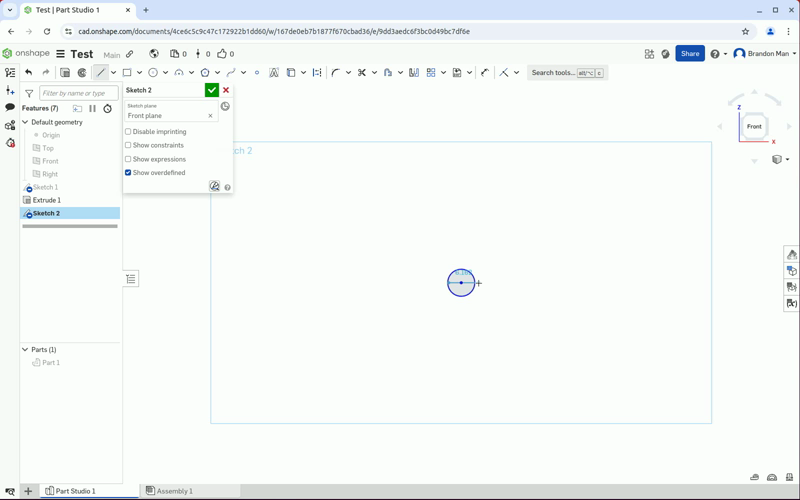
mouse_move(454, 293)
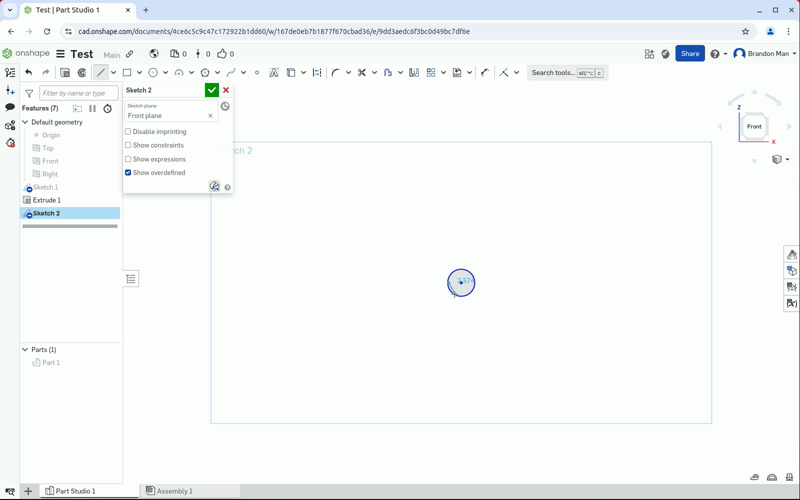
click(454, 293)
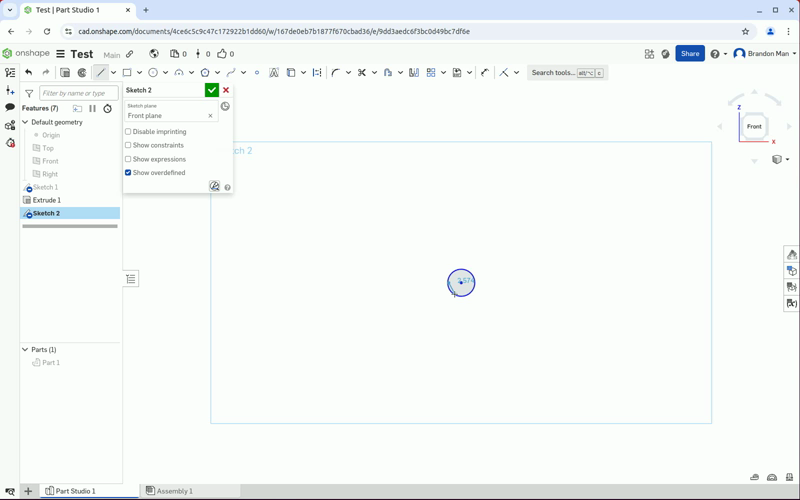
key_up(shift)
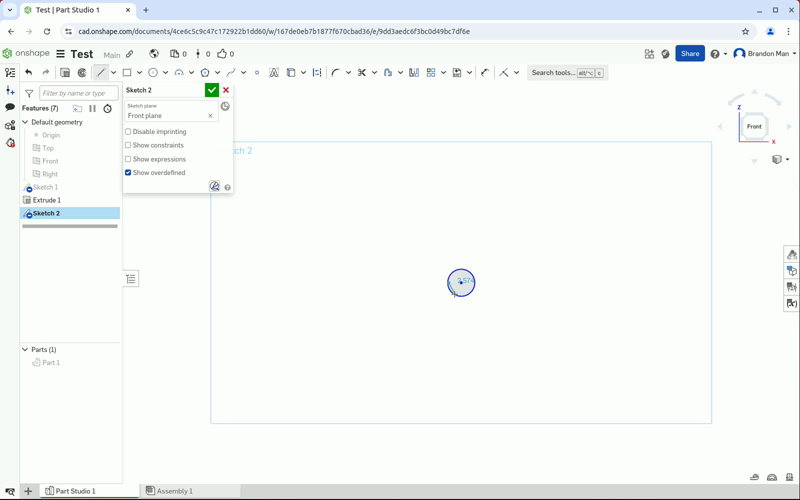
key_down(shift)
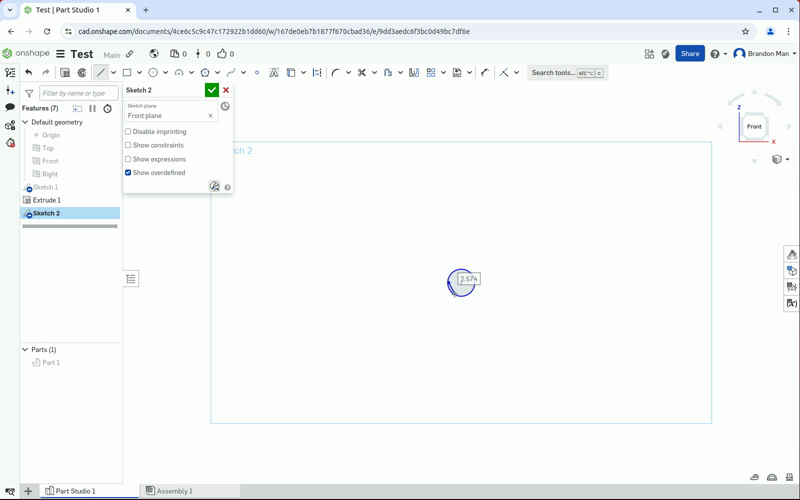
mouse_move(484, 293)
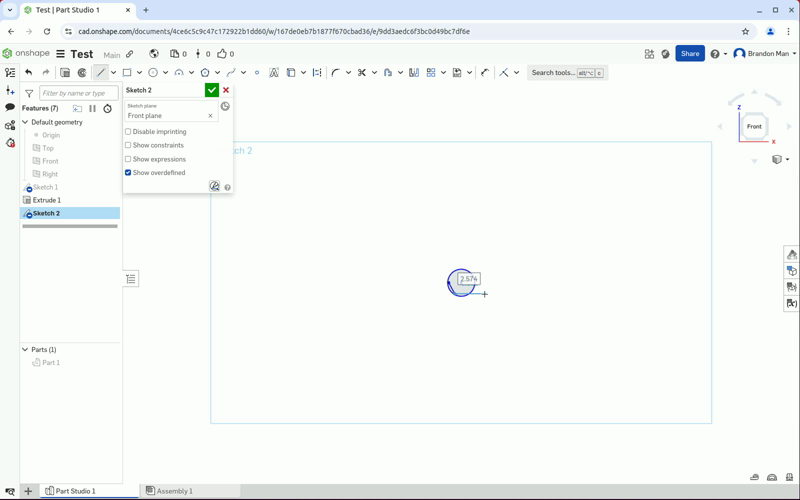
mouse_move(467, 293)
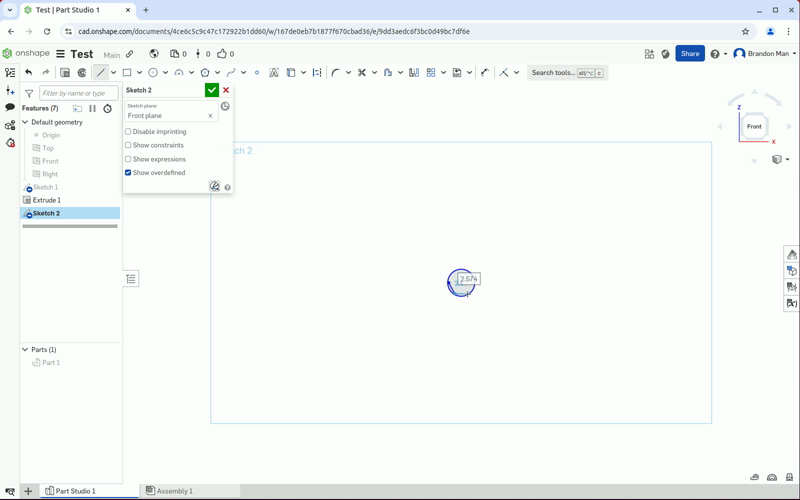
click(467, 293)
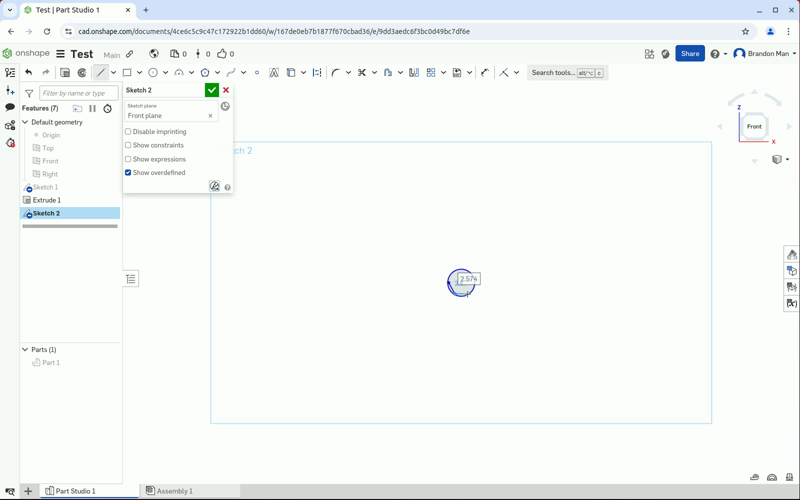
key_up(shift)
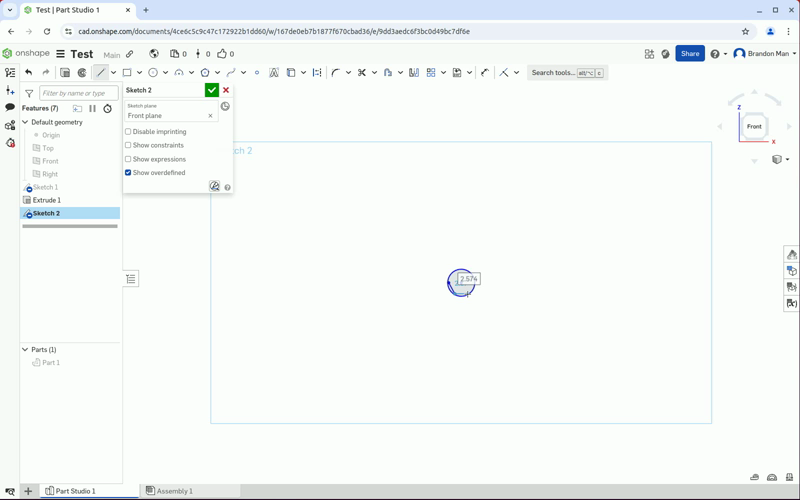
key_down(shift)
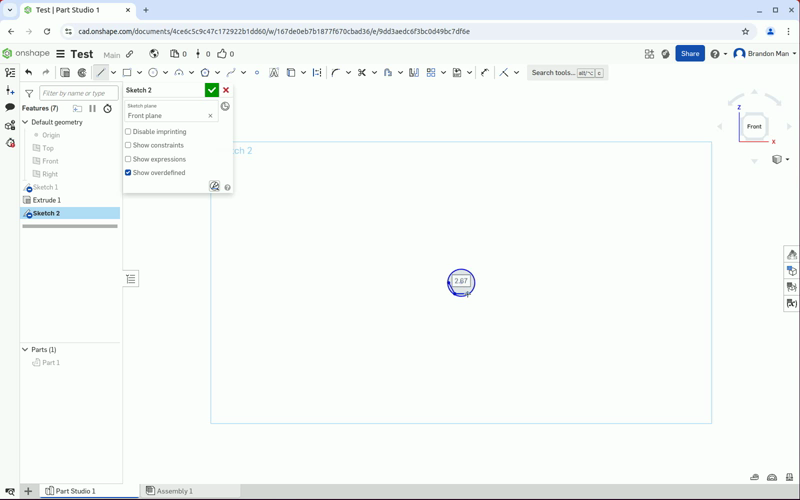
mouse_move(497, 293)
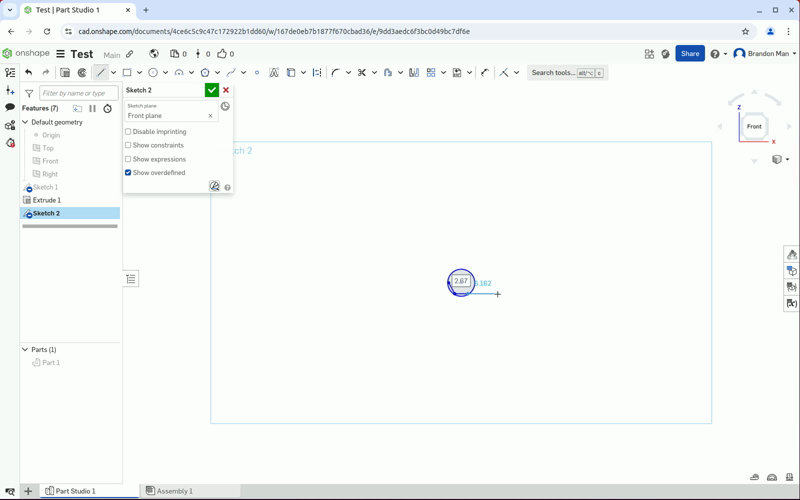
mouse_move(473, 282)
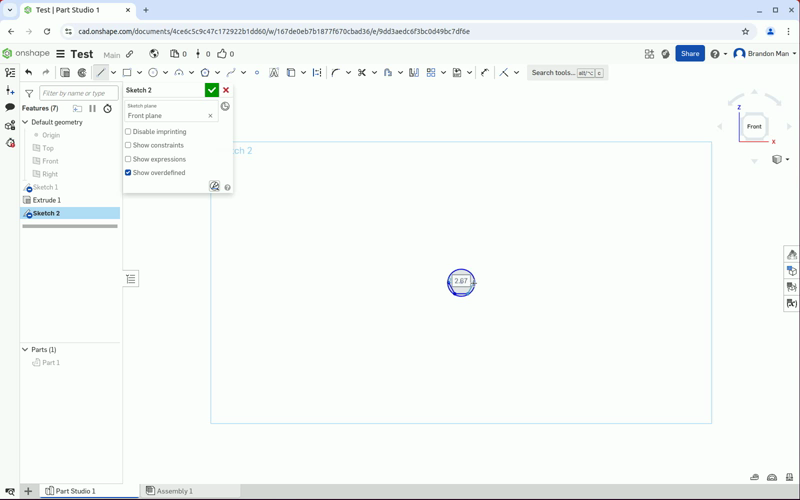
scroll(6)
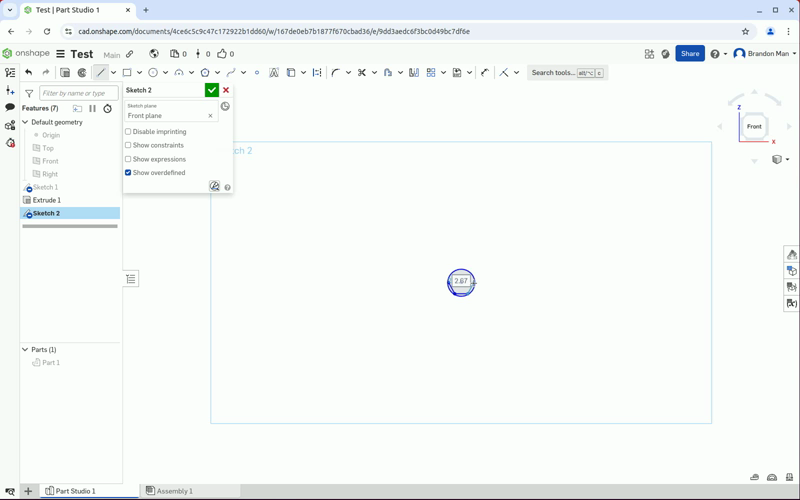
scroll(6)
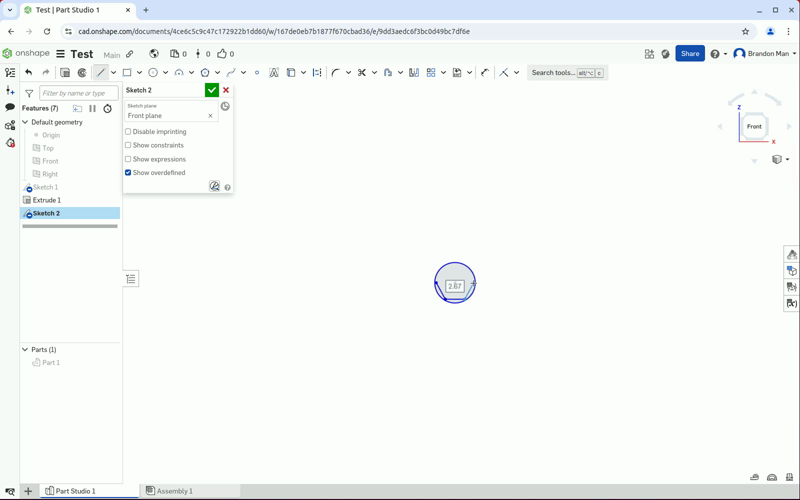
scroll(6)
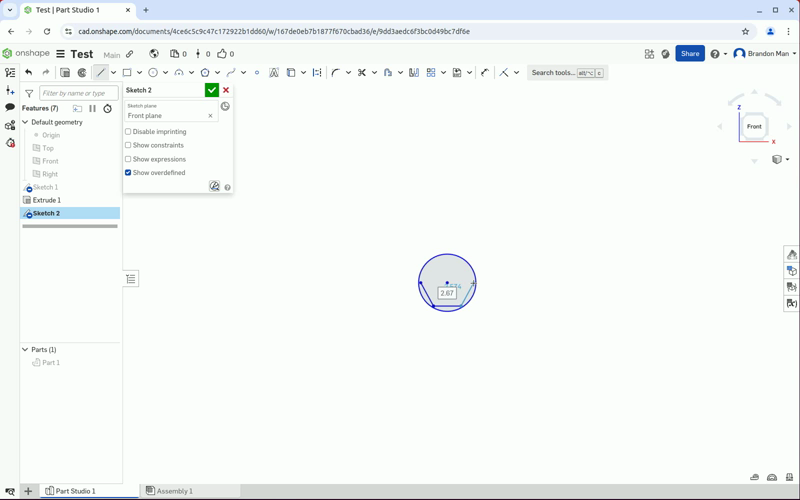
scroll(6)
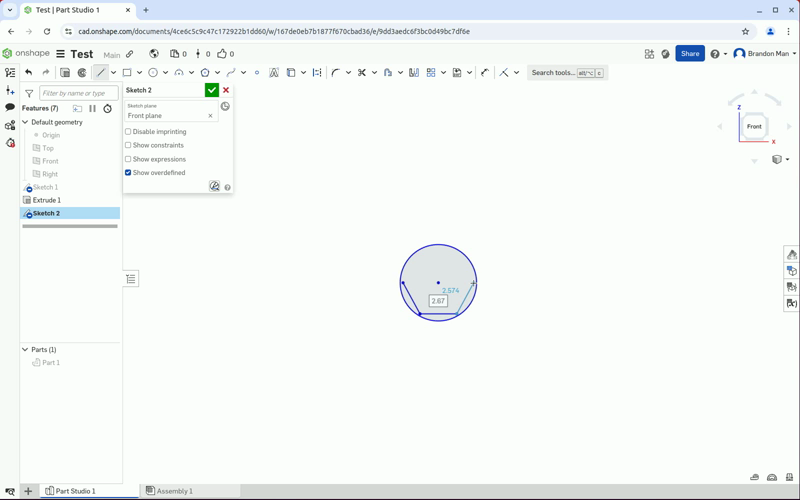
scroll(6)
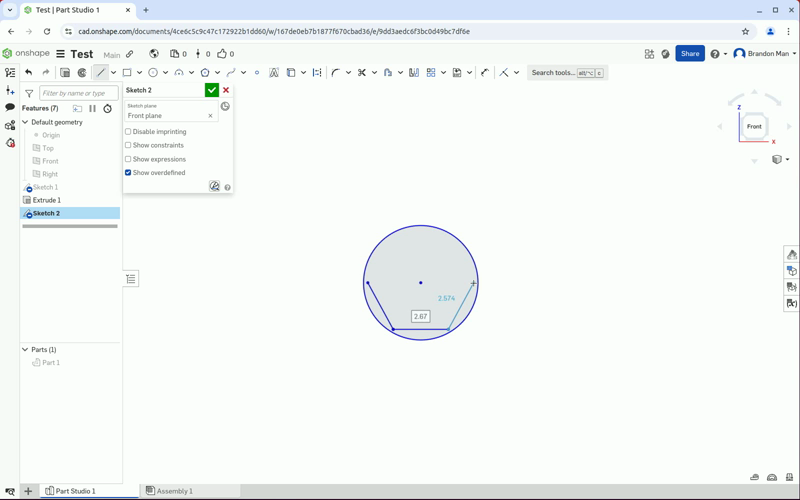
scroll(6)
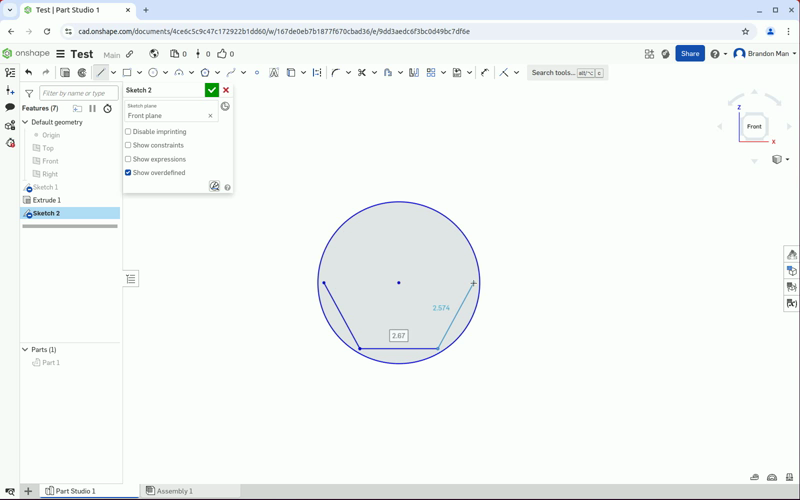
scroll(6)
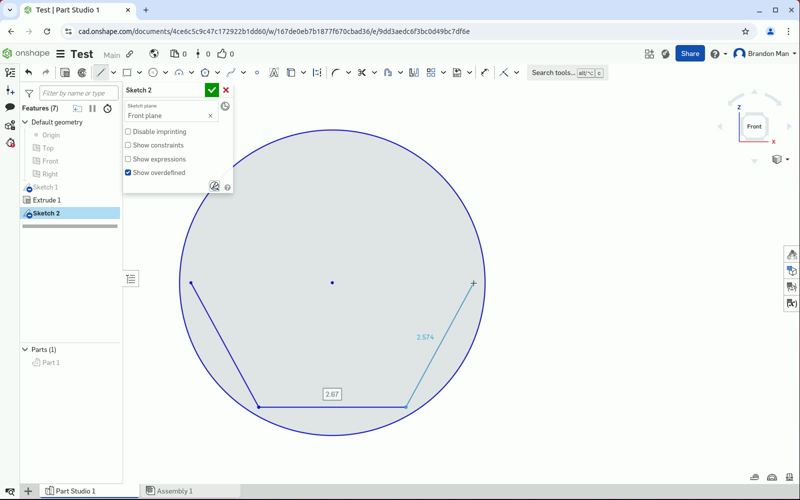
click(473, 282)
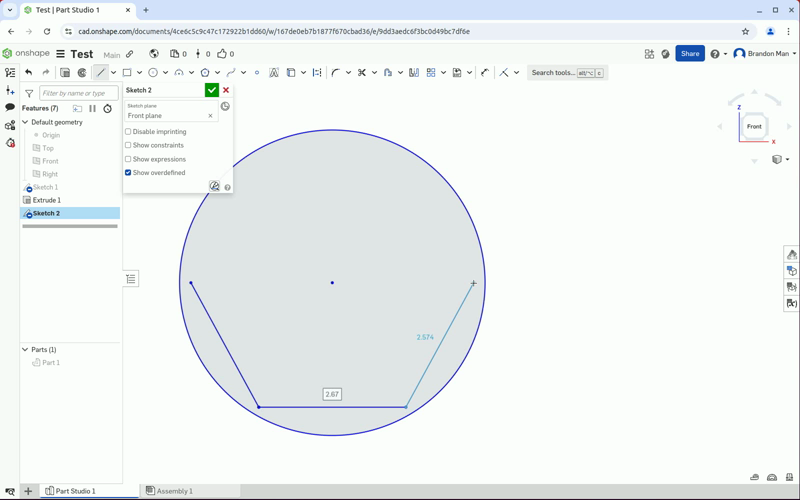
scroll(-6)
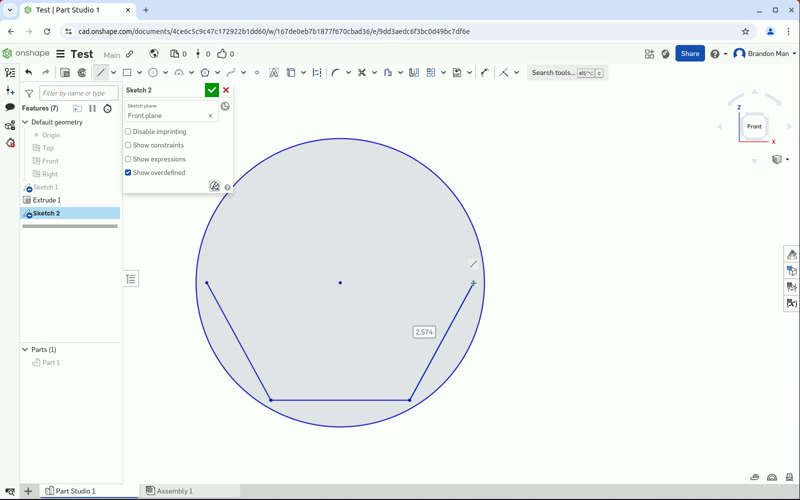
scroll(-6)
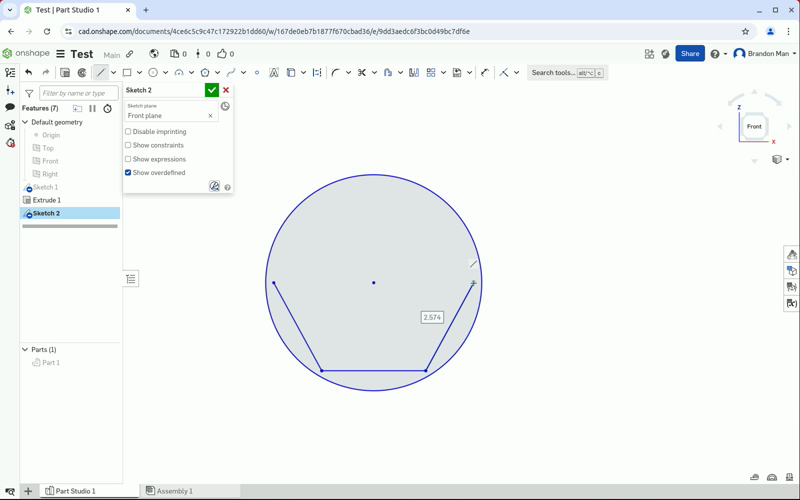
scroll(-6)
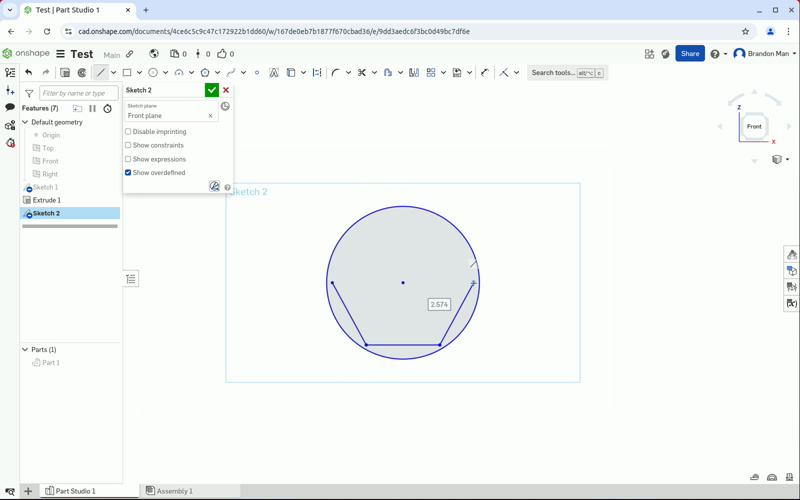
scroll(-6)
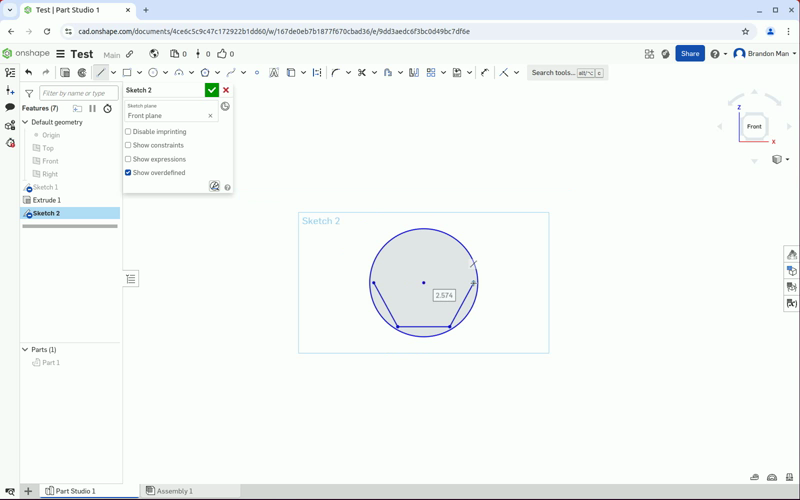
scroll(-6)
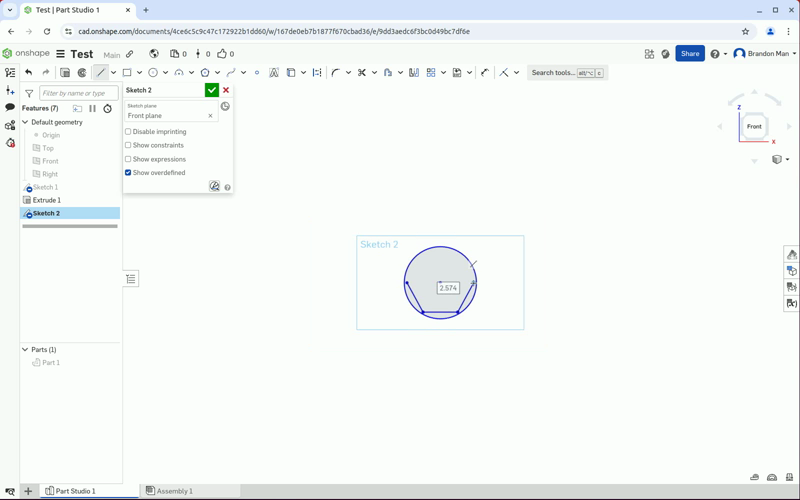
scroll(-6)
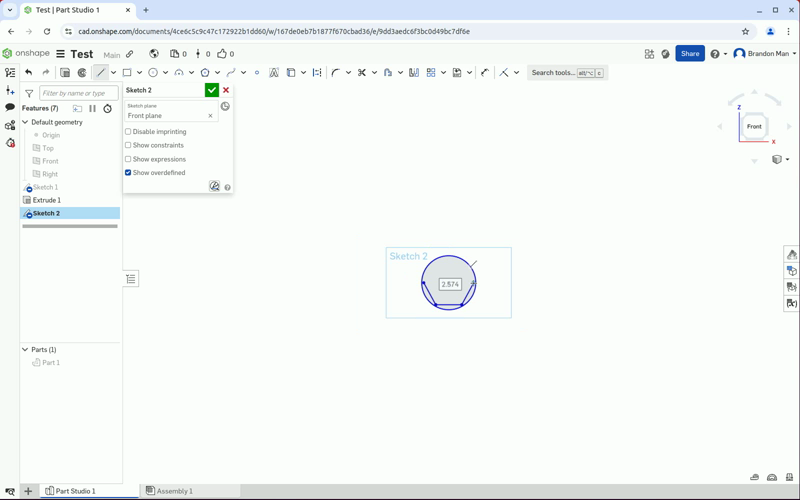
scroll(-6)
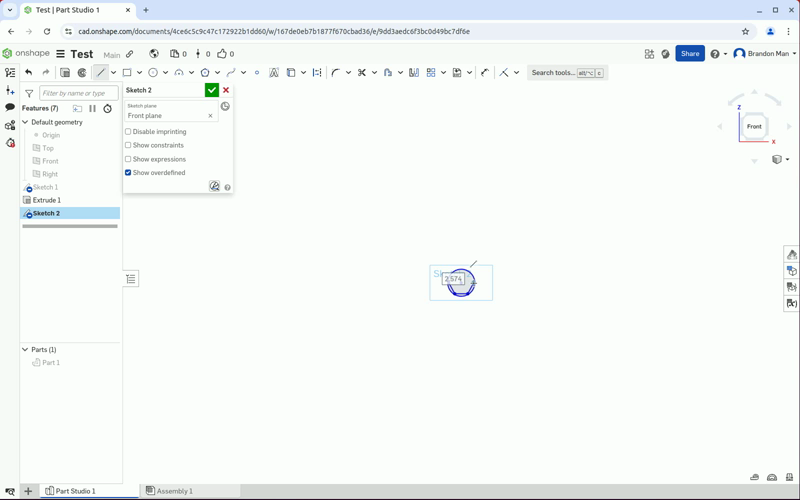
key_up(shift)
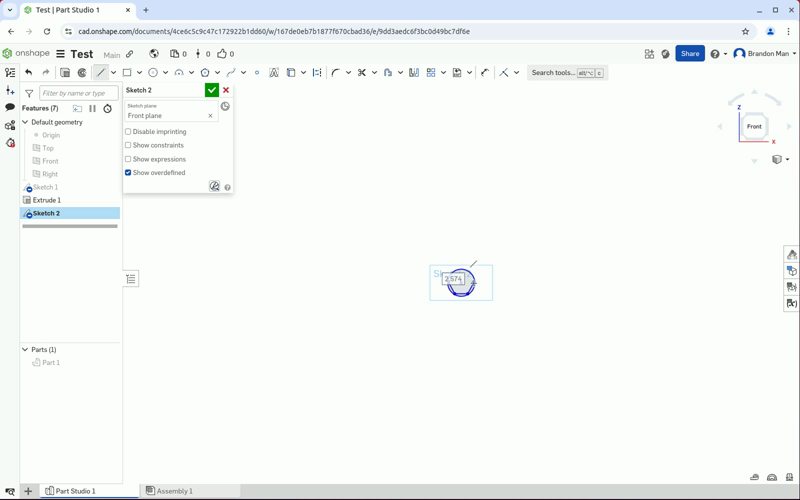
key_down(shift)
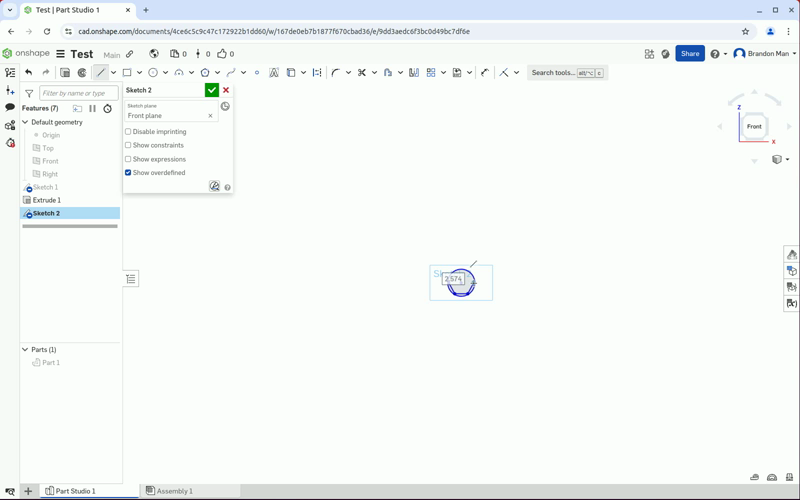
mouse_move(503, 282)
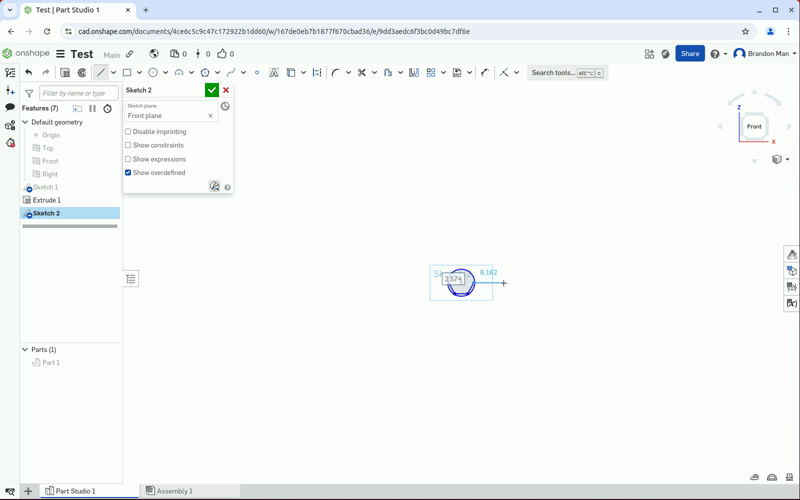
mouse_move(467, 272)
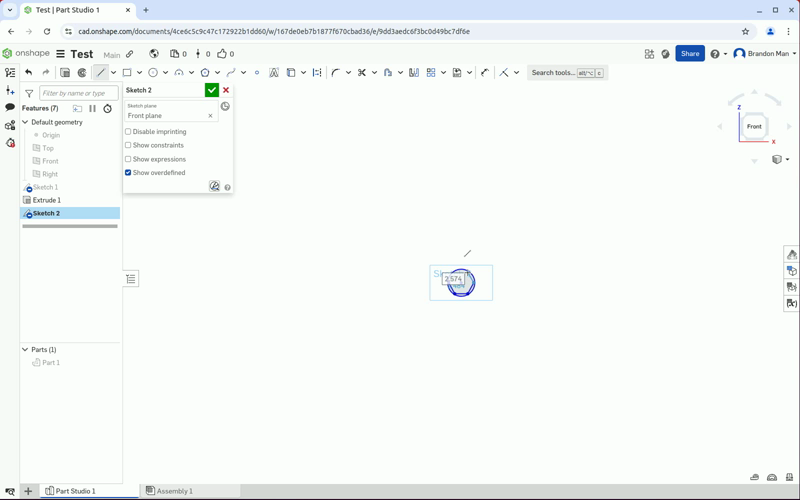
click(467, 272)
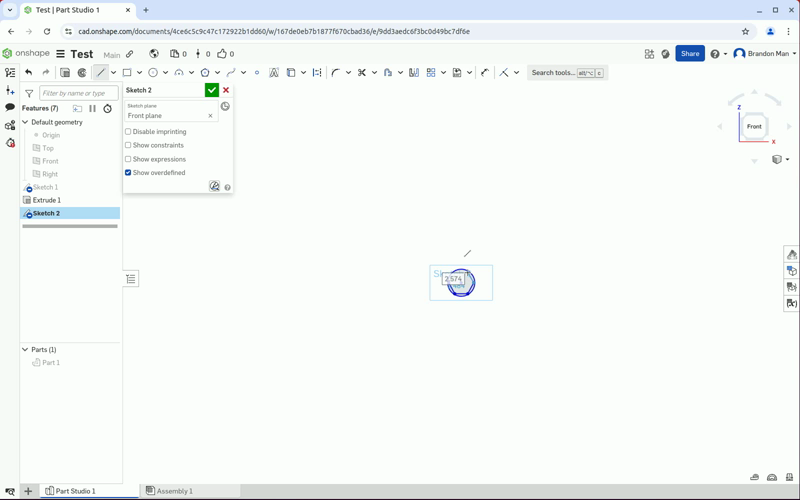
key_up(shift)
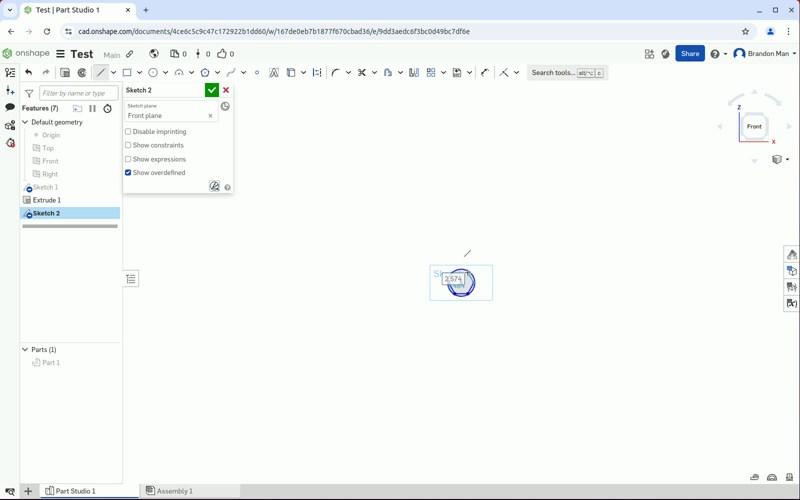
key_down(shift)
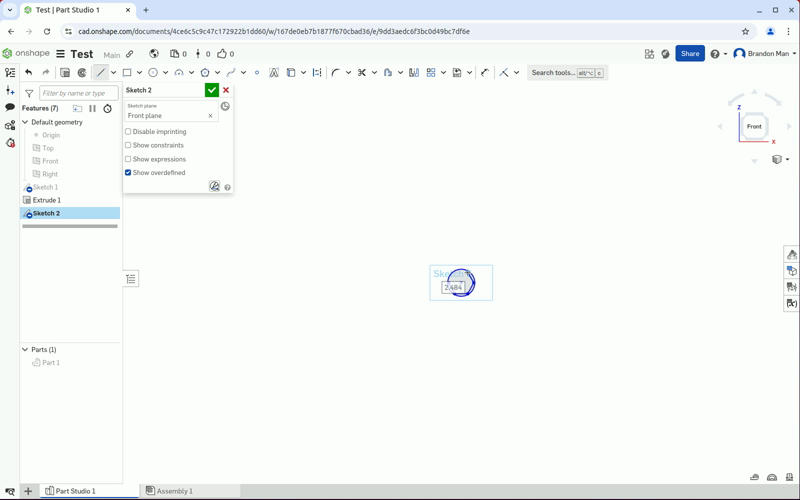
mouse_move(497, 272)
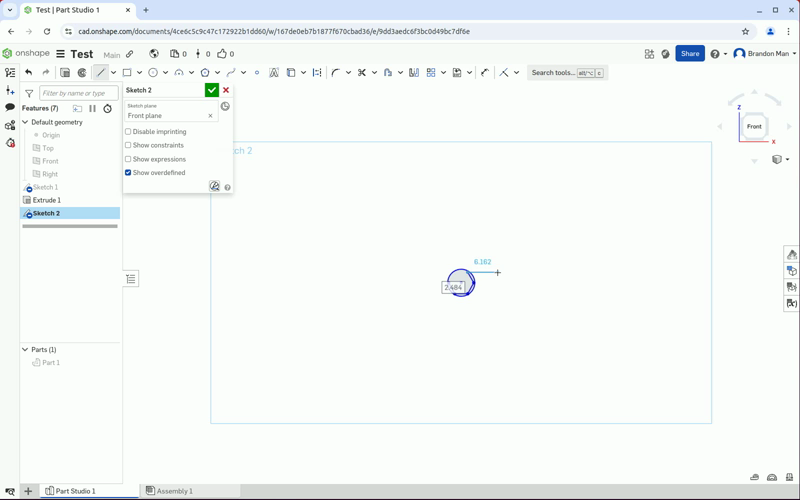
mouse_move(454, 272)
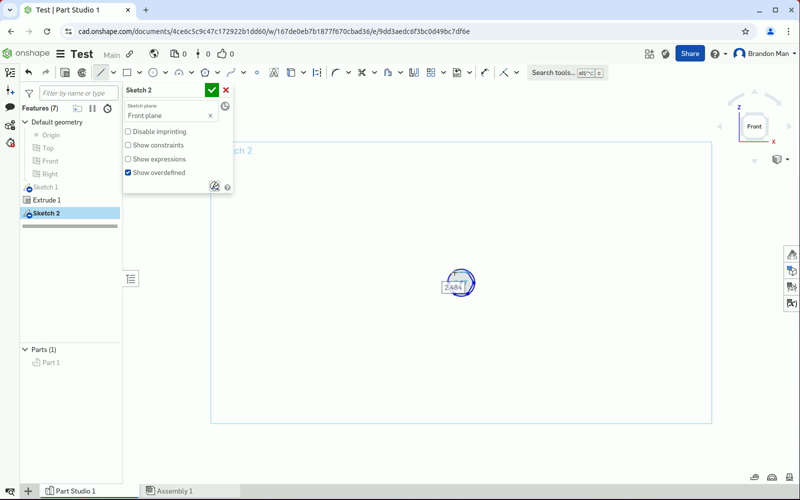
click(454, 272)
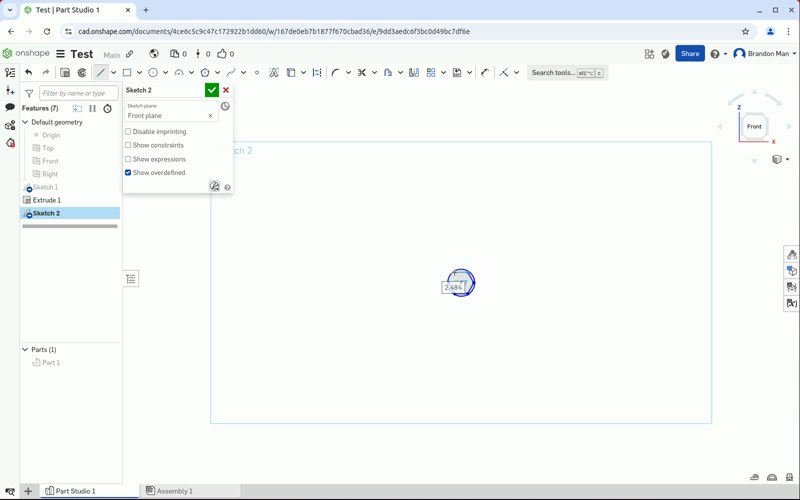
key_up(shift)
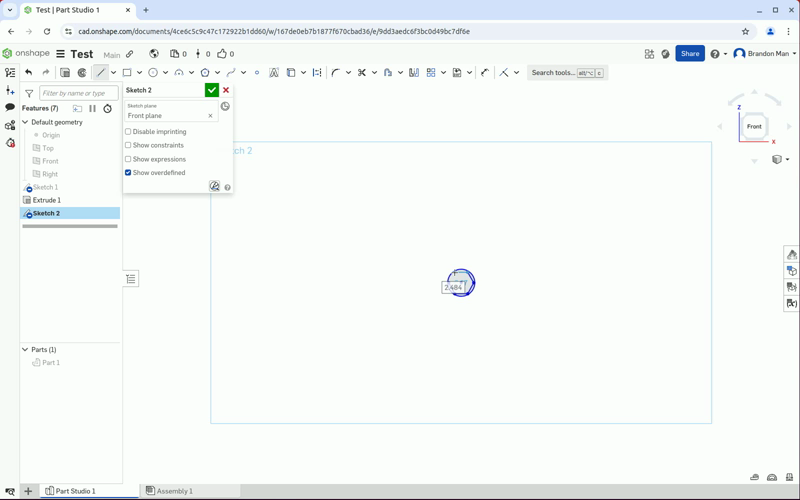
mouse_move(484, 272)
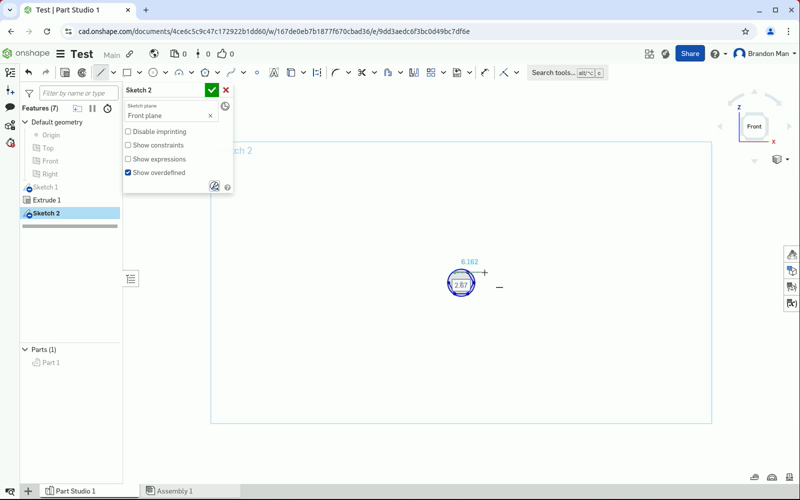
key_down(shift)
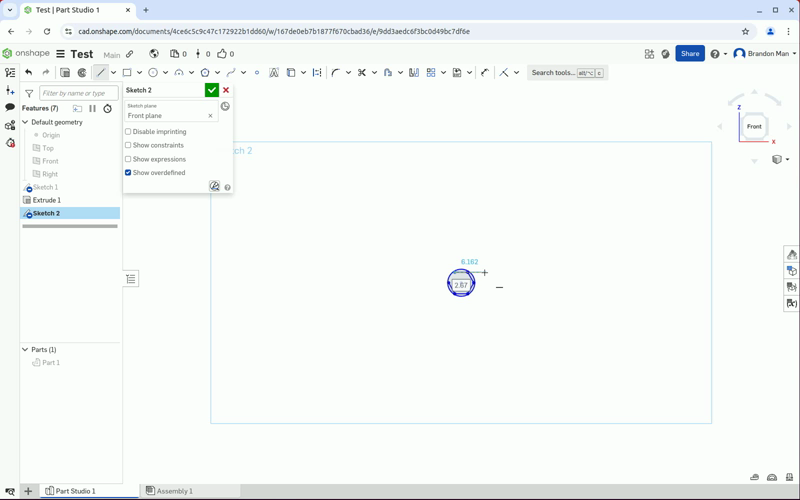
mouse_move(448, 282)
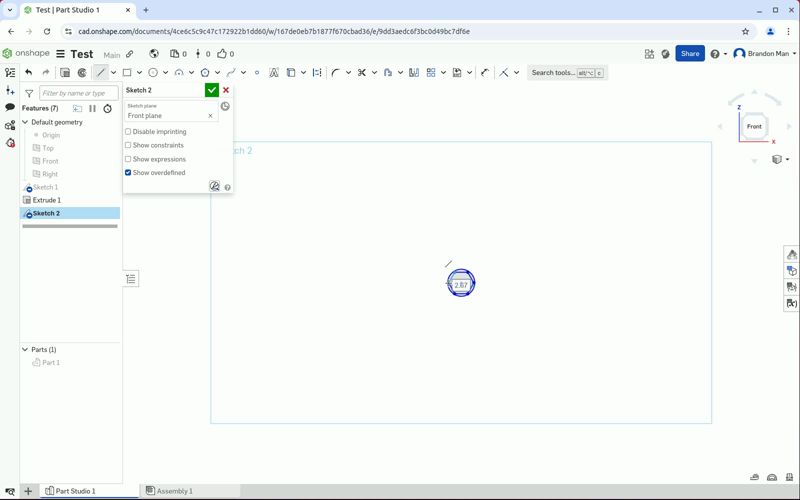
key_up(shift)
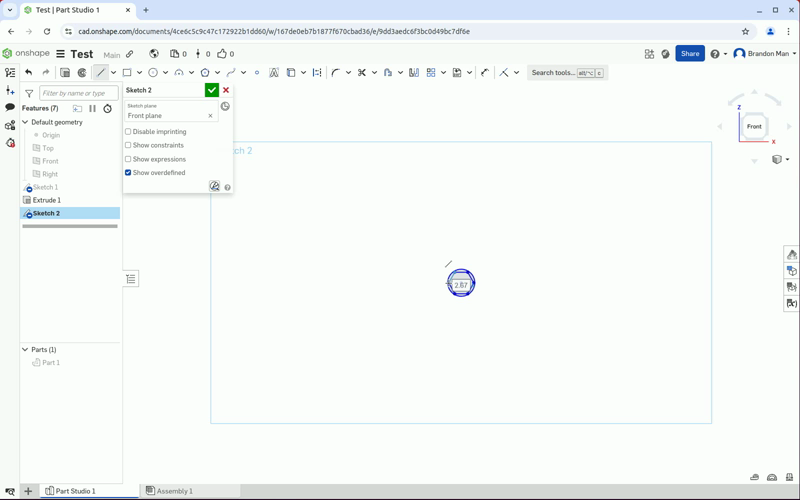
click(448, 282)
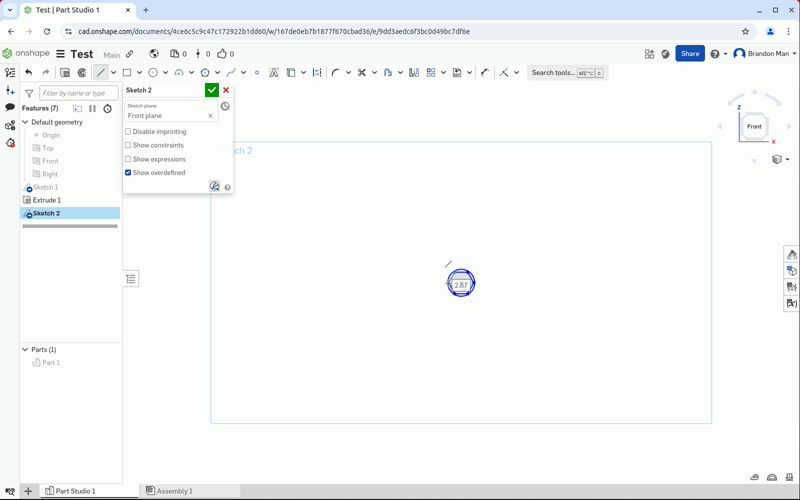
key(esc)
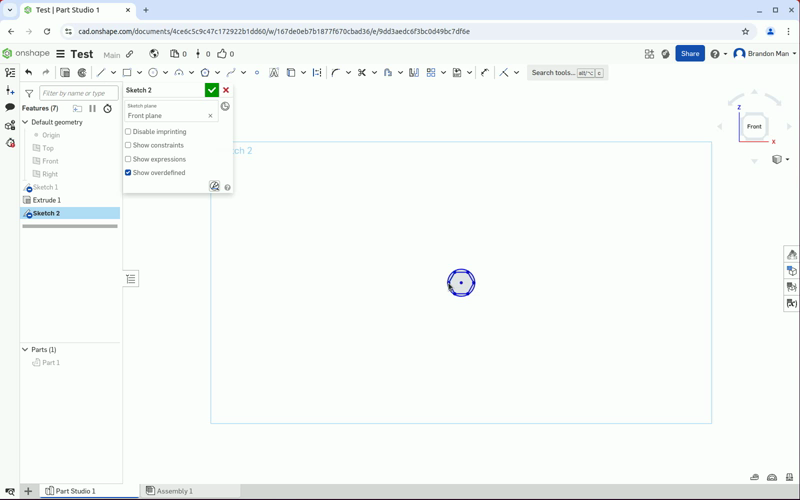
mouse_move(451, 289)
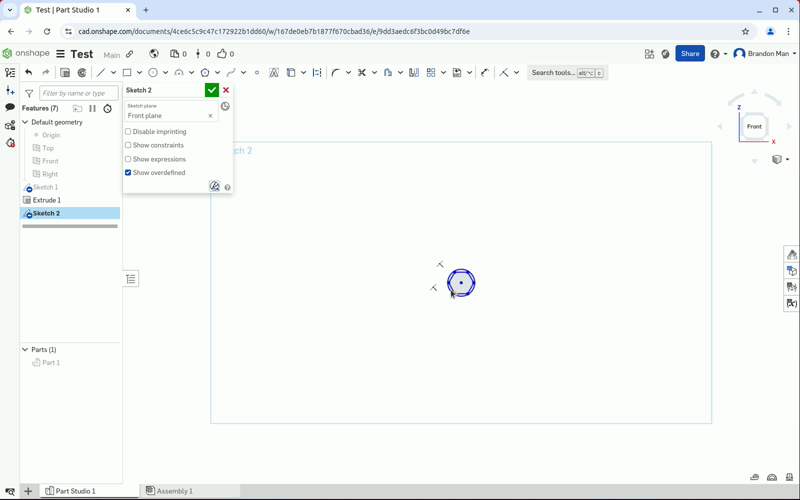
scroll(6)
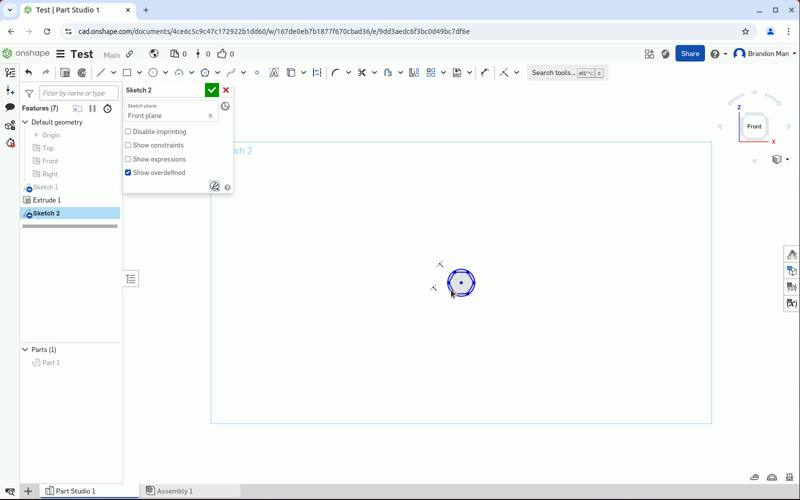
scroll(6)
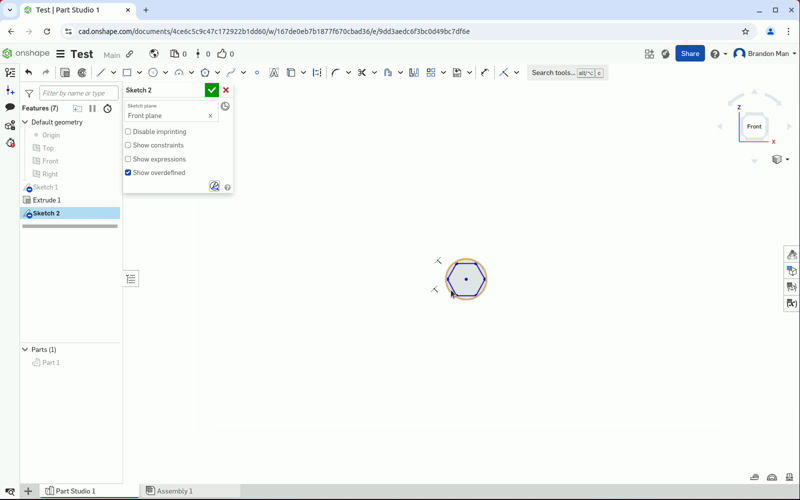
scroll(6)
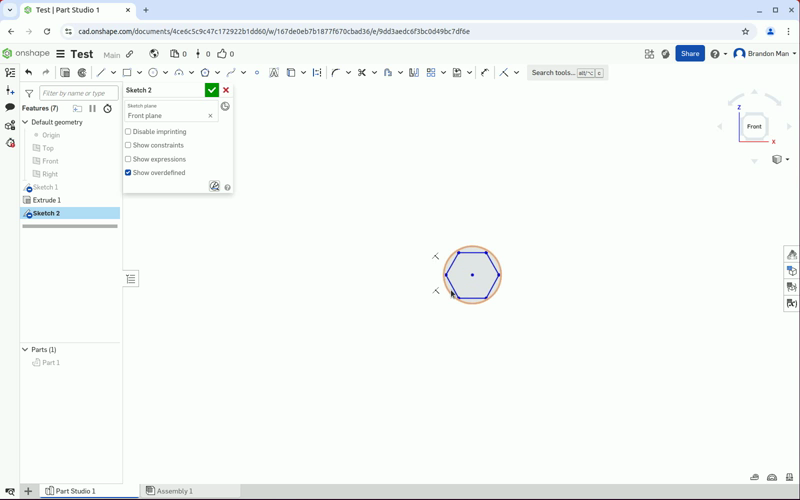
scroll(6)
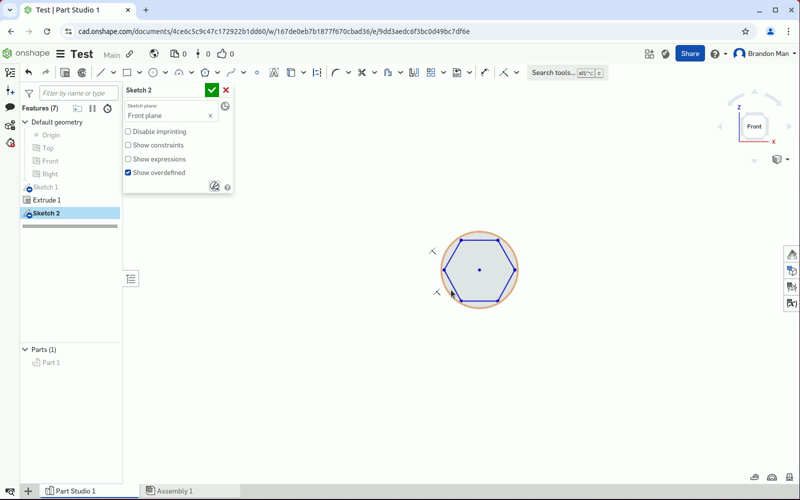
scroll(6)
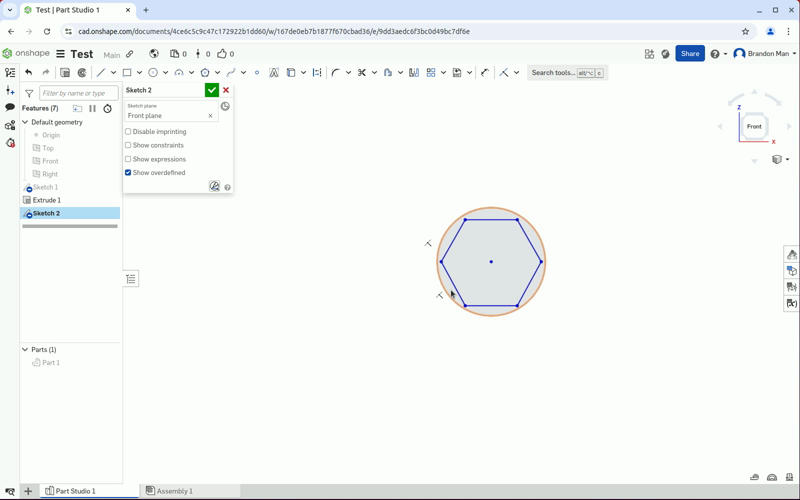
scroll(6)
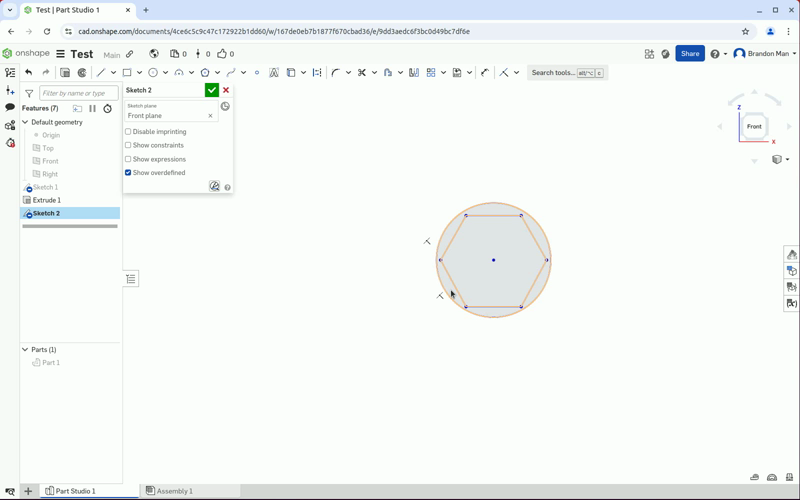
scroll(6)
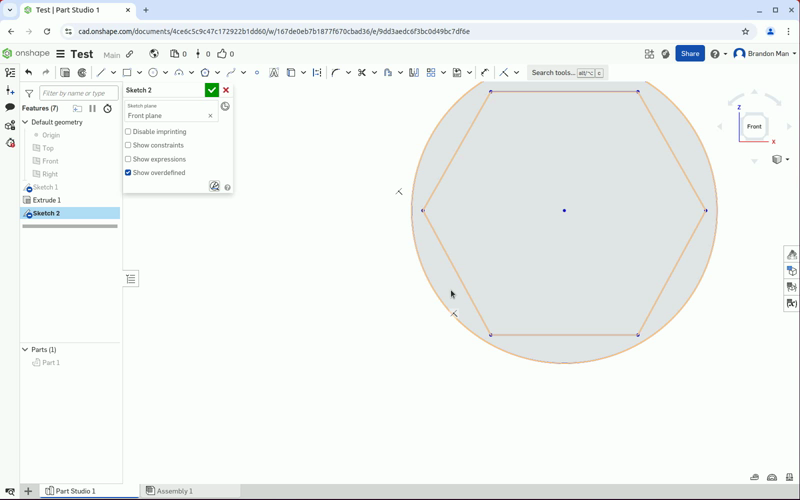
click(451, 289)
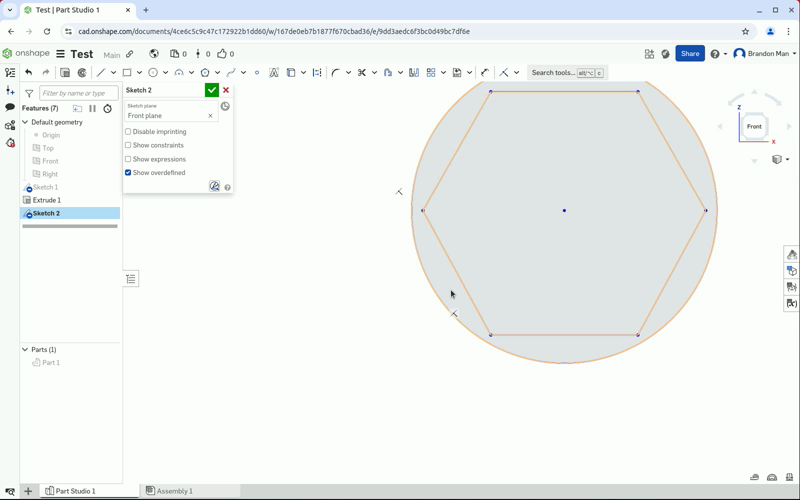
scroll(-6)
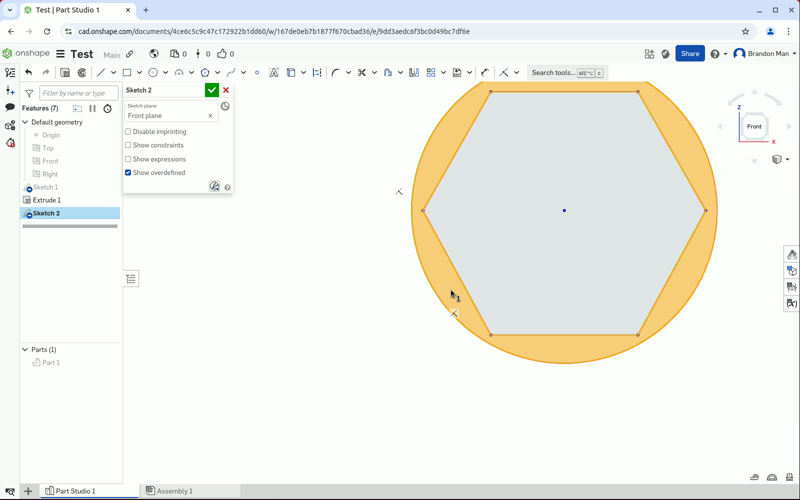
scroll(-6)
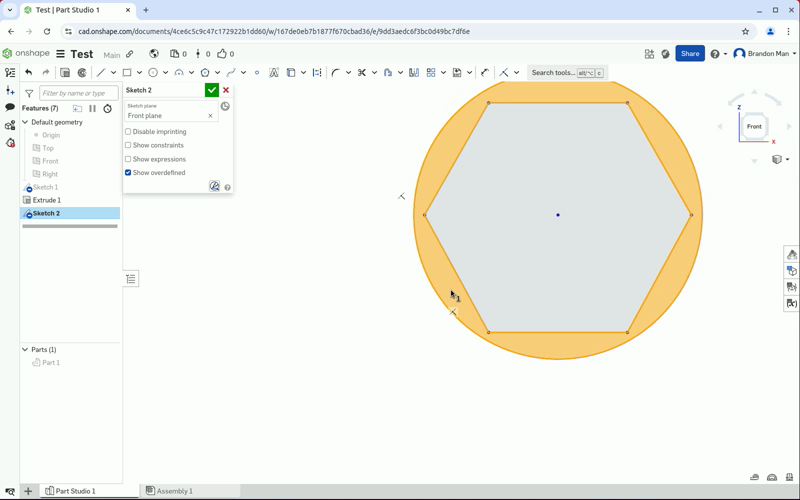
scroll(-6)
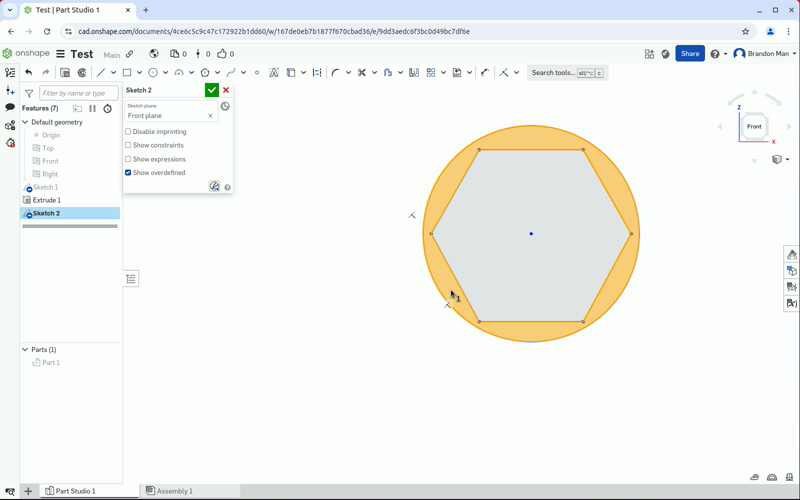
scroll(-6)
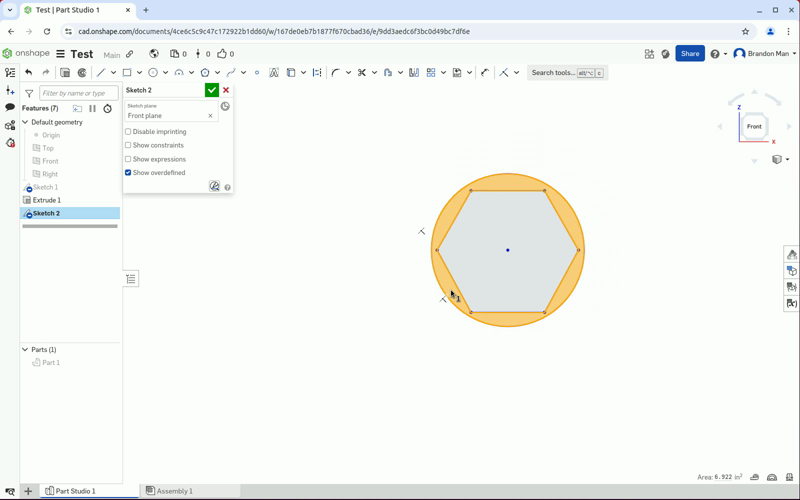
scroll(-6)
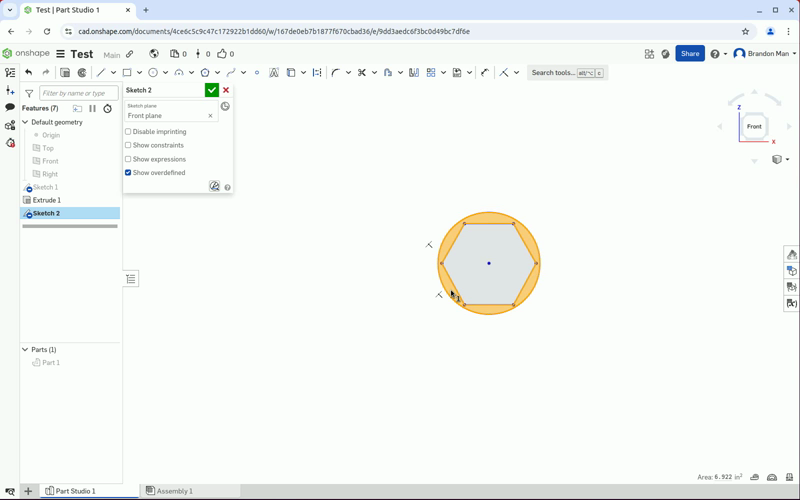
scroll(-6)
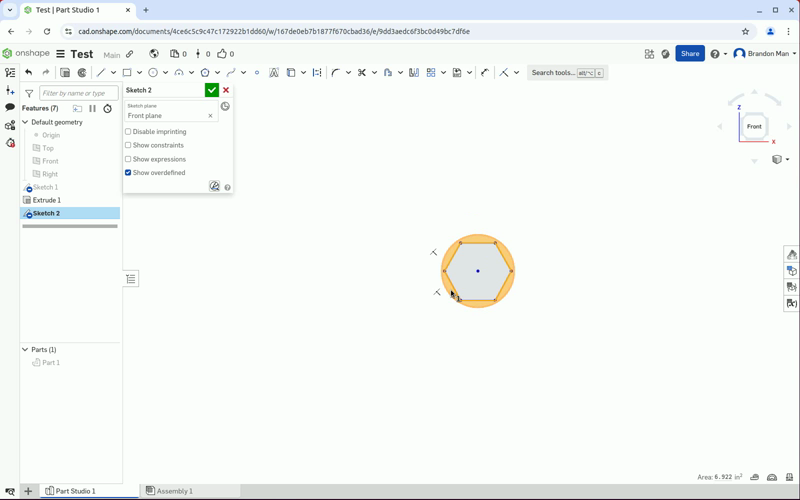
scroll(-6)
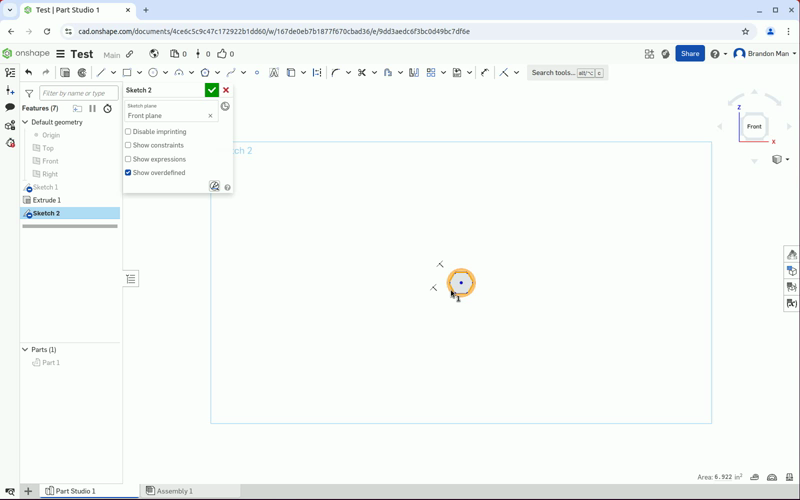
mouse_move(73, 352)
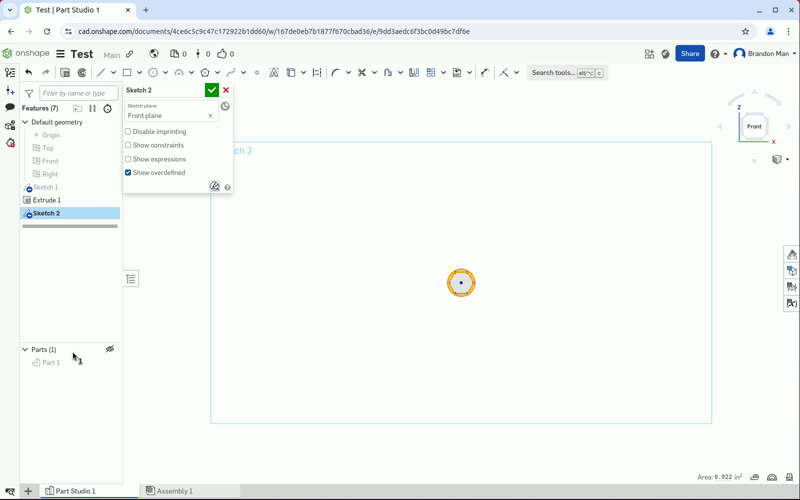
key(shift+y)
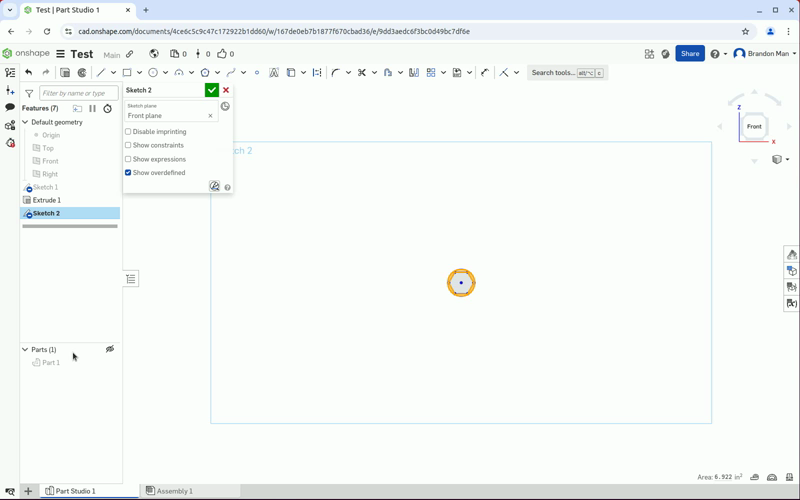
key(shift+e)
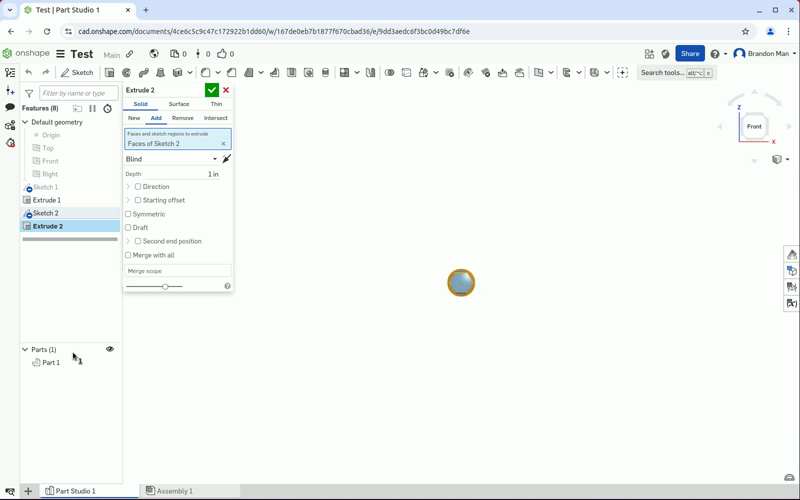
mouse_move(143, 106)
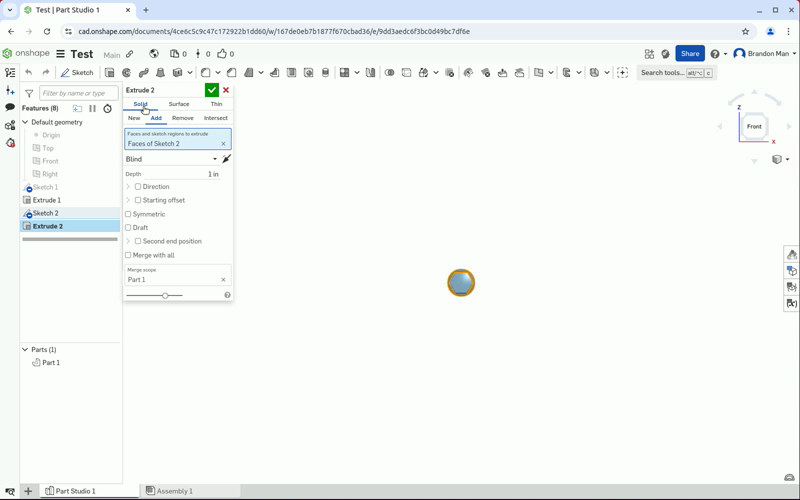
click(143, 106)
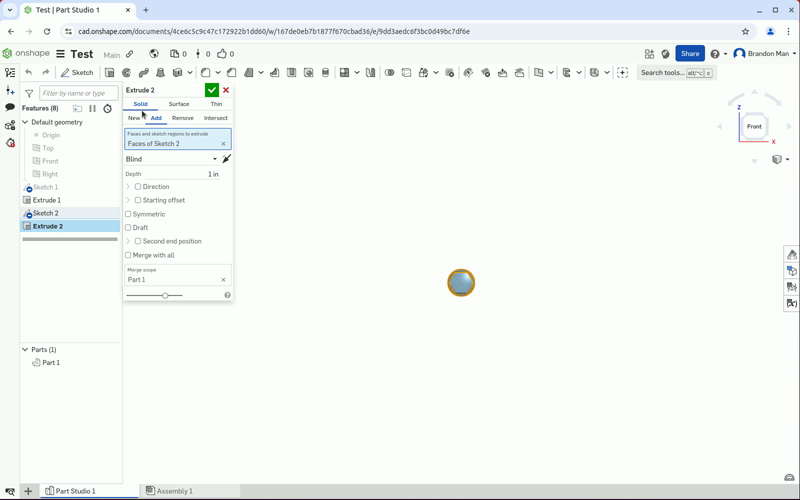
mouse_move(137, 120)
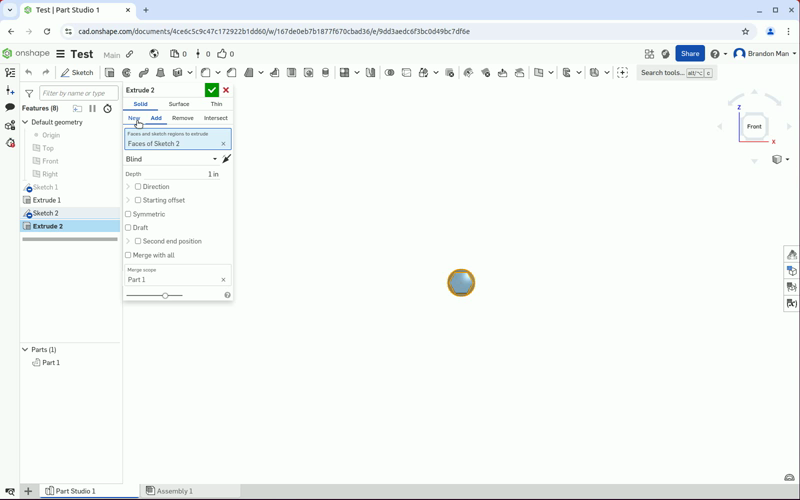
click(137, 120)
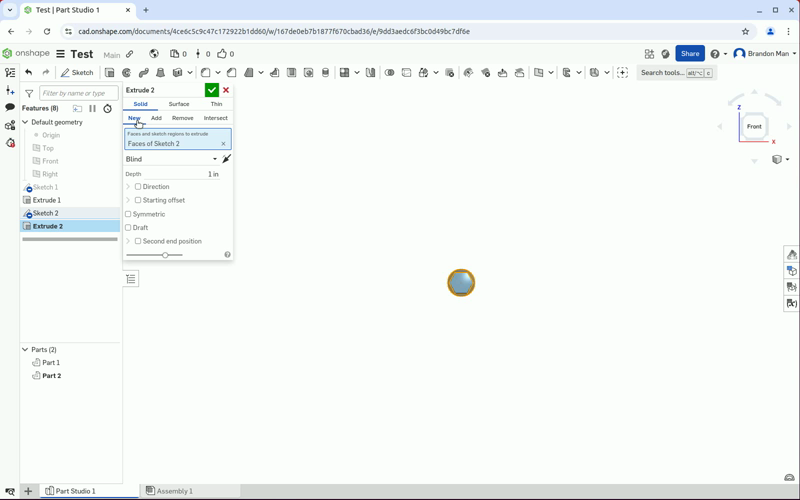
key(tab, 4)
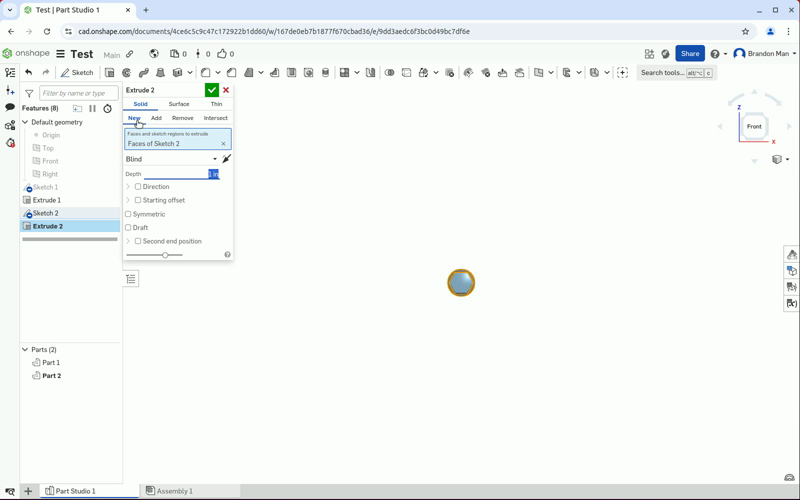
text(23.108)
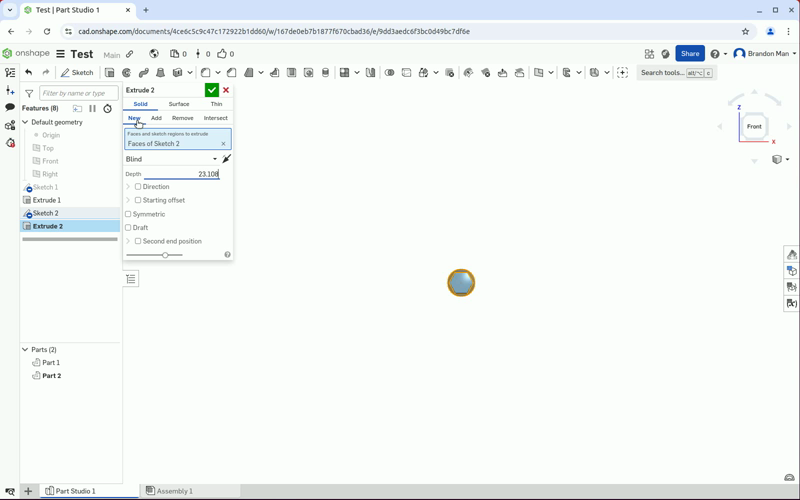
key(enter)
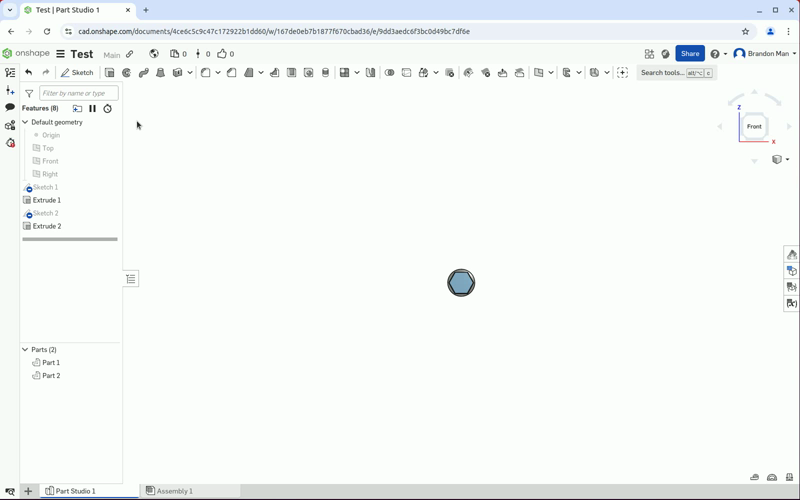
key(shift+h)
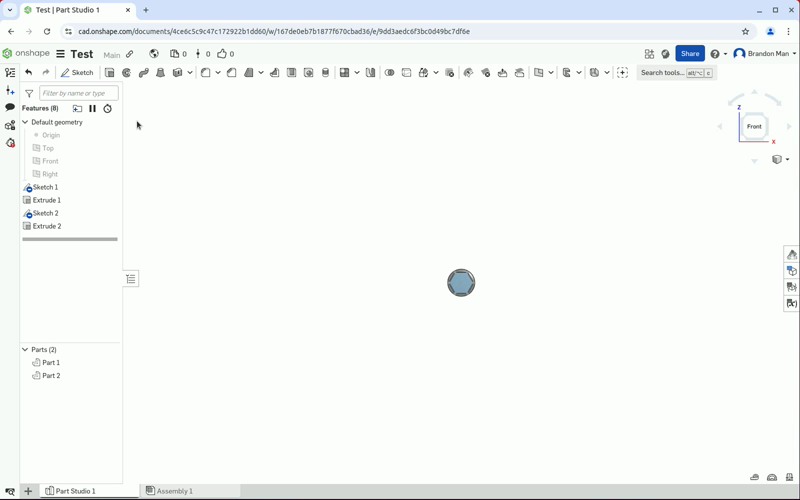
key(shift+h)
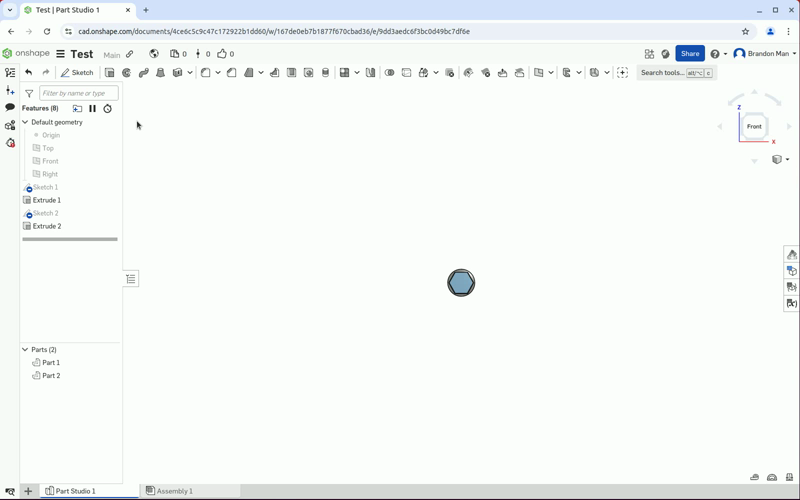
mouse_move(73, 189)
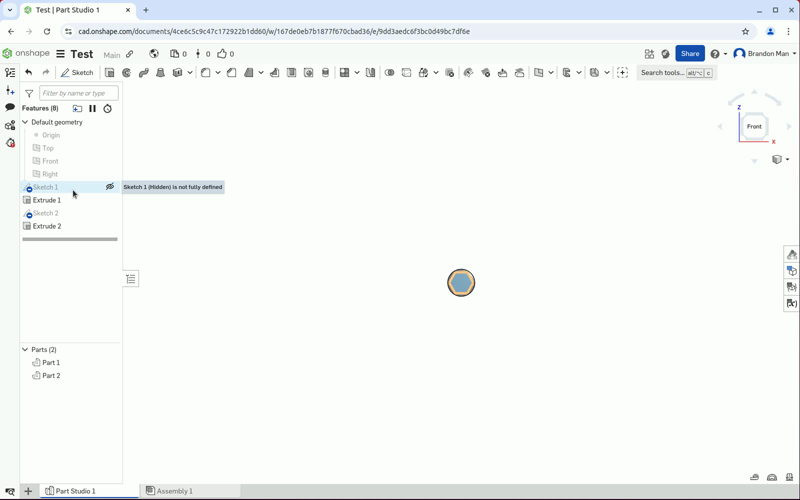
click(73, 189)
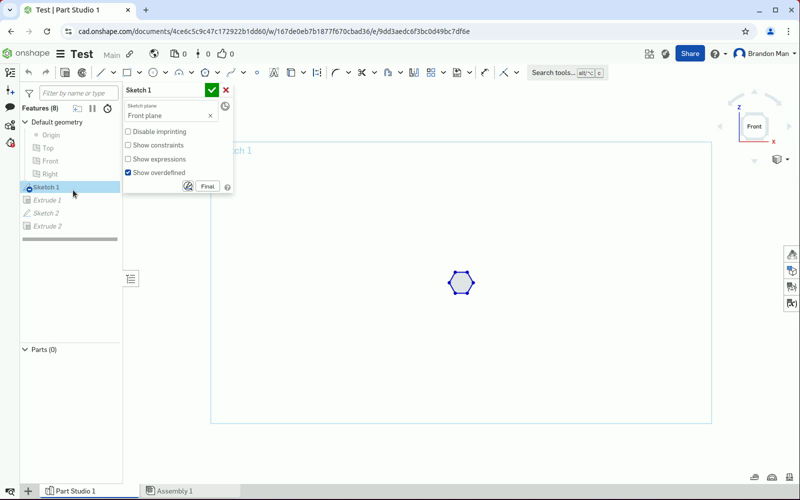
mouse_move(229, 92)
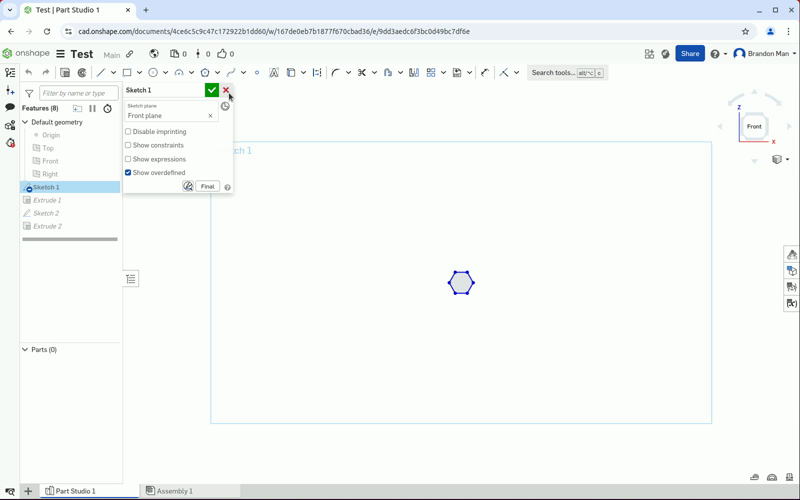
click(229, 92)
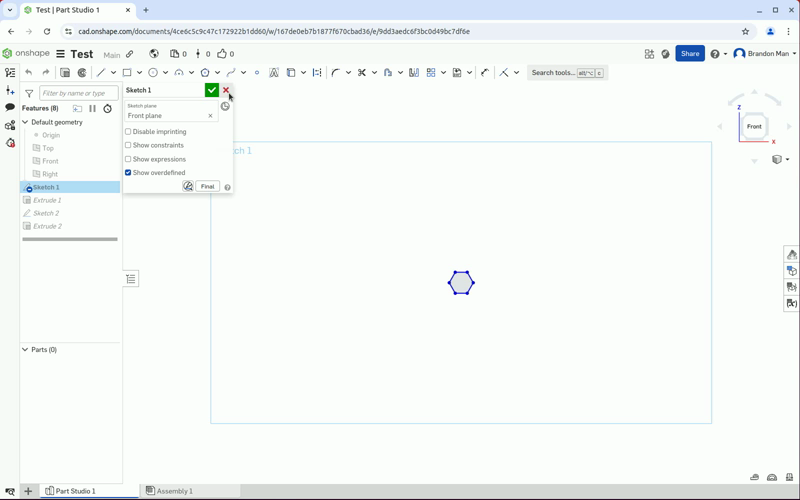
key(shift+s)
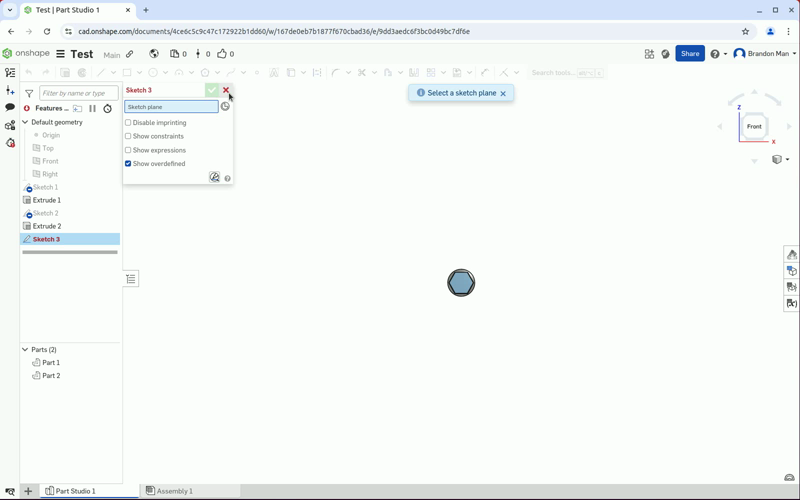
mouse_move(73, 163)
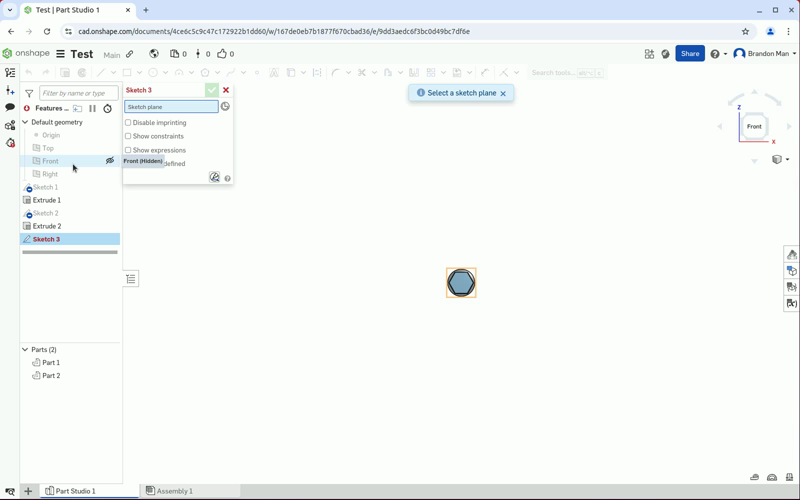
click(73, 163)
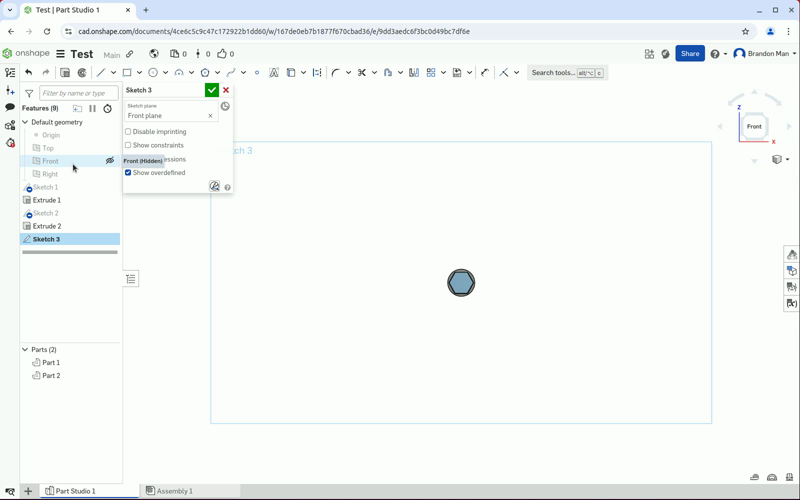
mouse_move(73, 352)
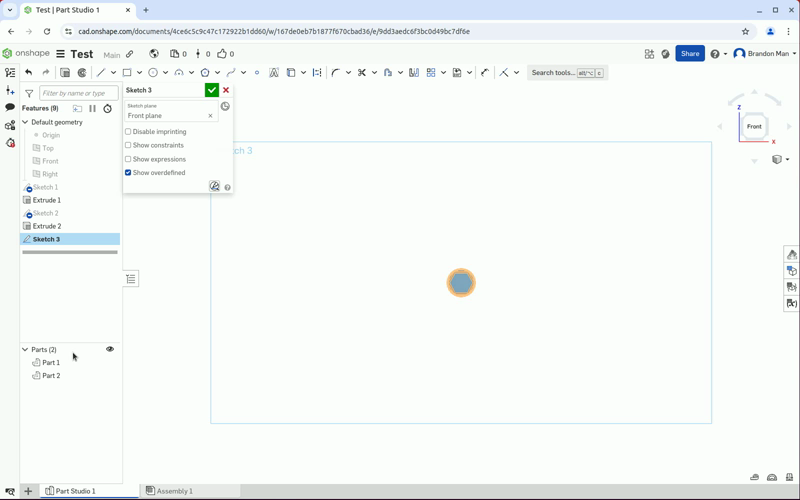
key(y)
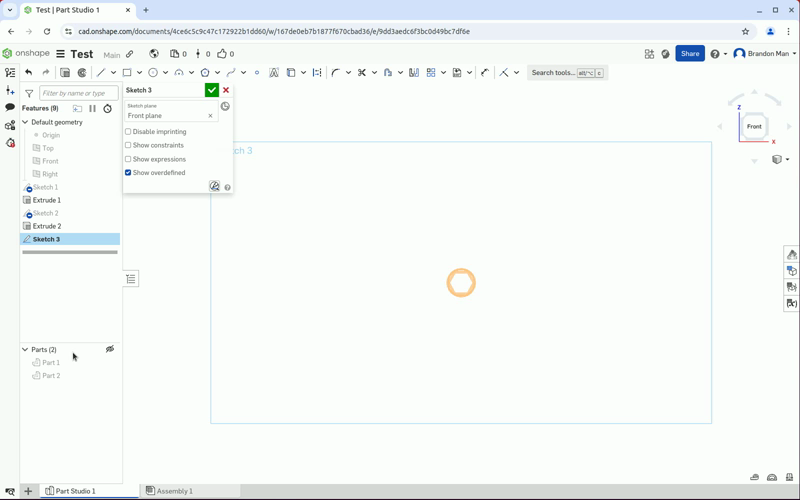
key(c)
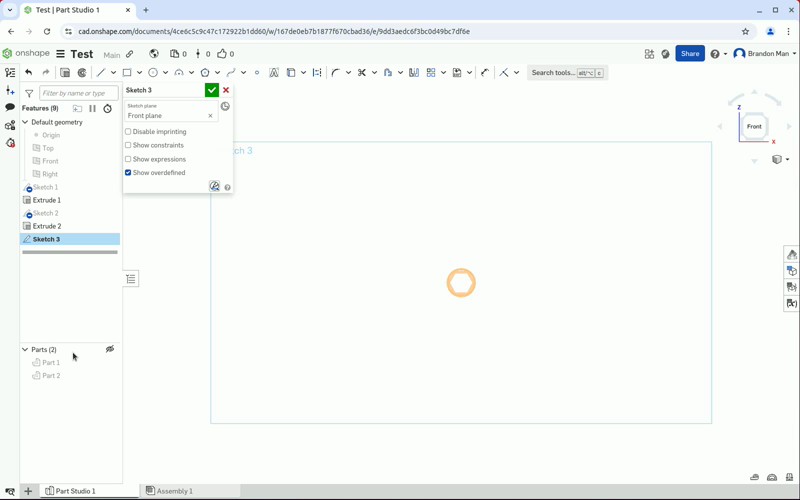
key_down(shift)
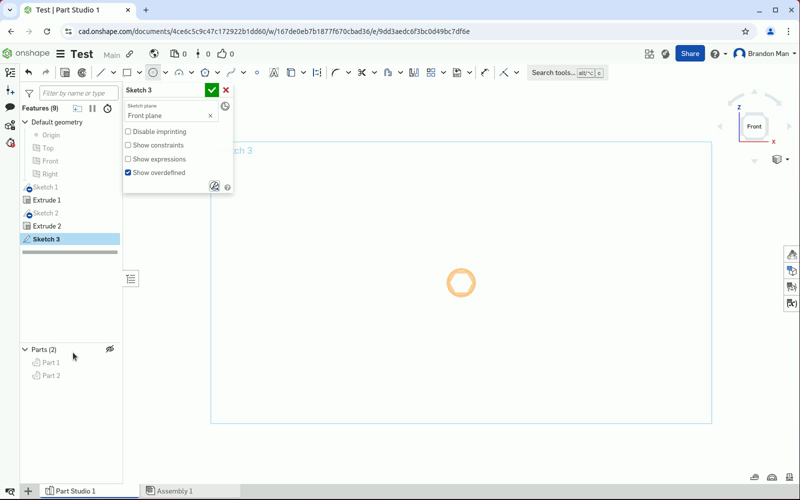
mouse_move(461, 282)
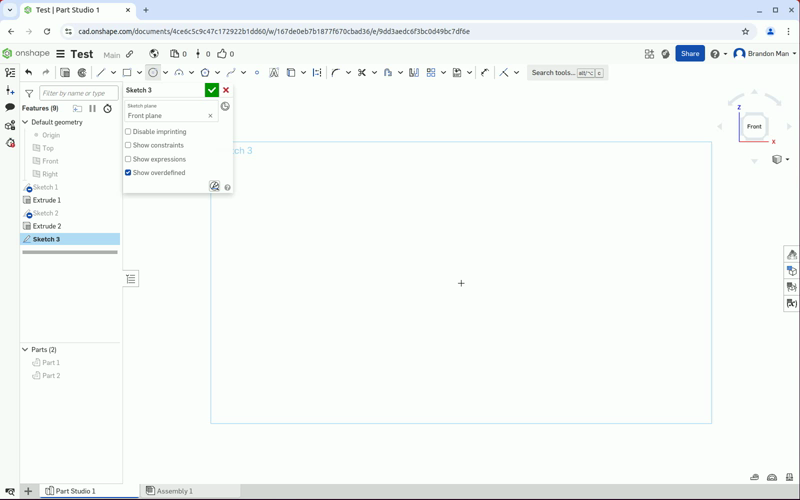
click(461, 282)
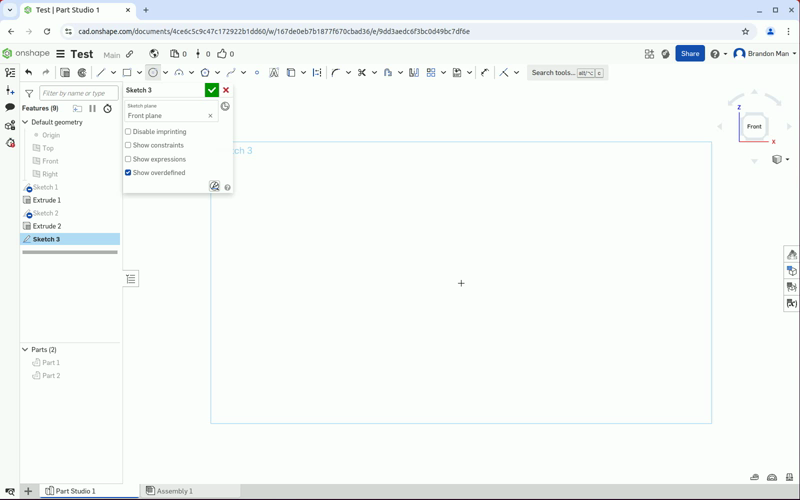
key_up(shift)
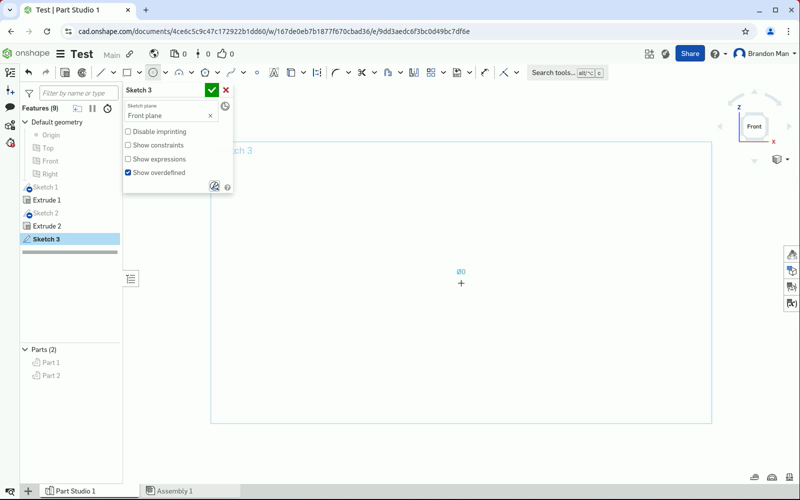
mouse_move(474, 282)
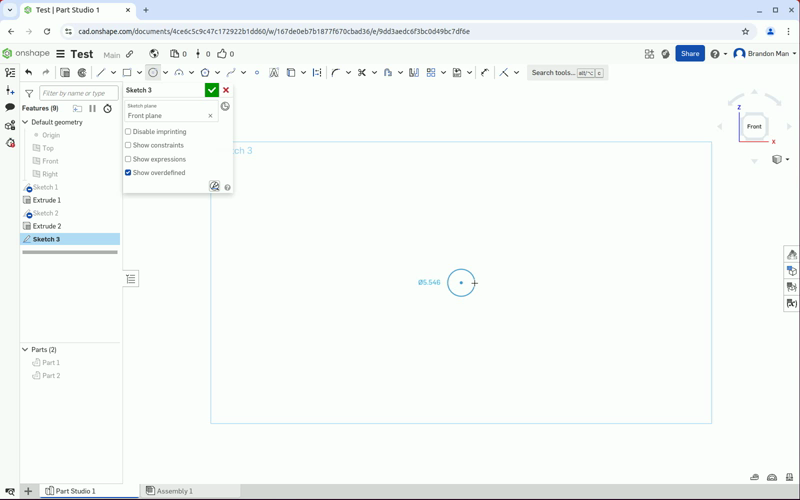
click(474, 282)
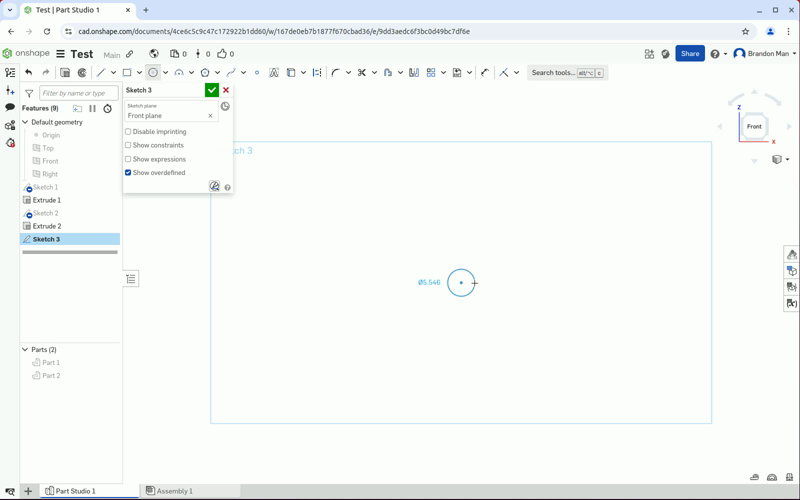
key(esc)
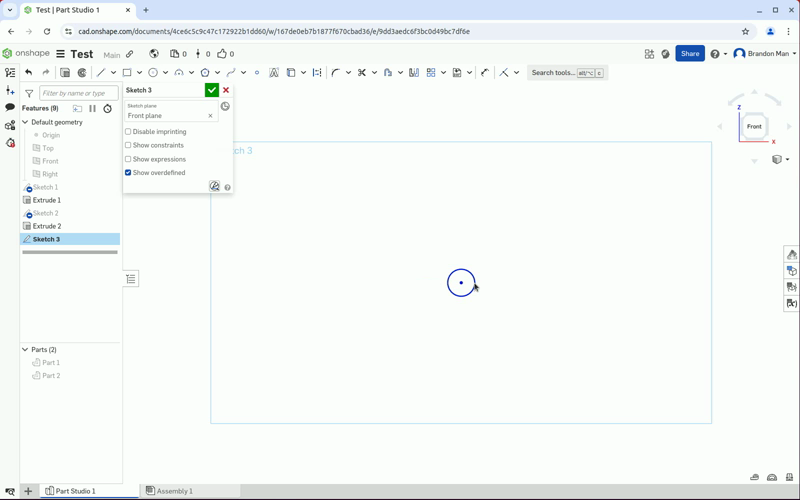
key(l)
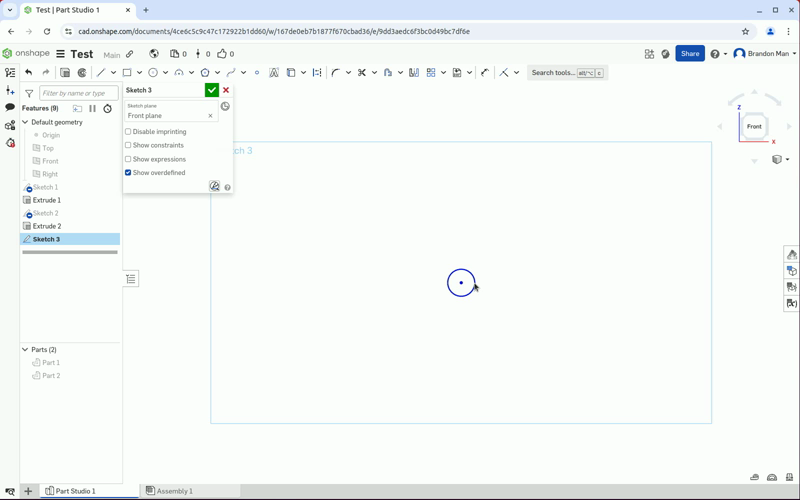
key_down(shift)
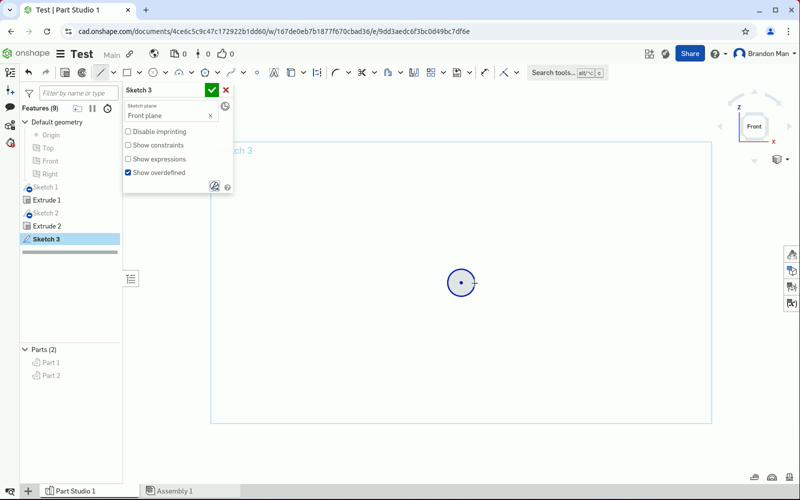
mouse_move(448, 282)
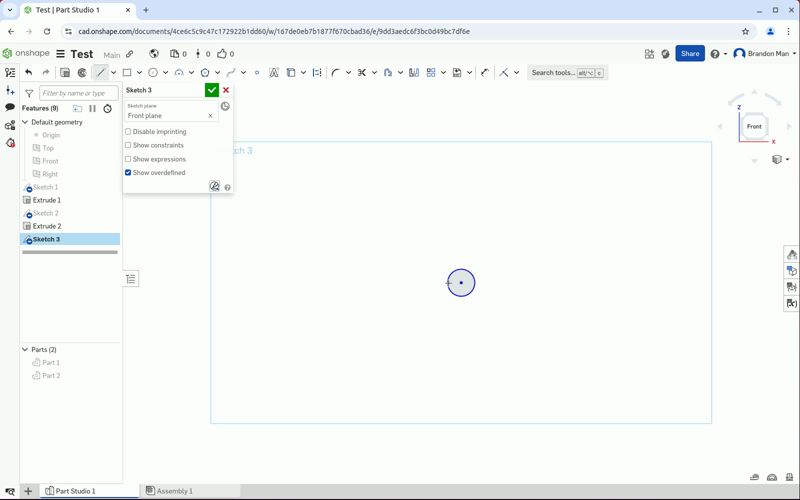
click(448, 282)
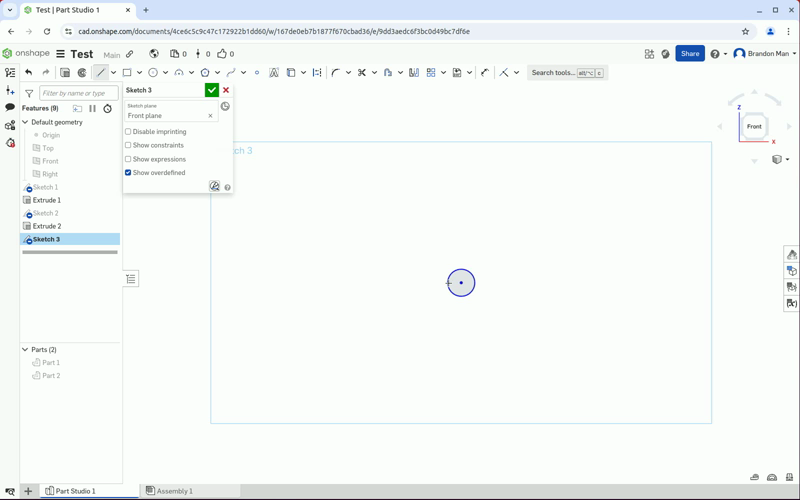
key_up(shift)
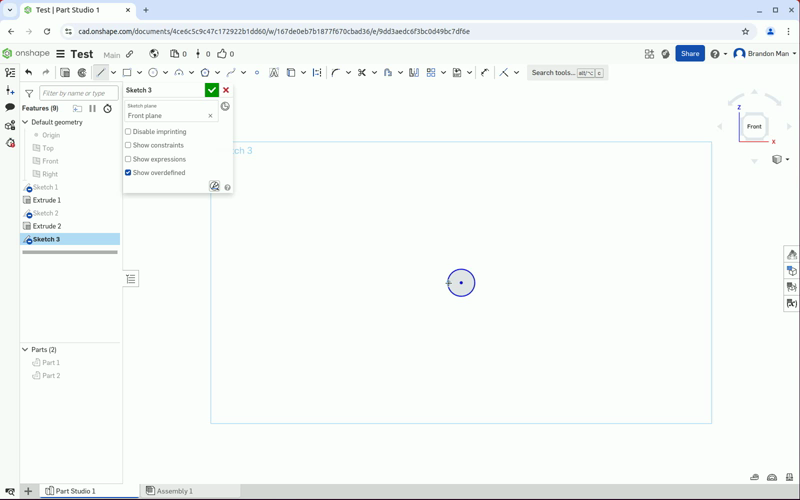
key_down(shift)
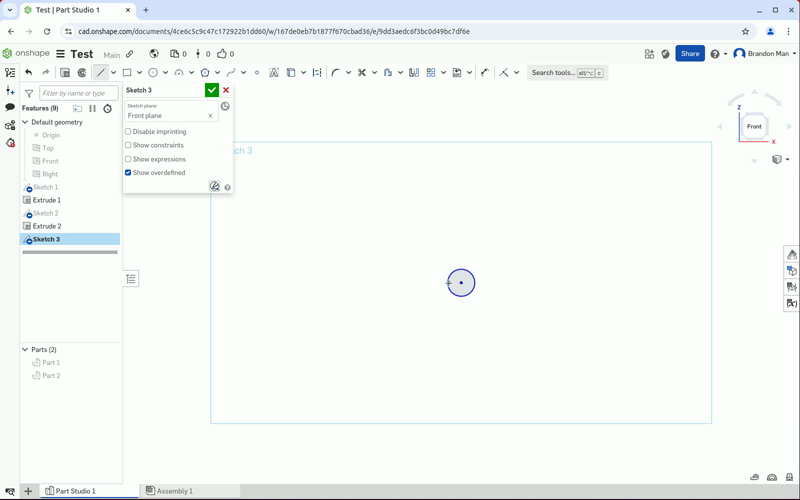
mouse_move(478, 282)
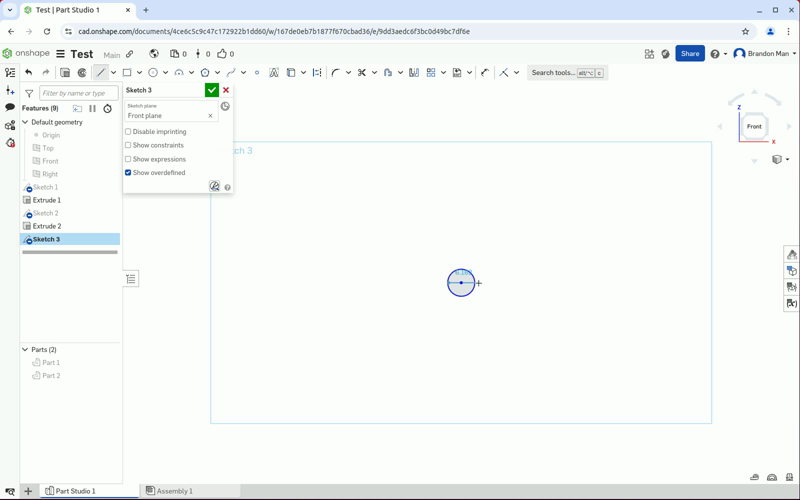
mouse_move(454, 293)
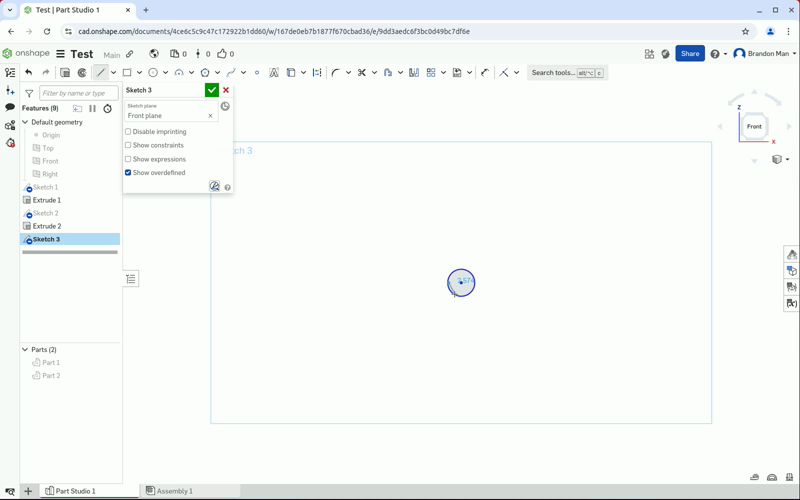
click(454, 293)
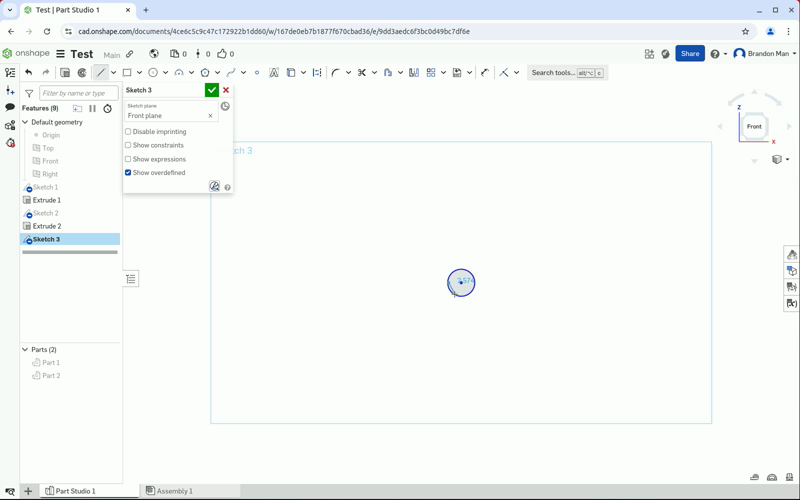
key_up(shift)
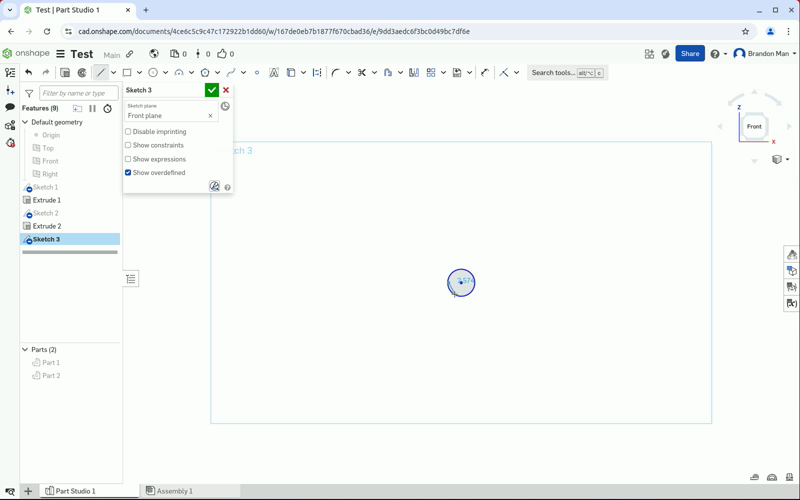
key_down(shift)
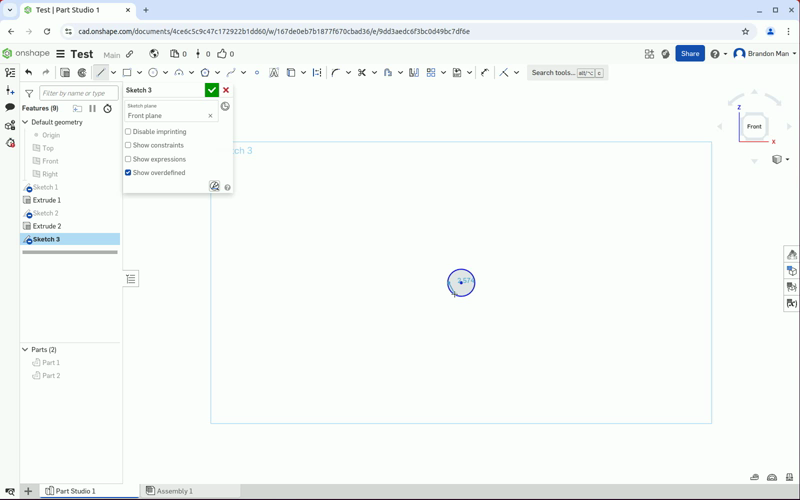
mouse_move(484, 293)
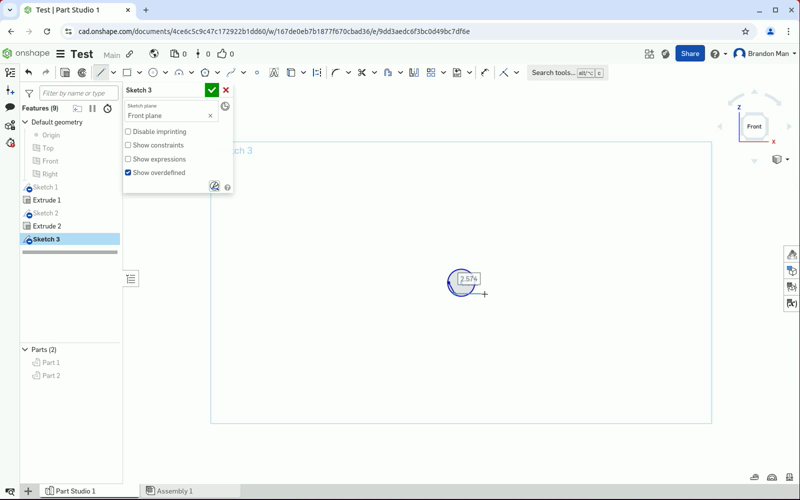
mouse_move(467, 293)
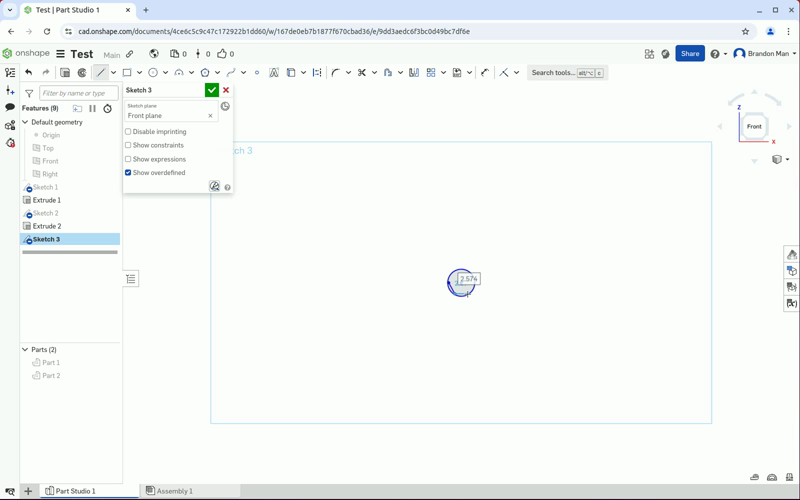
click(467, 293)
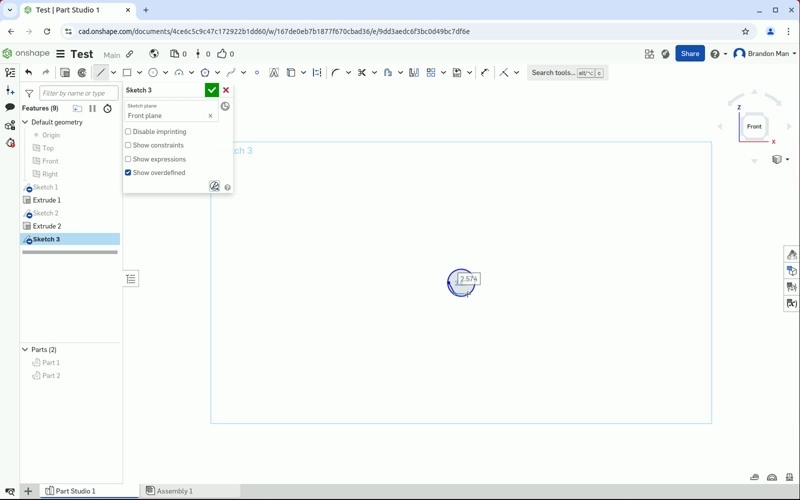
key_up(shift)
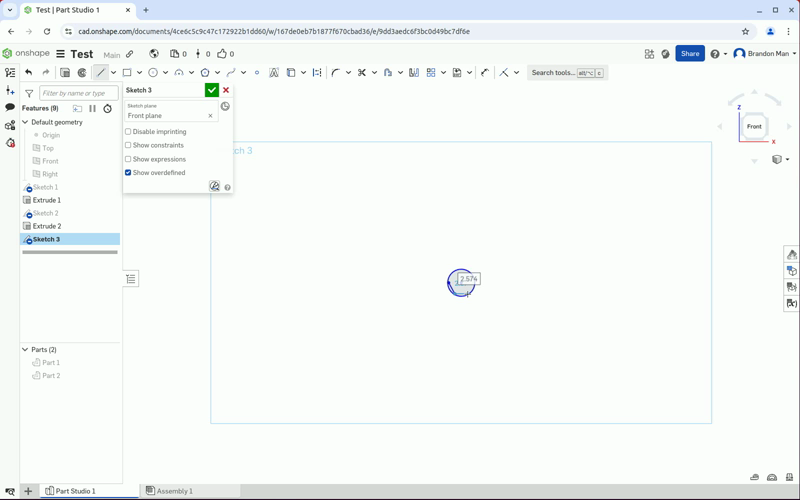
key_down(shift)
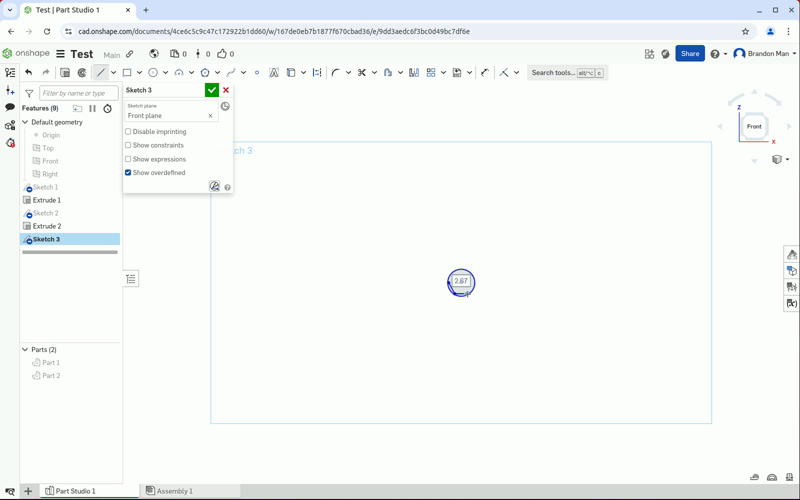
mouse_move(497, 293)
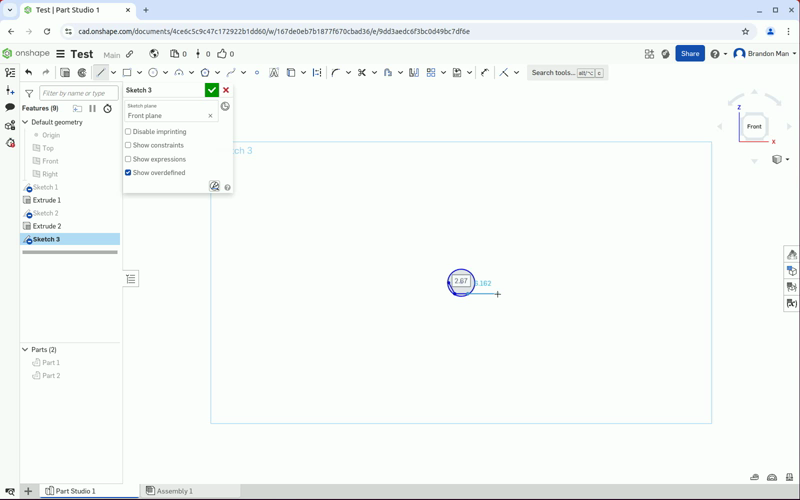
mouse_move(473, 282)
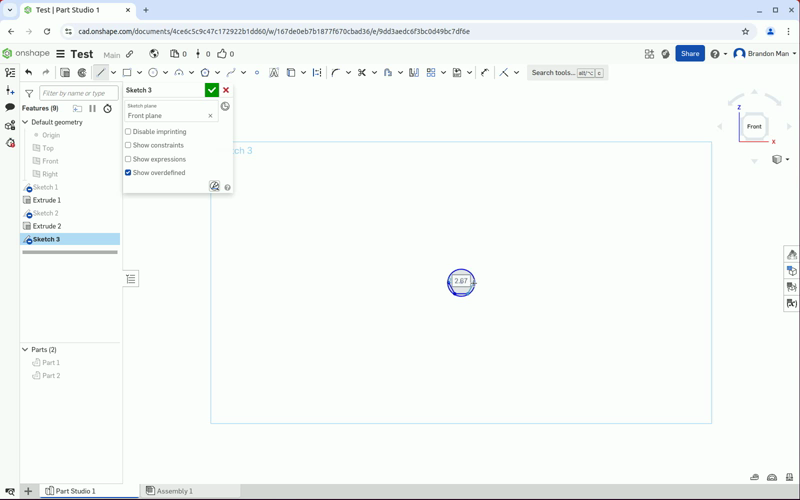
scroll(6)
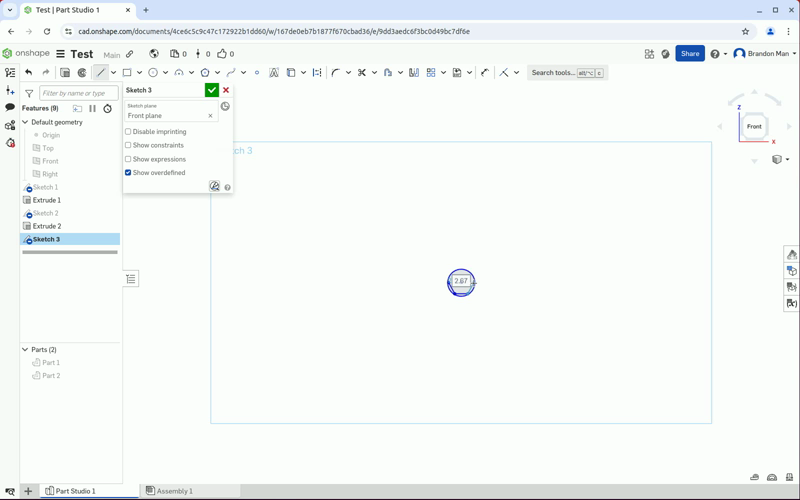
scroll(6)
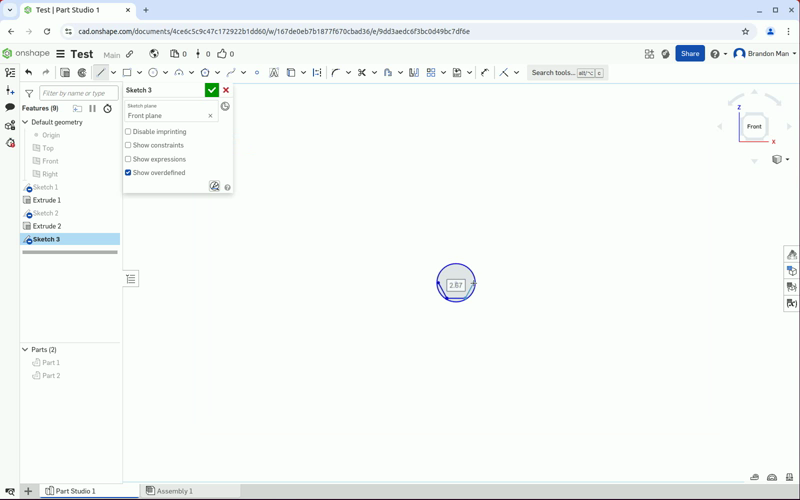
scroll(6)
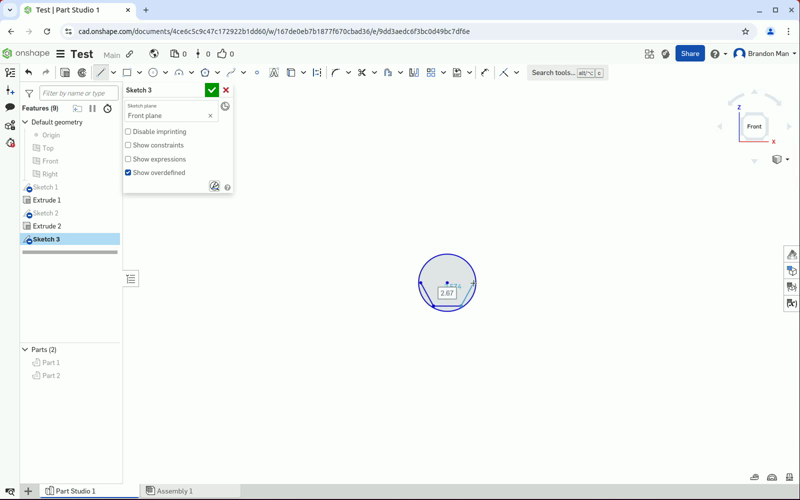
scroll(6)
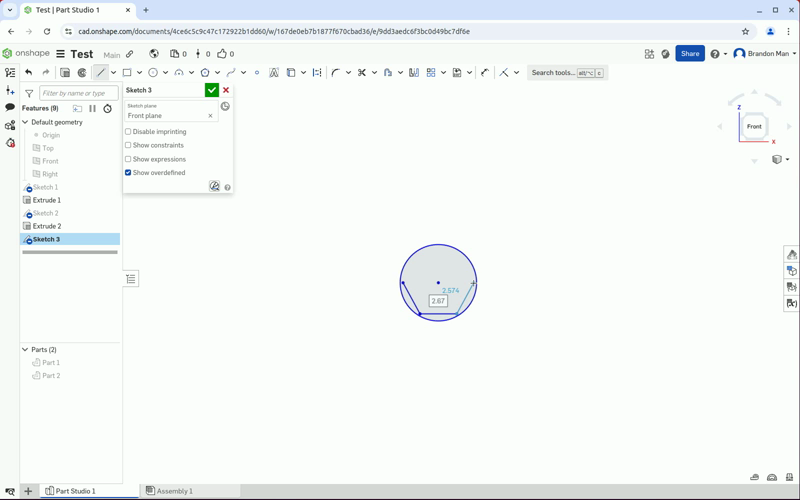
scroll(6)
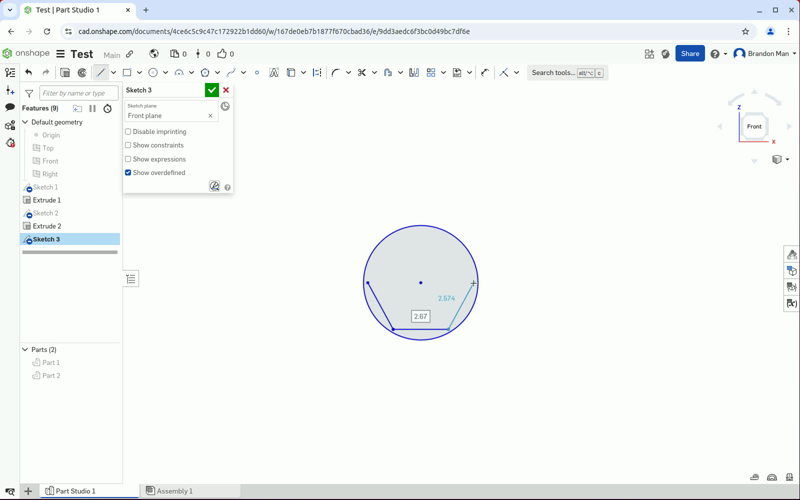
scroll(6)
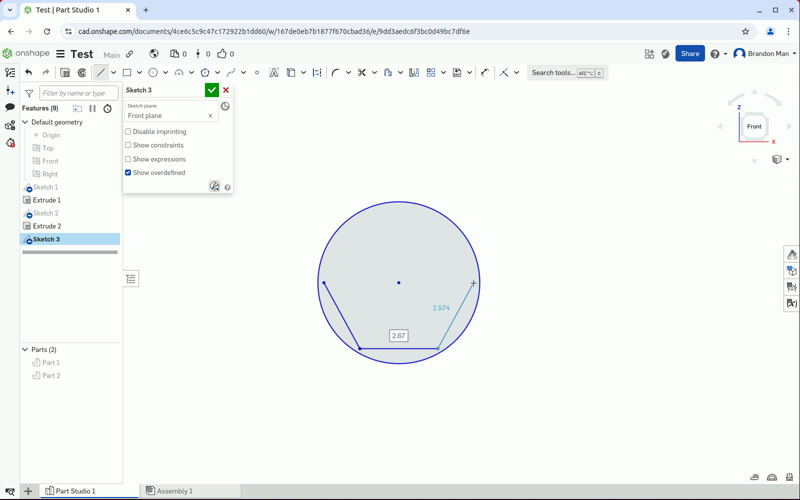
scroll(6)
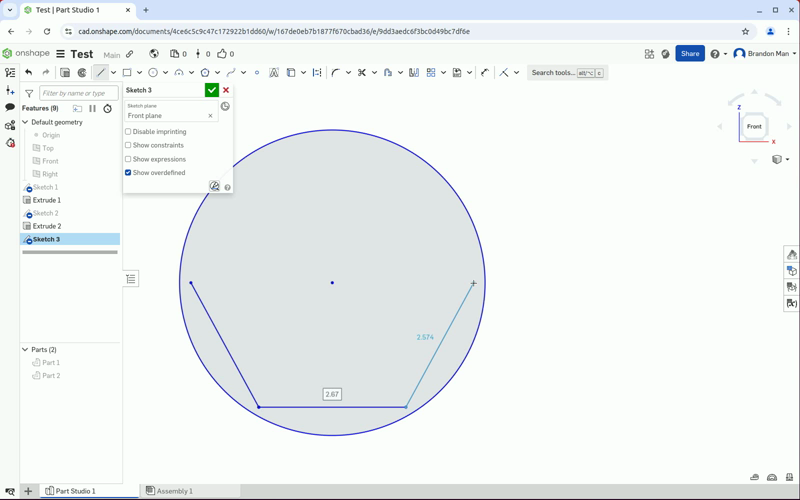
click(473, 282)
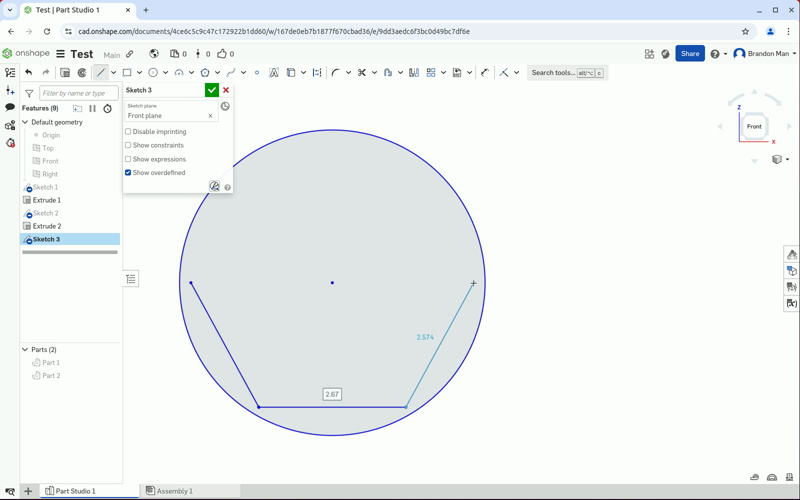
scroll(-6)
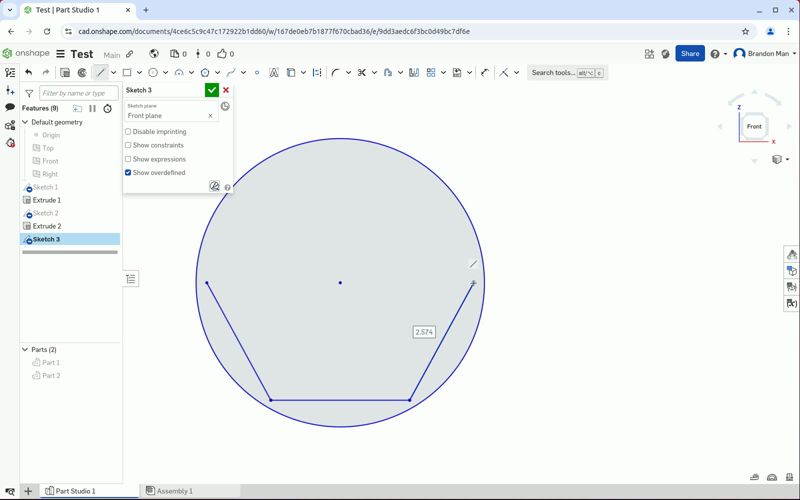
scroll(-6)
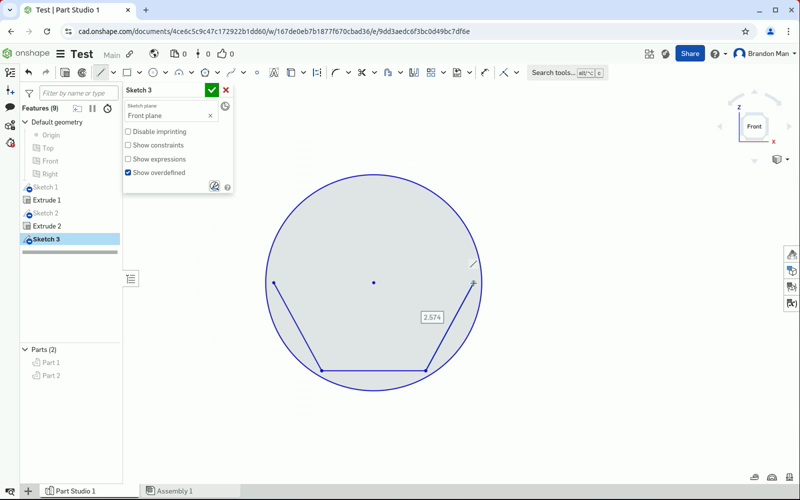
scroll(-6)
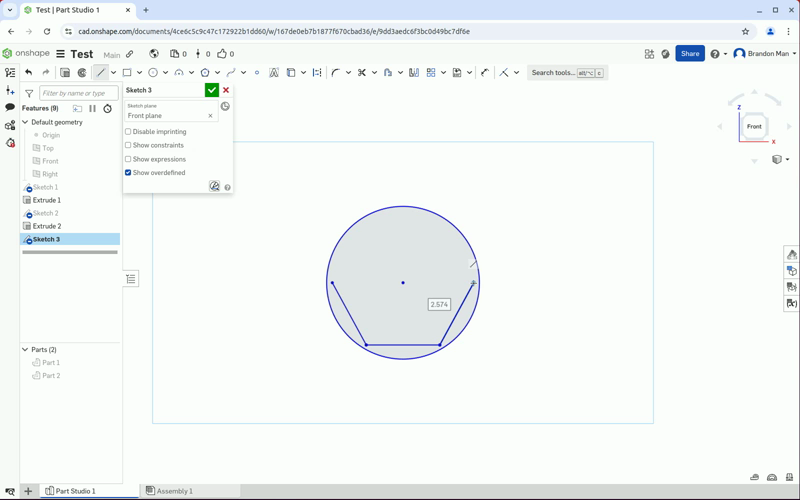
scroll(-6)
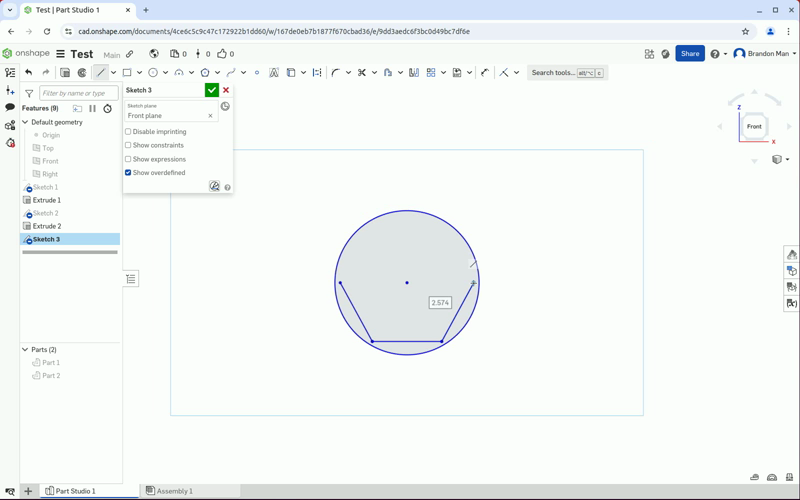
scroll(-6)
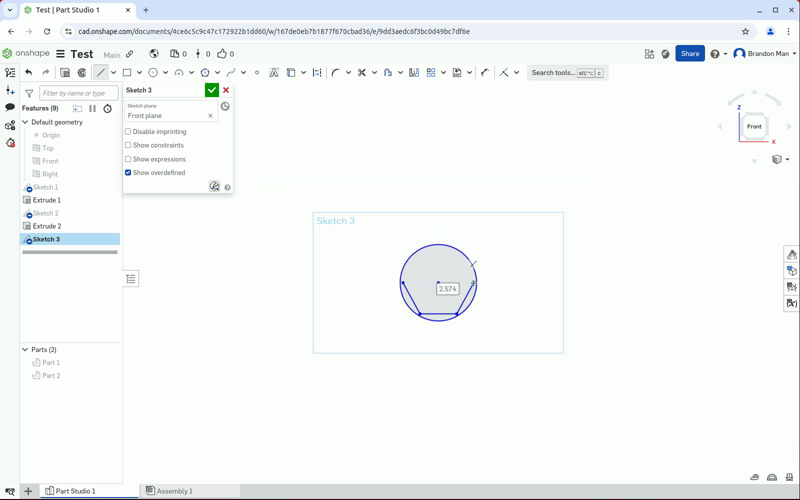
scroll(-6)
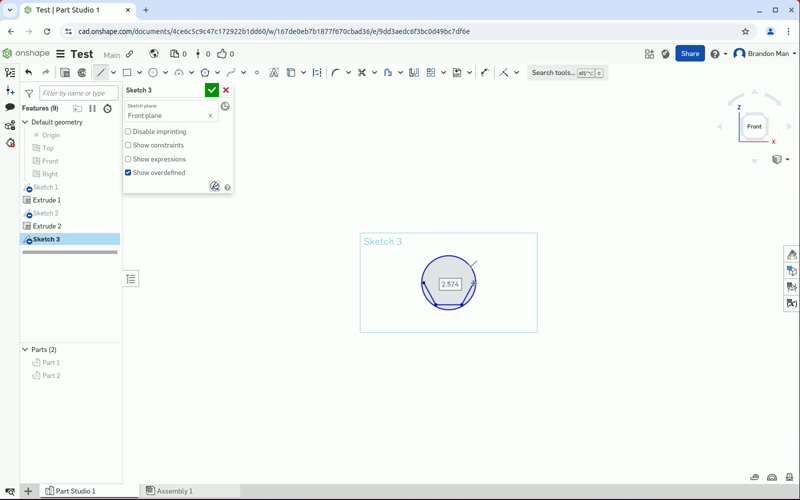
scroll(-6)
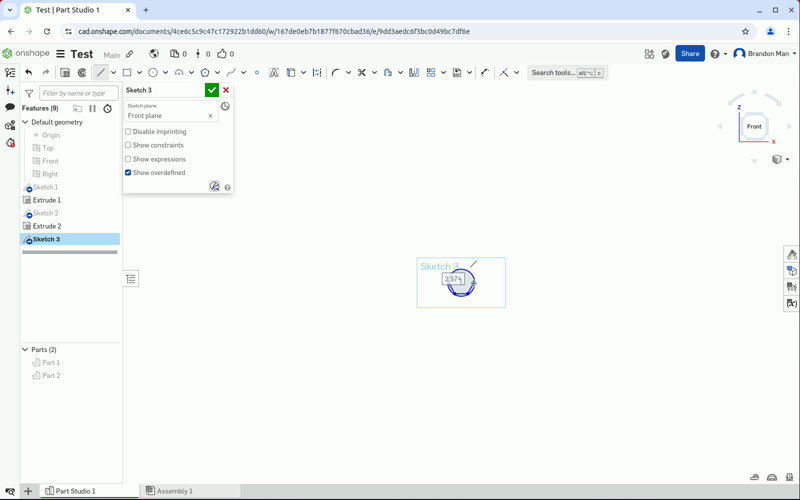
key_up(shift)
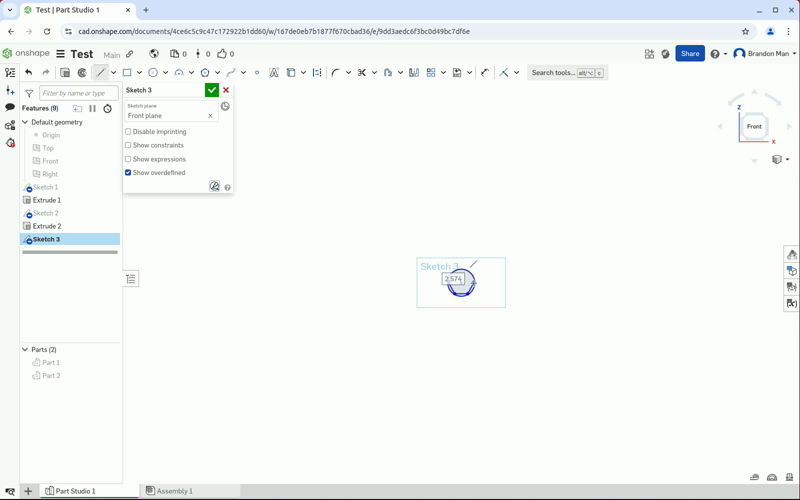
key_down(shift)
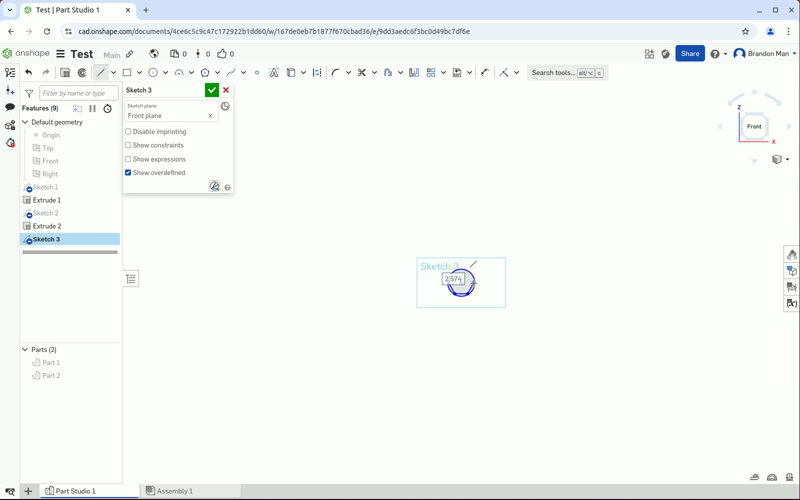
mouse_move(503, 282)
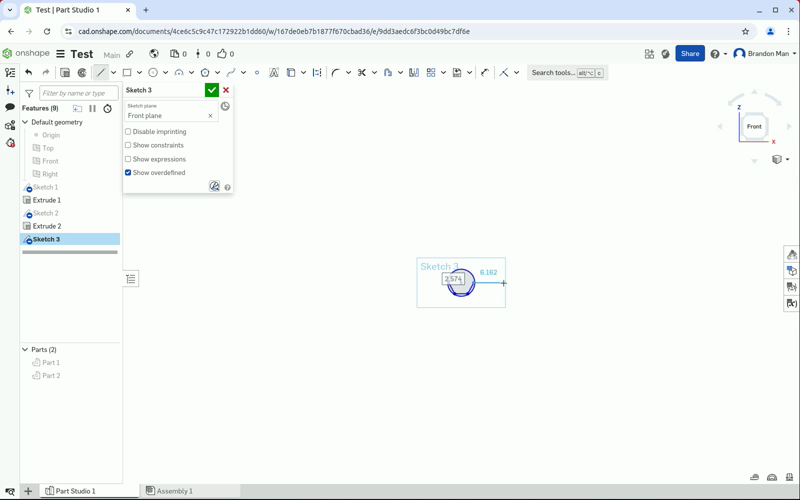
mouse_move(467, 272)
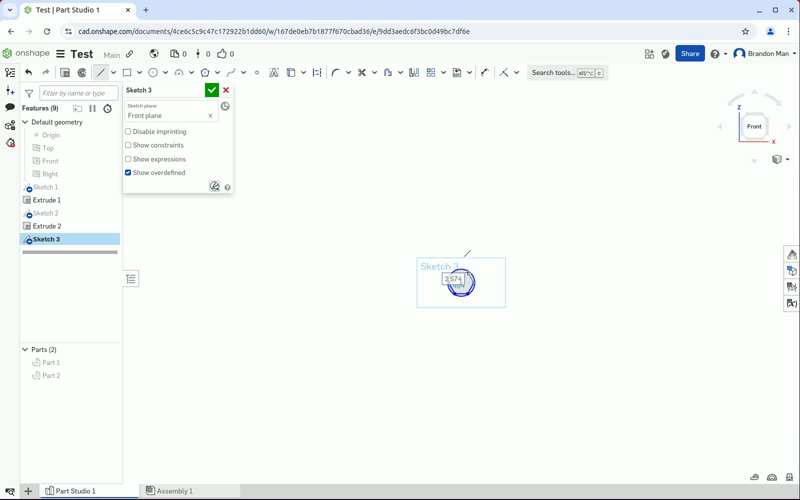
click(467, 272)
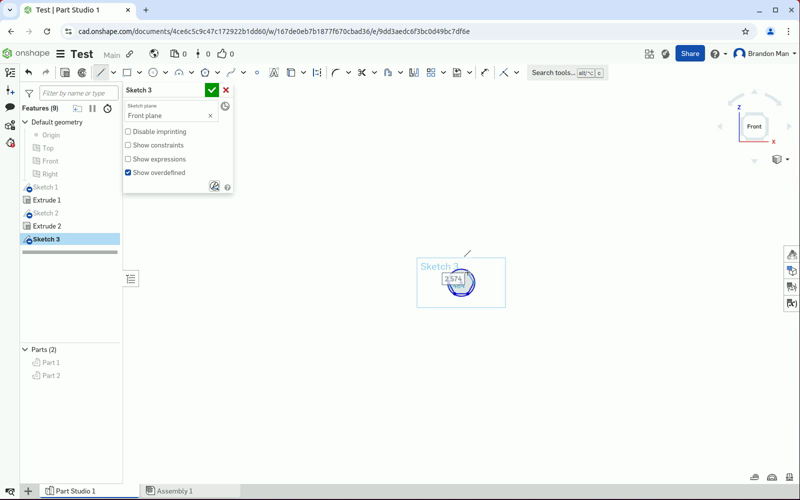
key_up(shift)
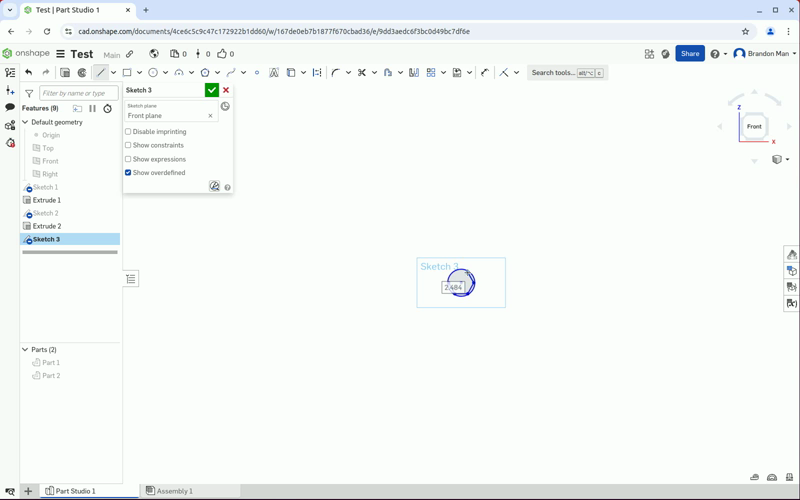
key_down(shift)
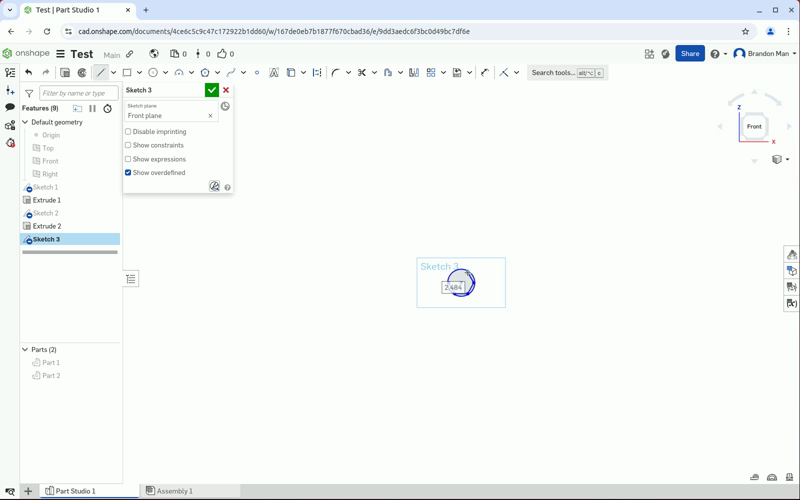
mouse_move(497, 272)
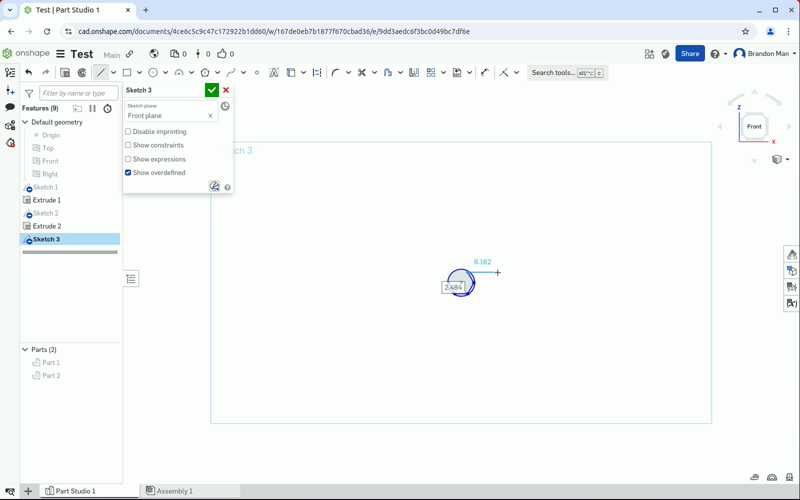
mouse_move(454, 272)
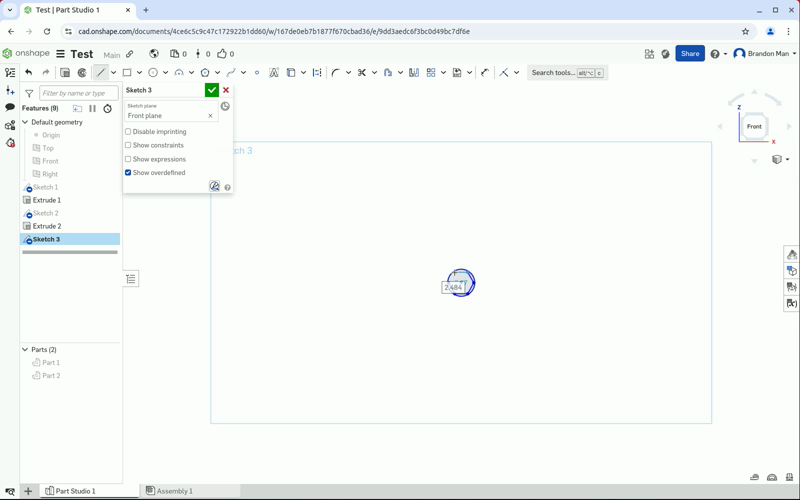
click(454, 272)
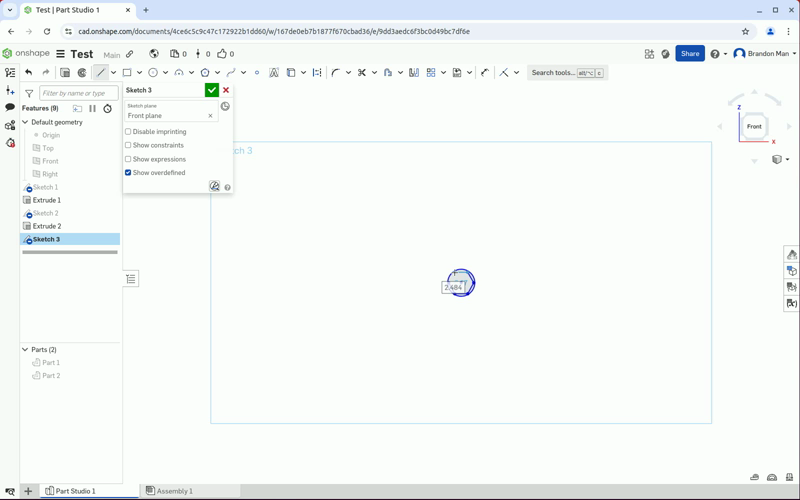
key_up(shift)
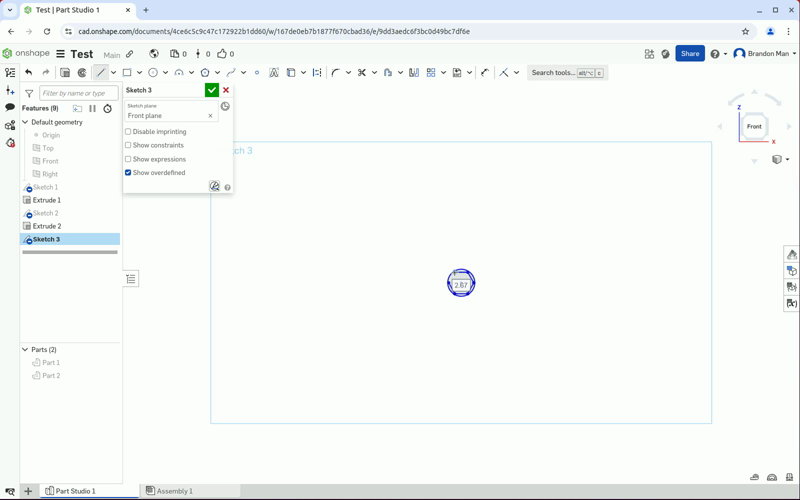
mouse_move(484, 272)
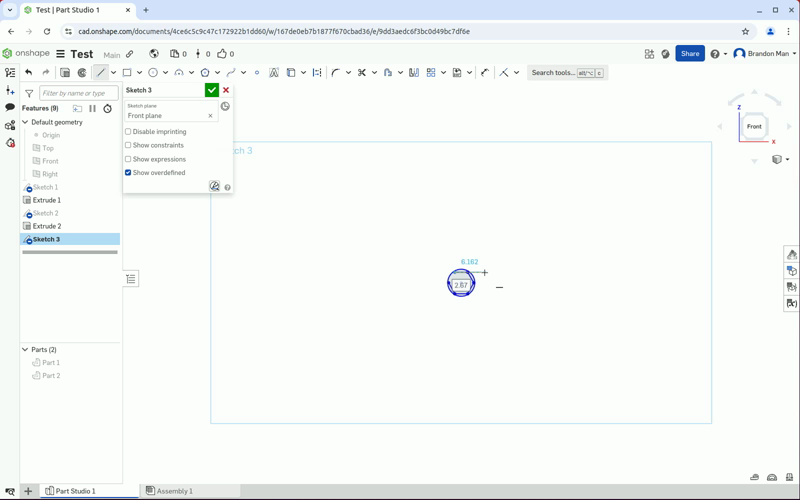
key_down(shift)
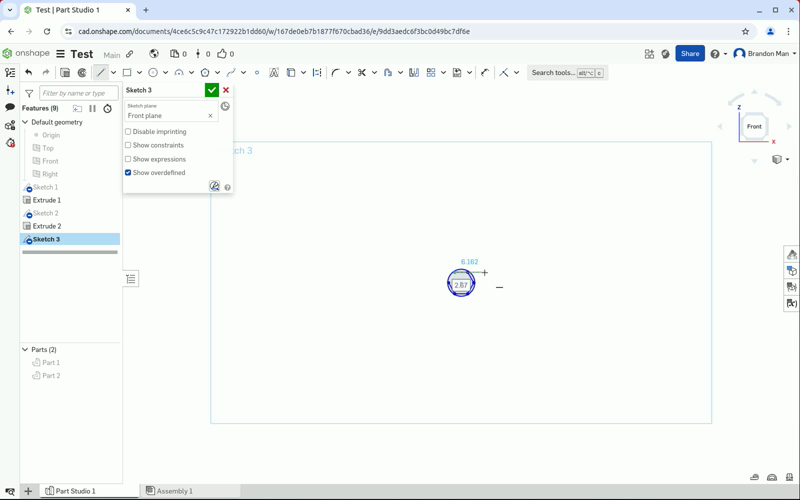
mouse_move(448, 282)
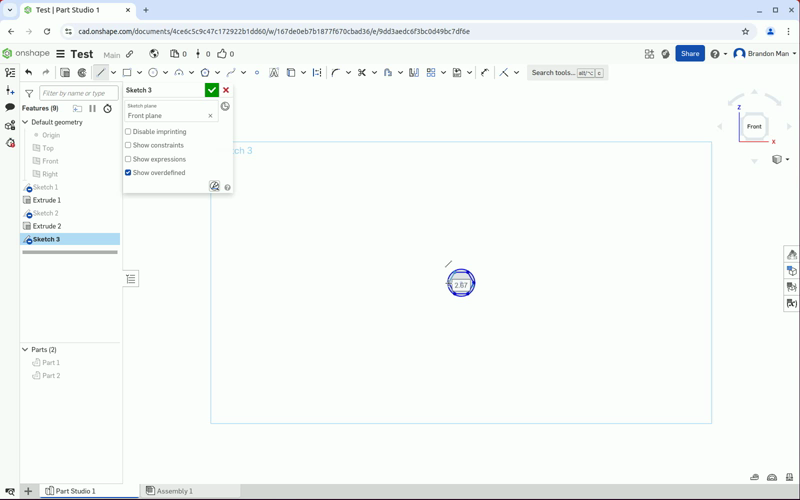
key_up(shift)
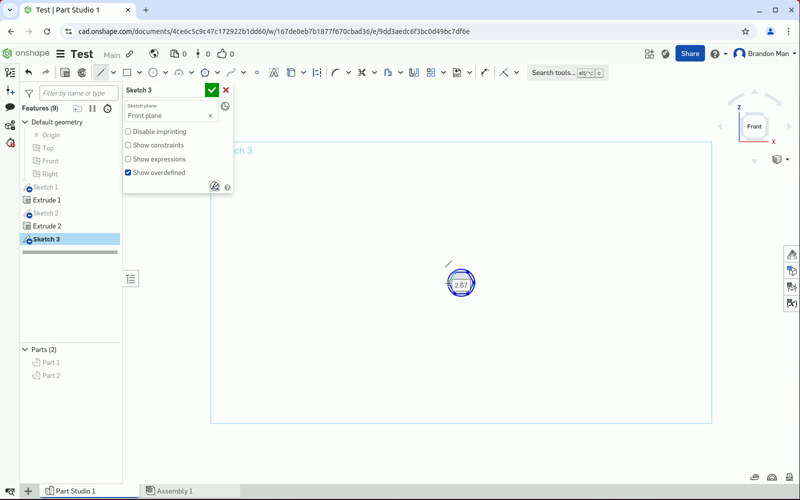
click(448, 282)
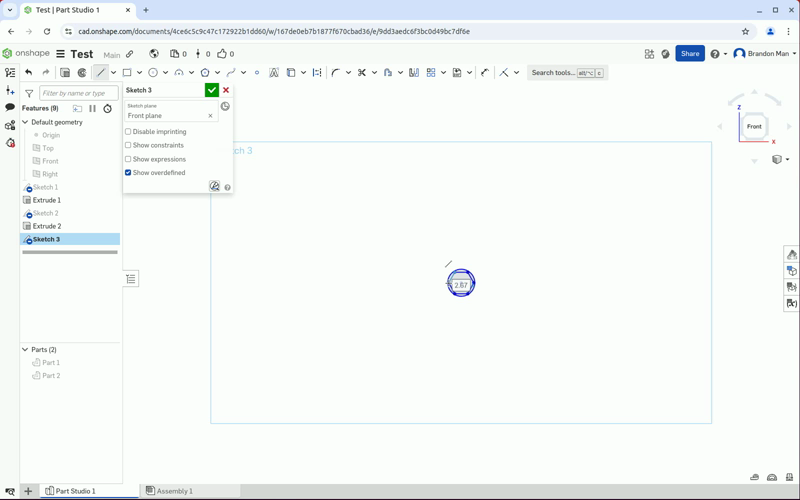
key(esc)
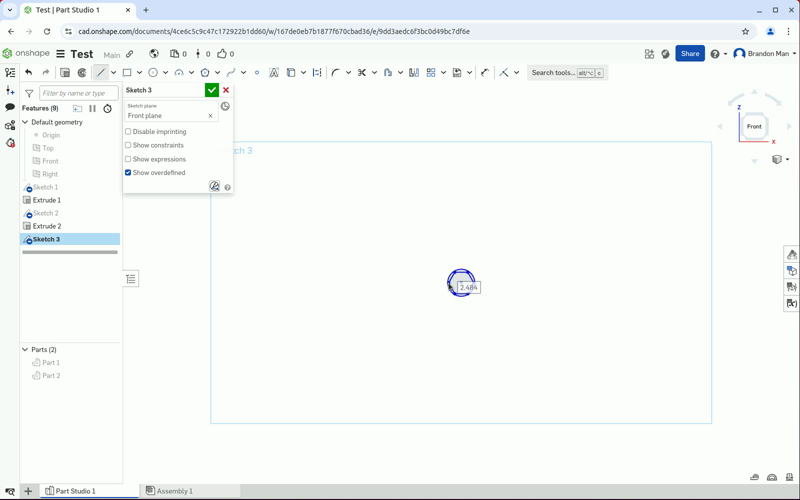
mouse_move(451, 291)
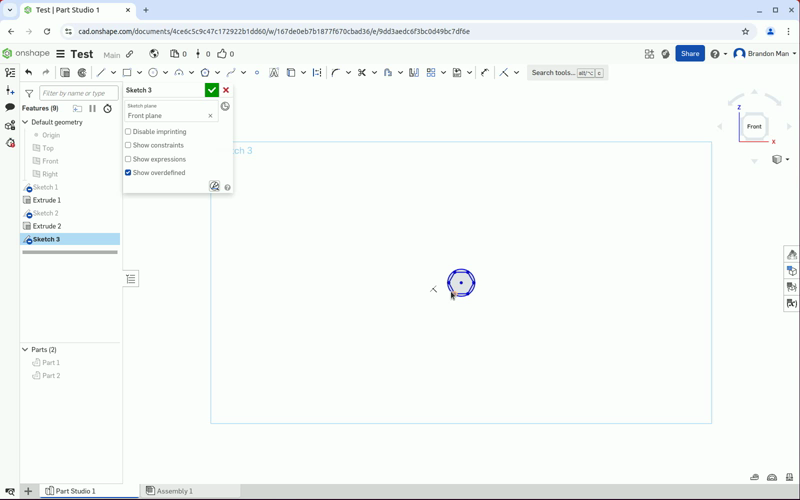
scroll(6)
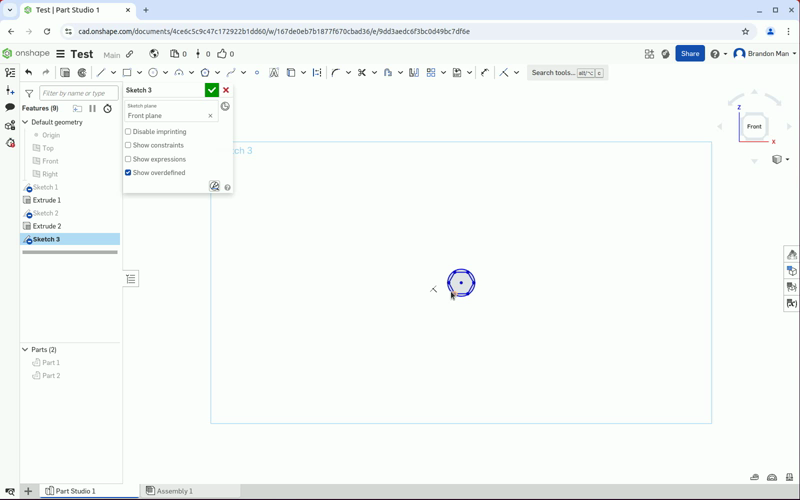
scroll(6)
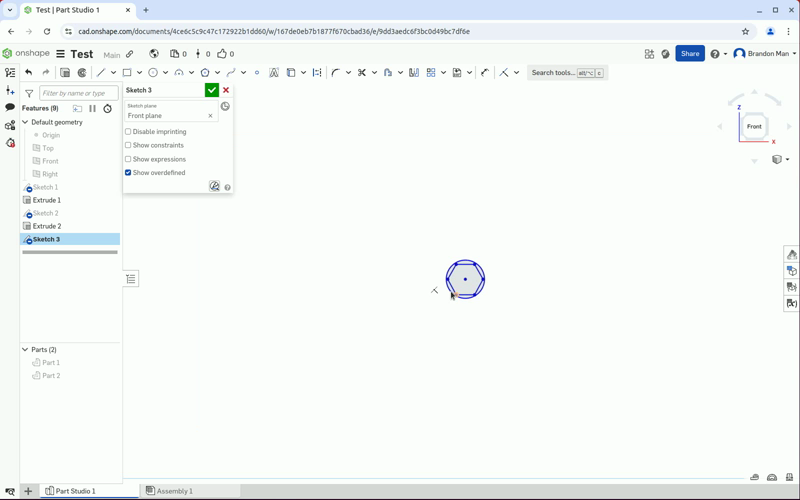
scroll(6)
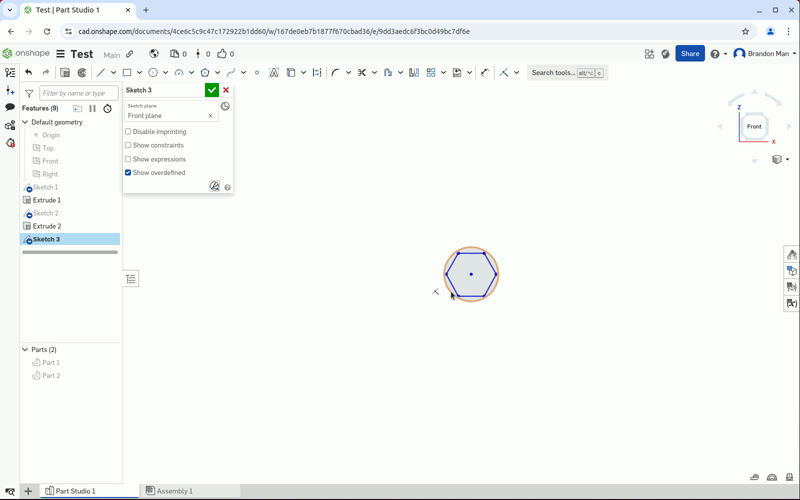
scroll(6)
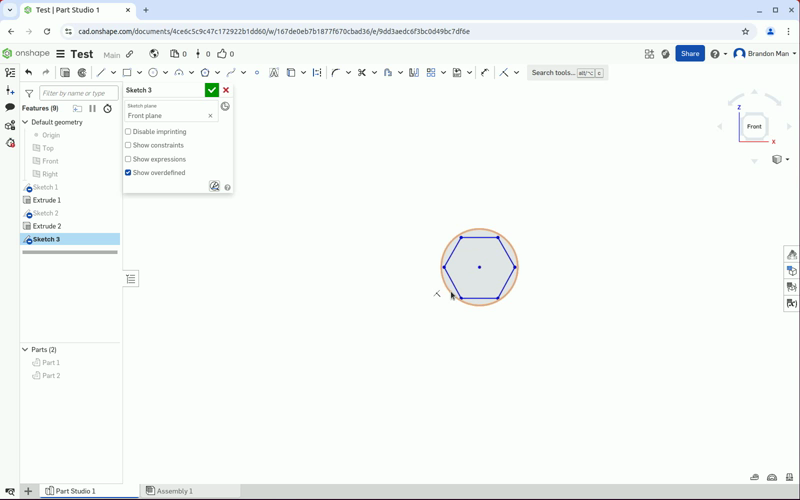
scroll(6)
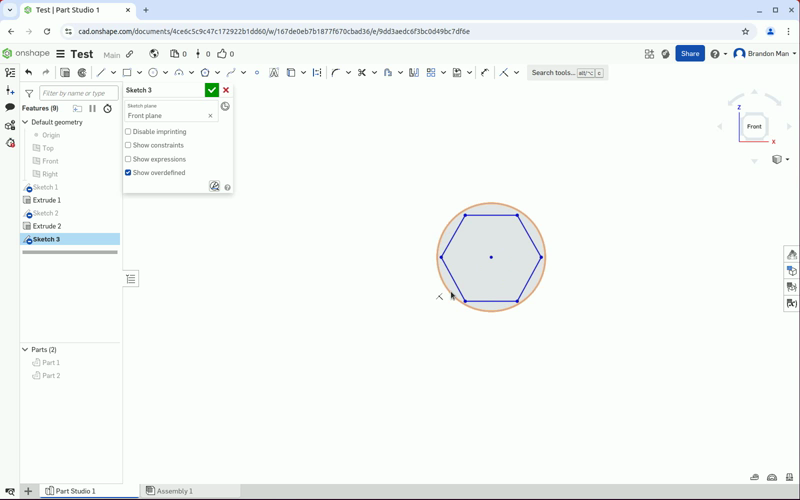
scroll(6)
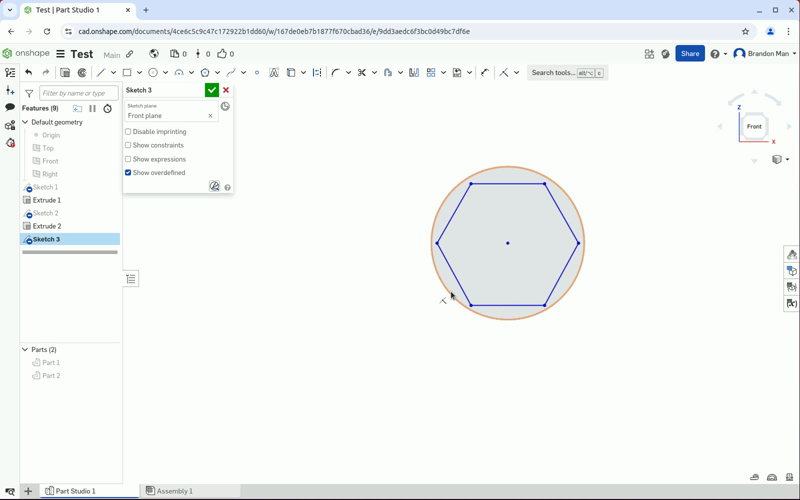
scroll(6)
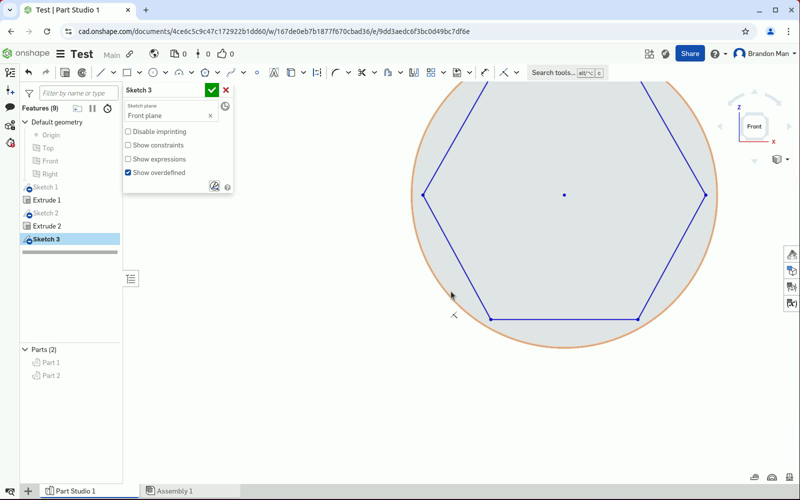
click(451, 291)
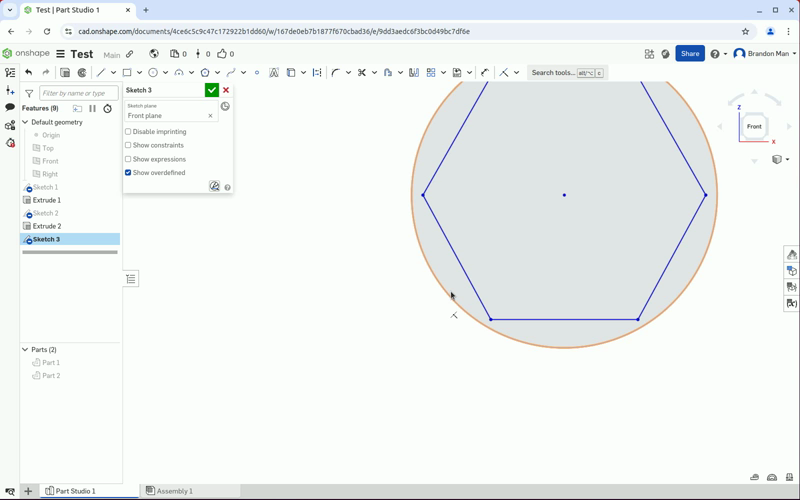
scroll(-6)
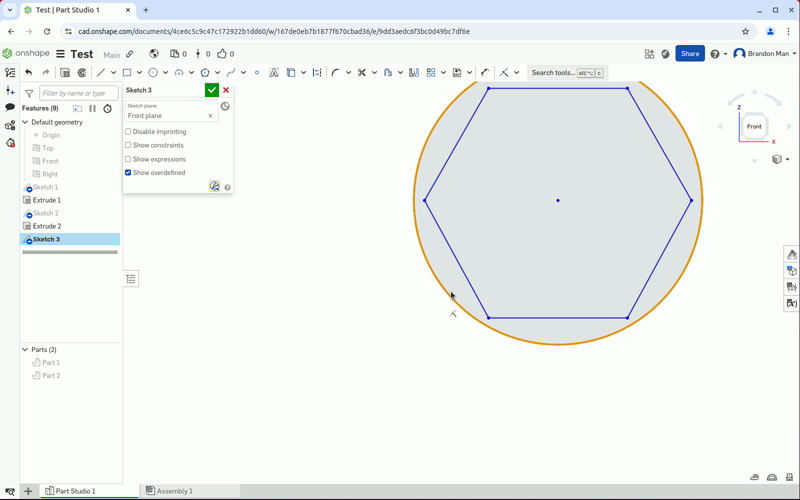
scroll(-6)
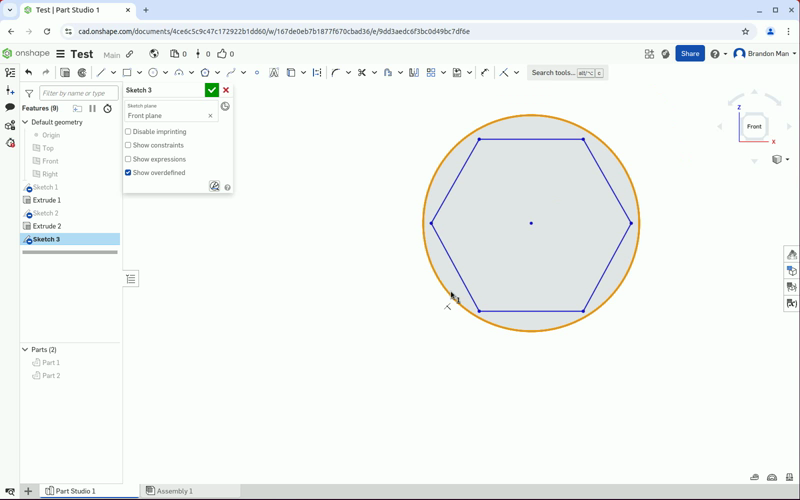
scroll(-6)
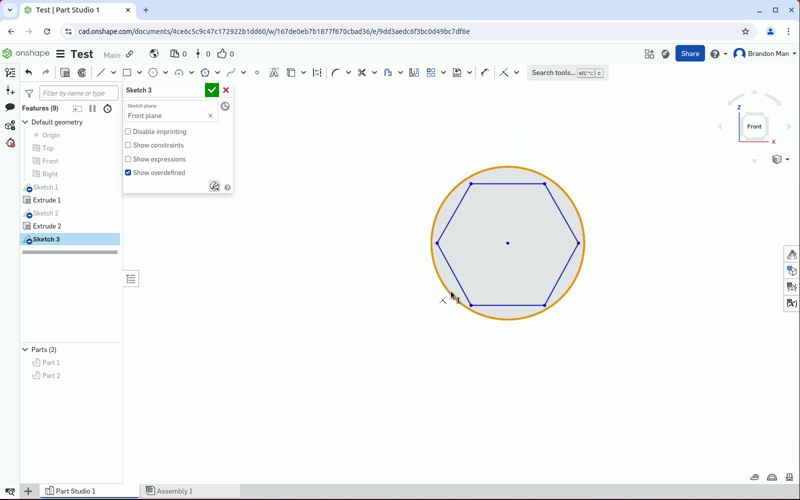
scroll(-6)
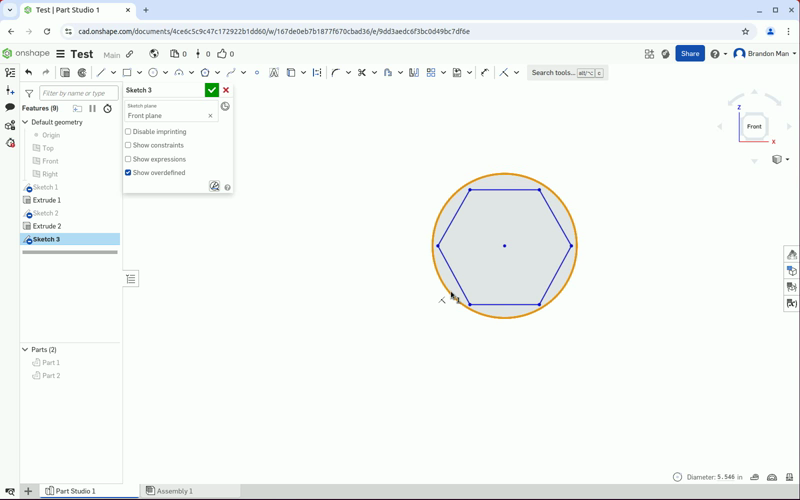
scroll(-6)
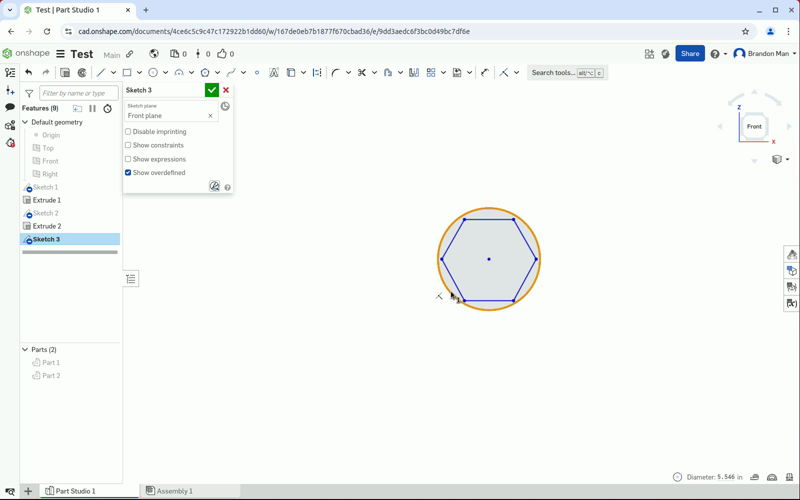
scroll(-6)
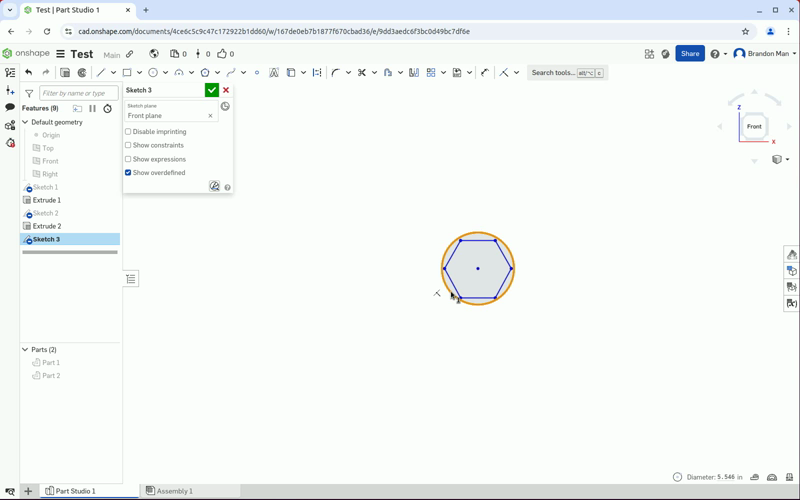
scroll(-6)
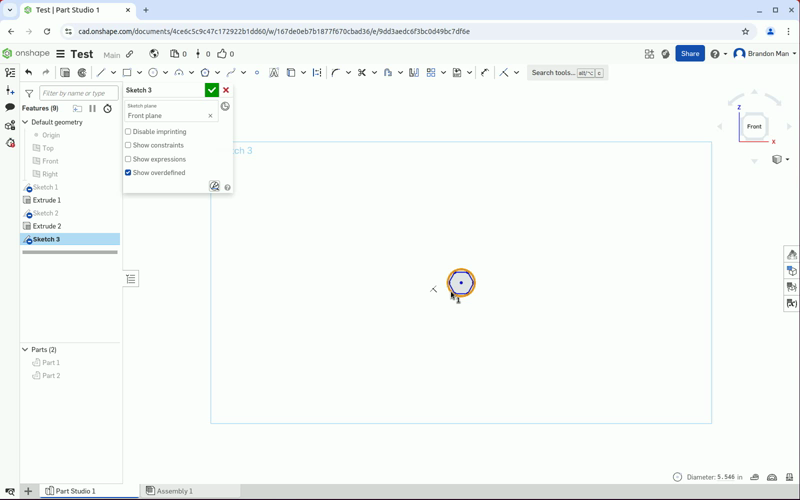
mouse_move(73, 352)
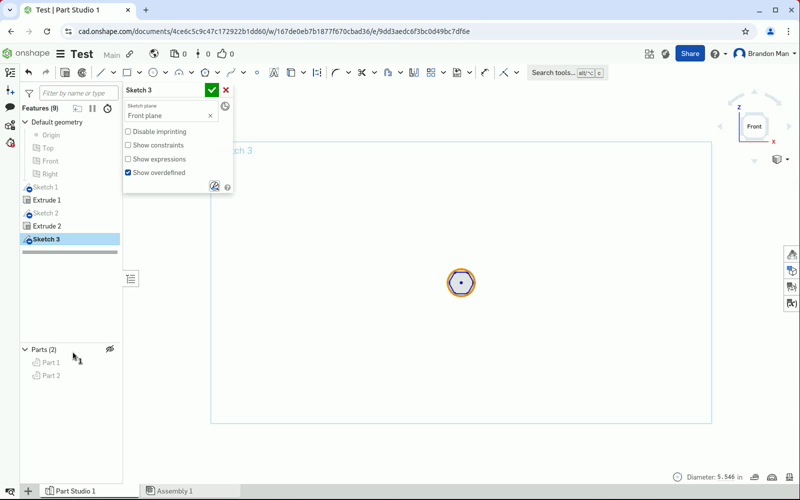
key(shift+y)
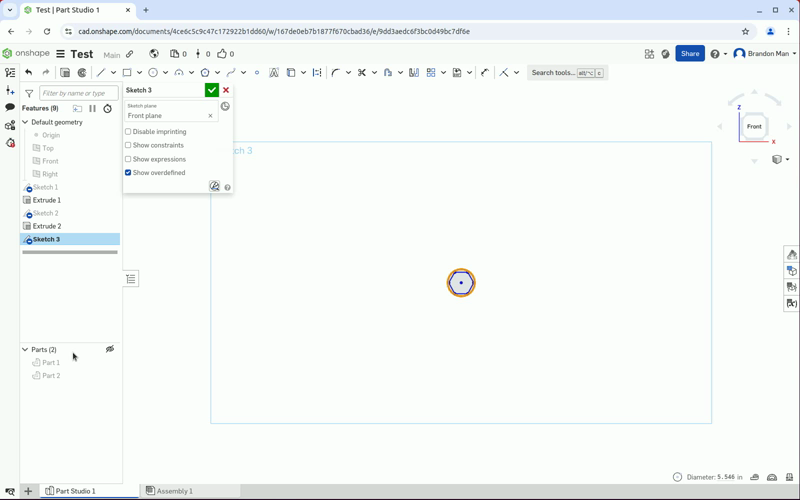
key(shift+e)
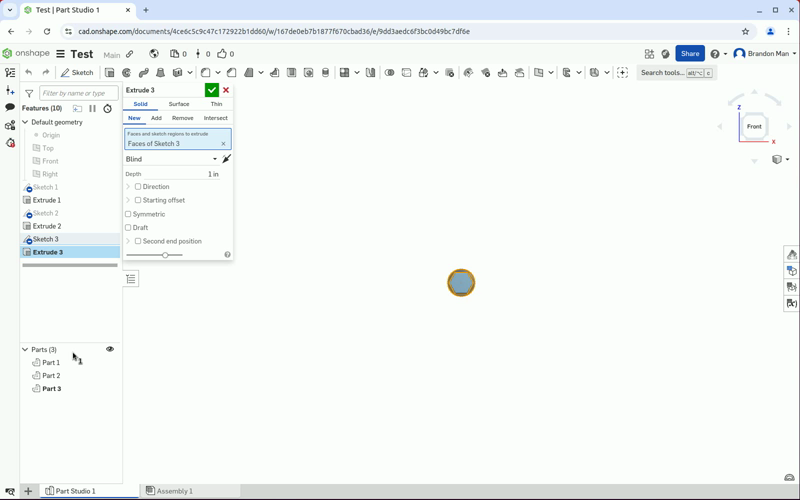
mouse_move(143, 106)
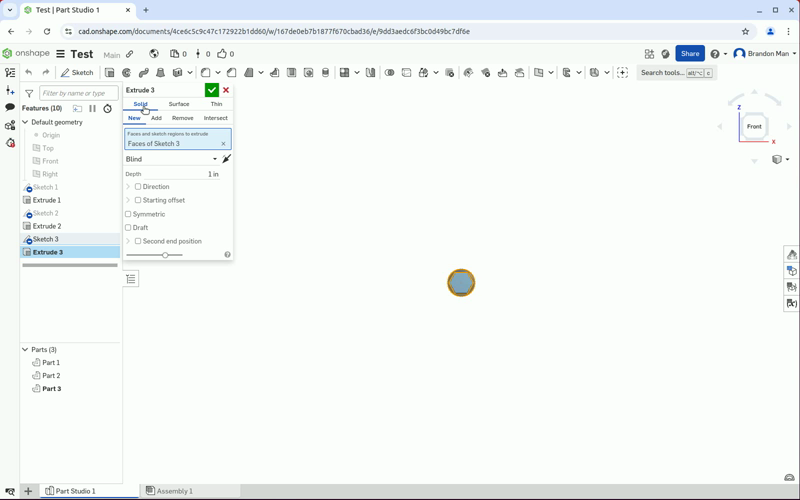
click(143, 106)
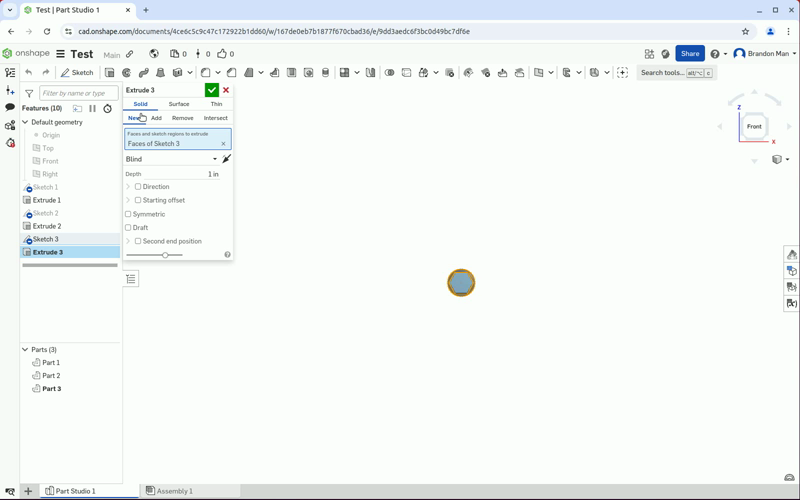
mouse_move(137, 120)
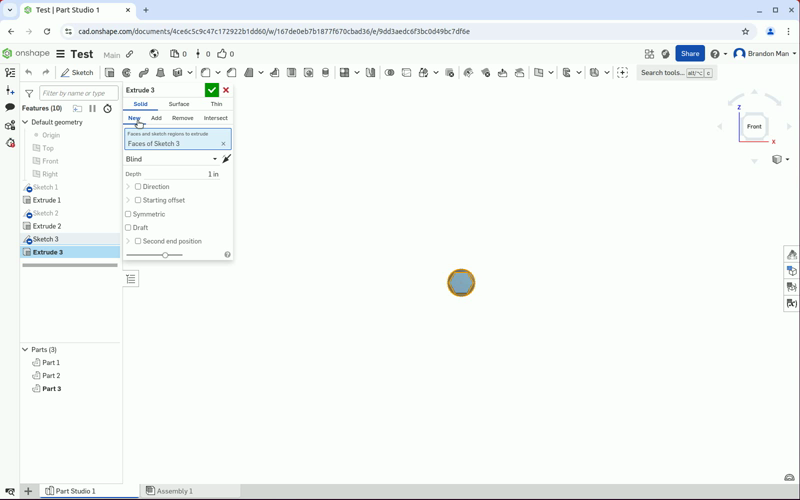
click(137, 120)
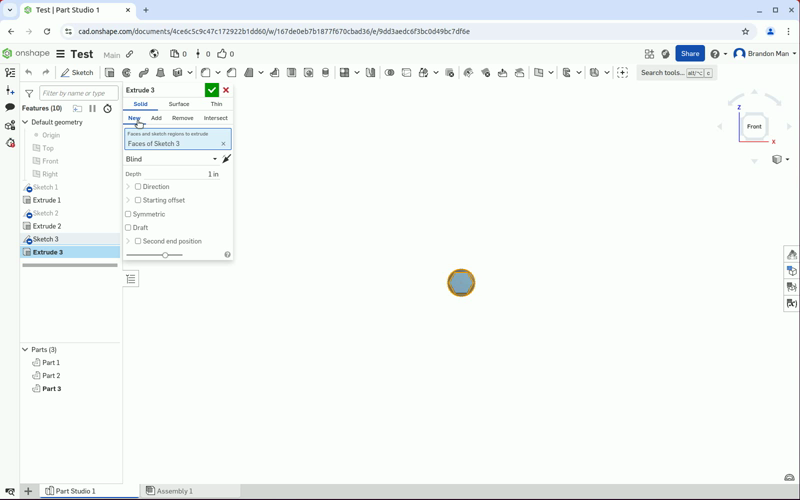
key(tab, 4)
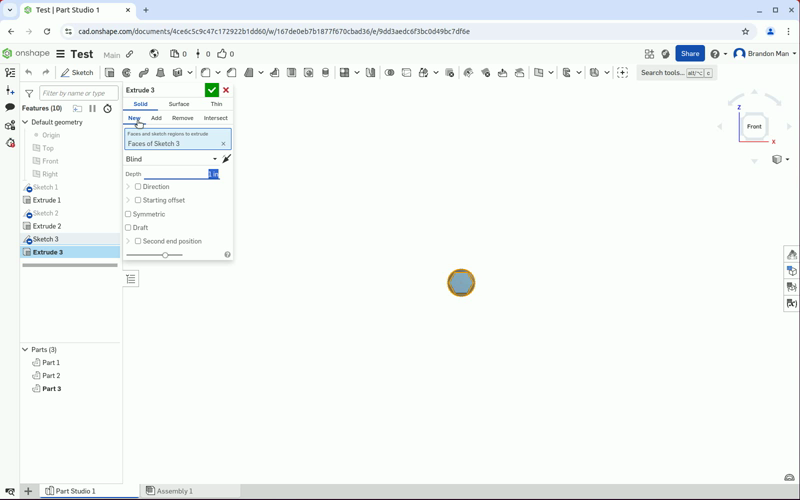
text(-8.425)
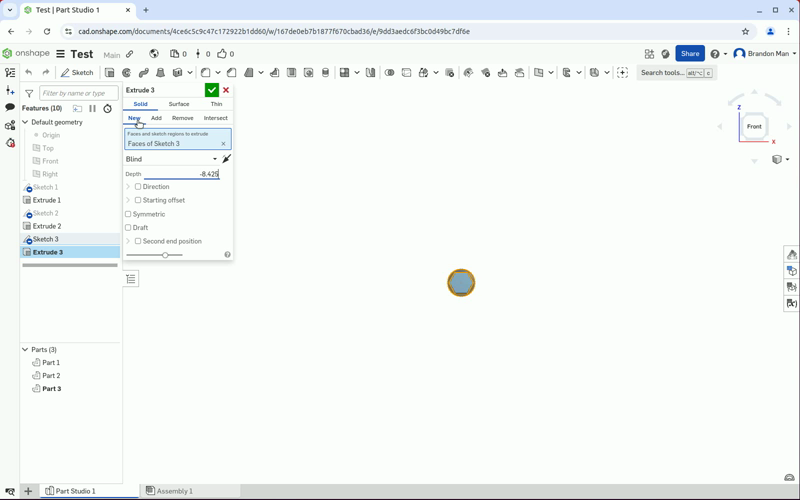
key(enter)
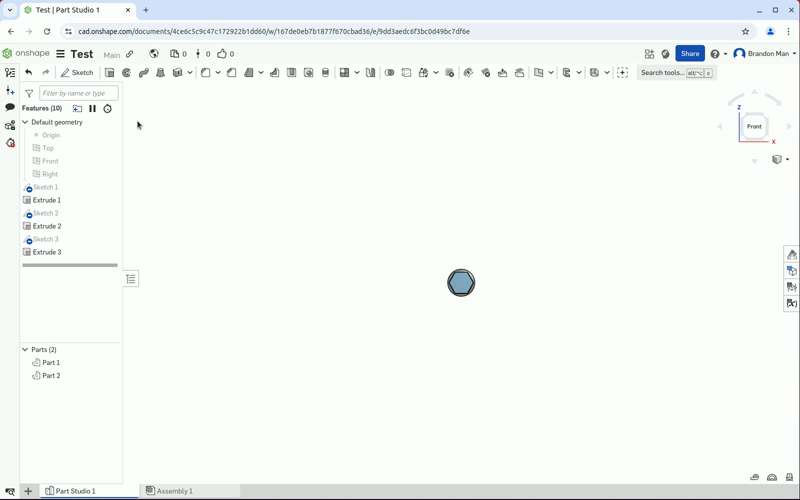
key(shift+h)
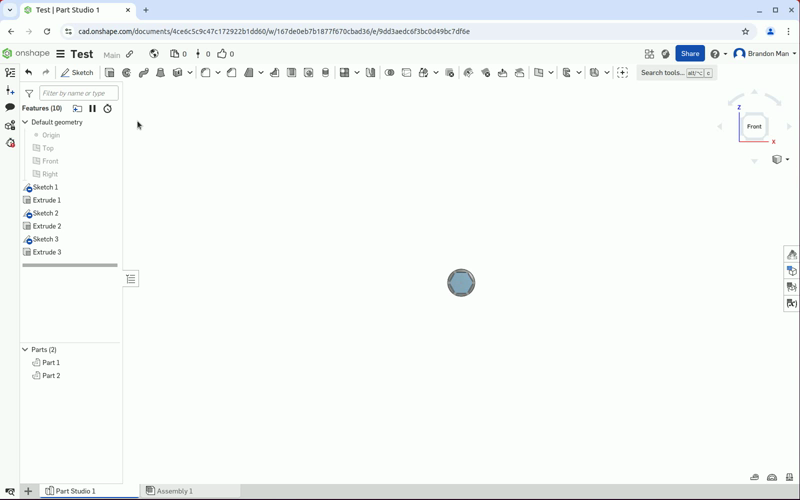
key(shift+h)
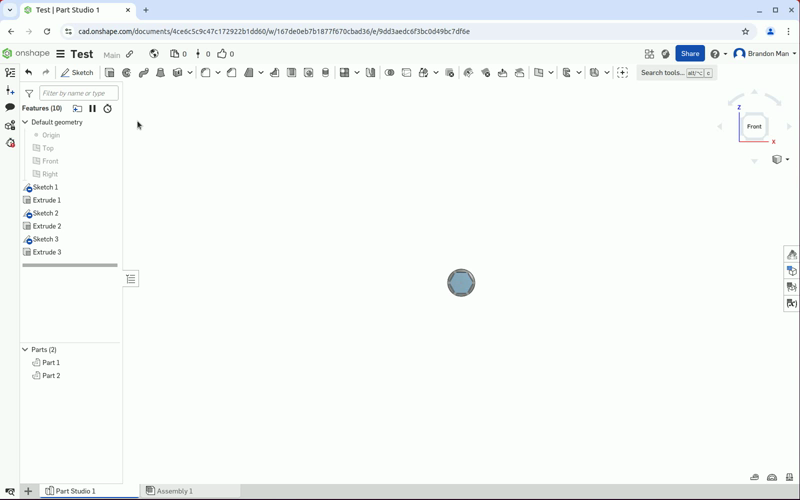
key(shift+7)
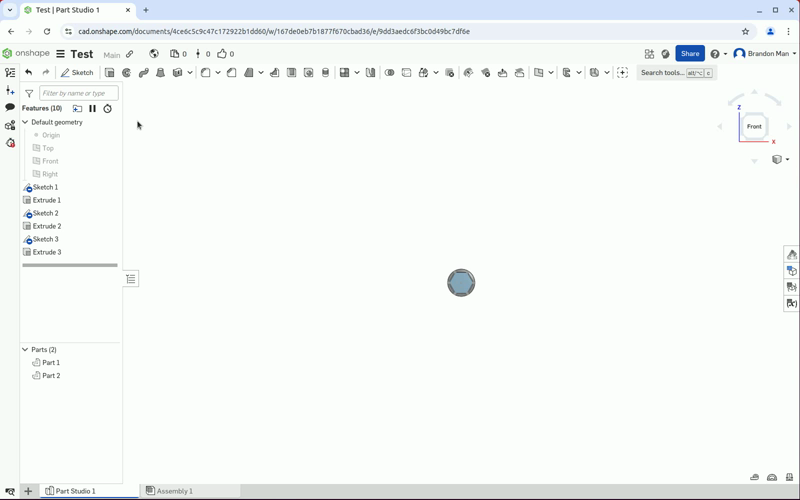
key(left, 2)
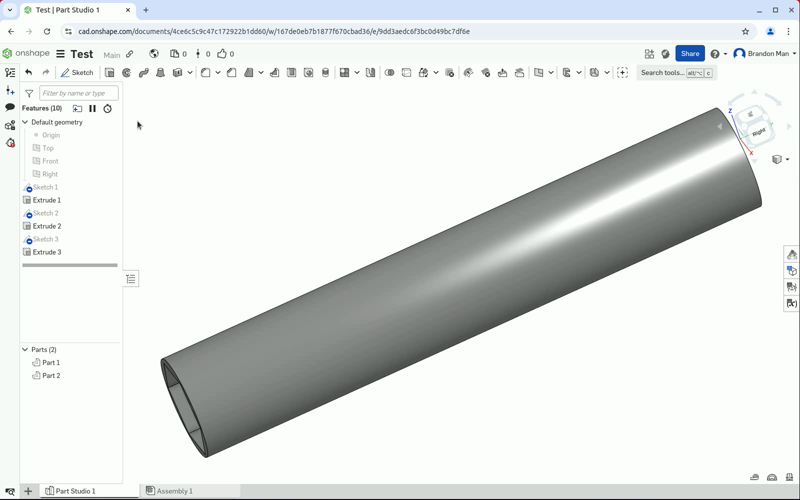
key(down, 2)
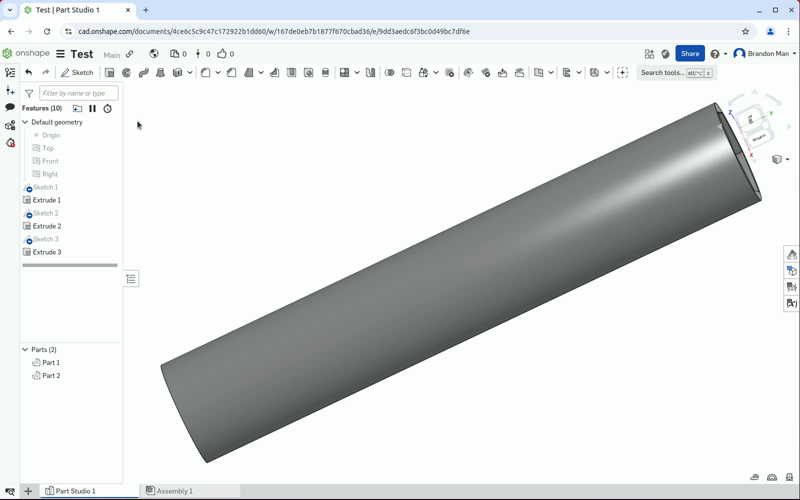
key(up, 2)
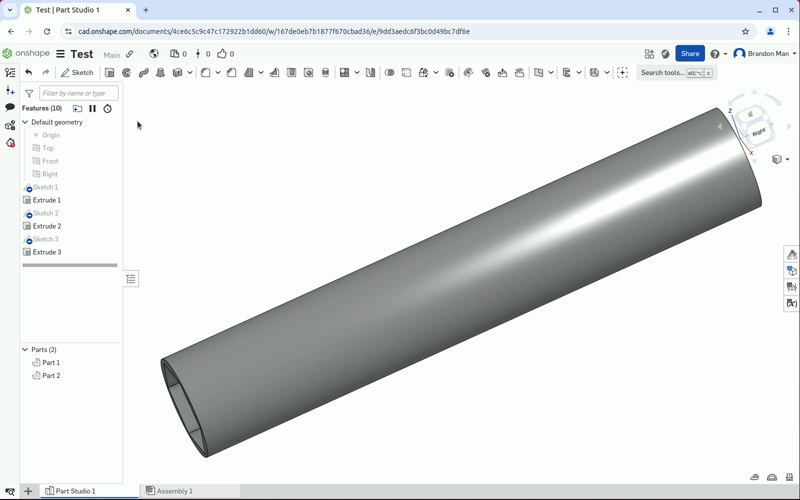
key(right, 2)
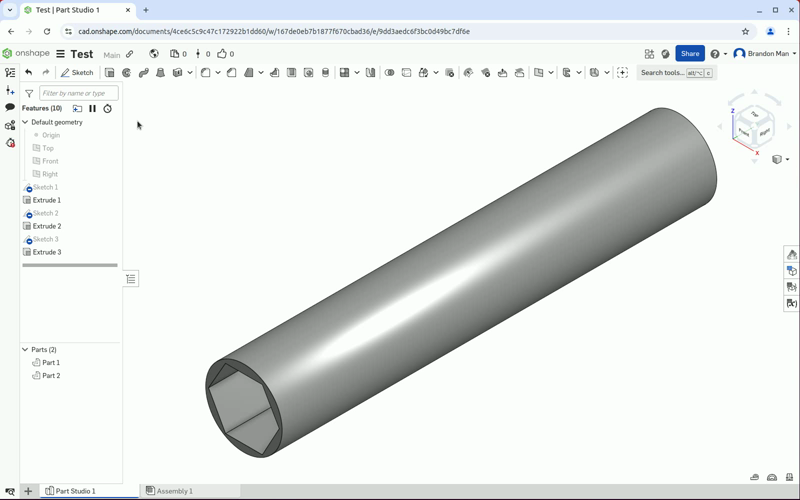
mouse_move(73, 189)
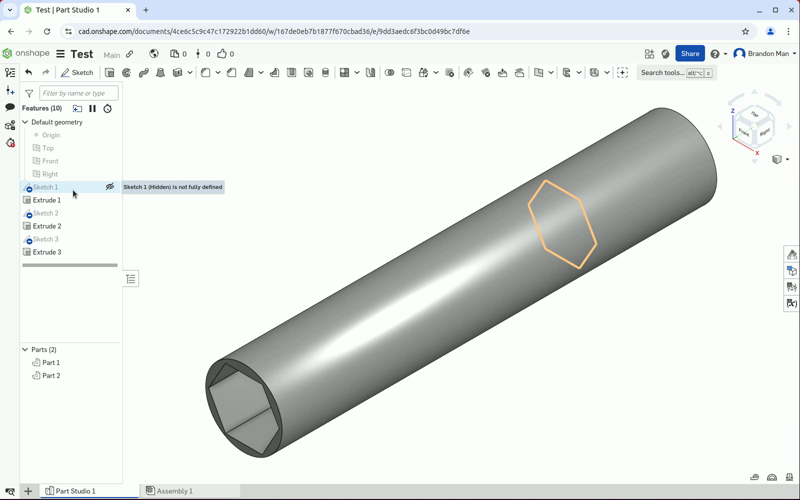
click(73, 189)